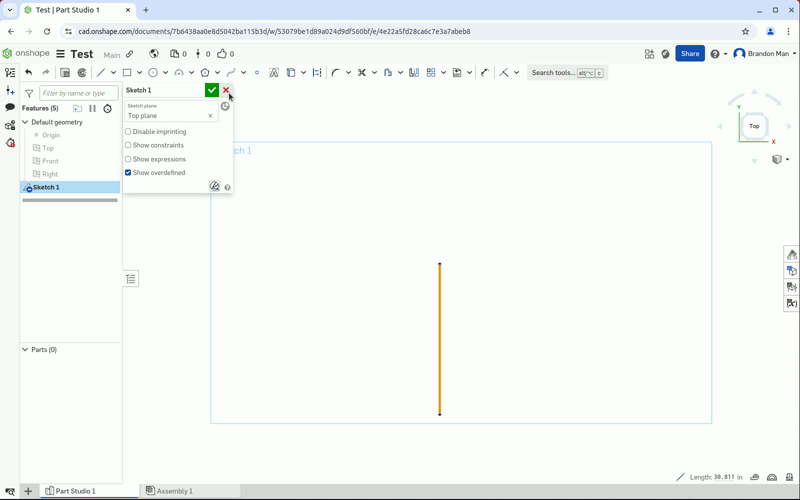
key(shift+h)
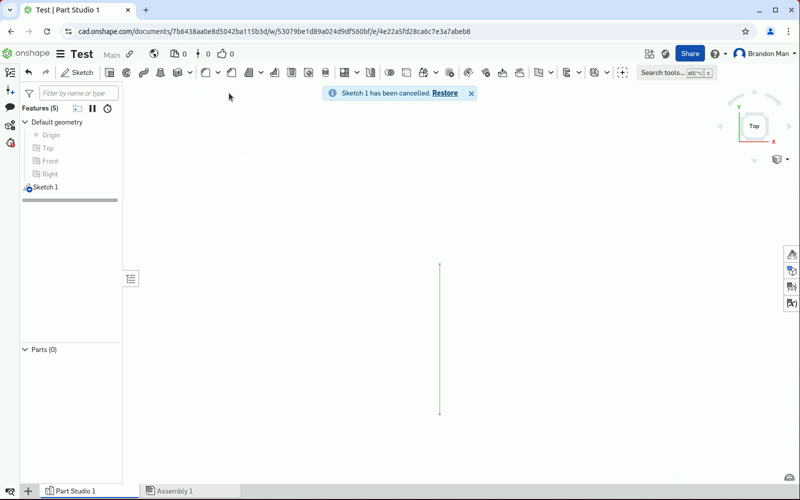
key(shift+s)
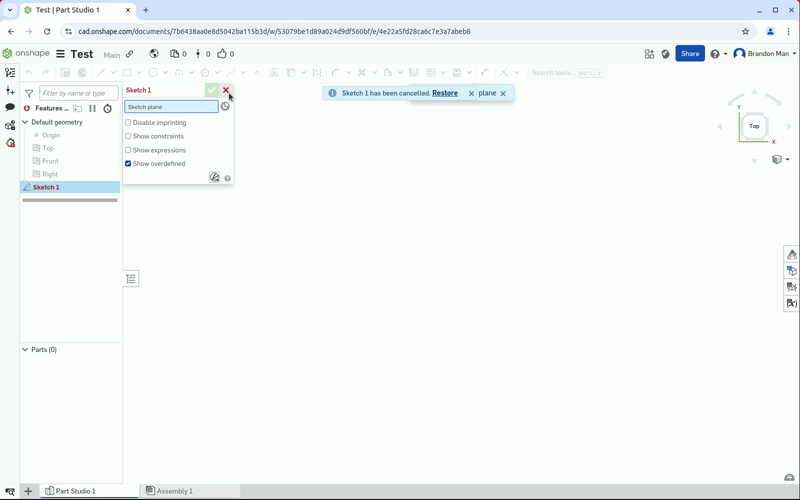
mouse_move(73, 150)
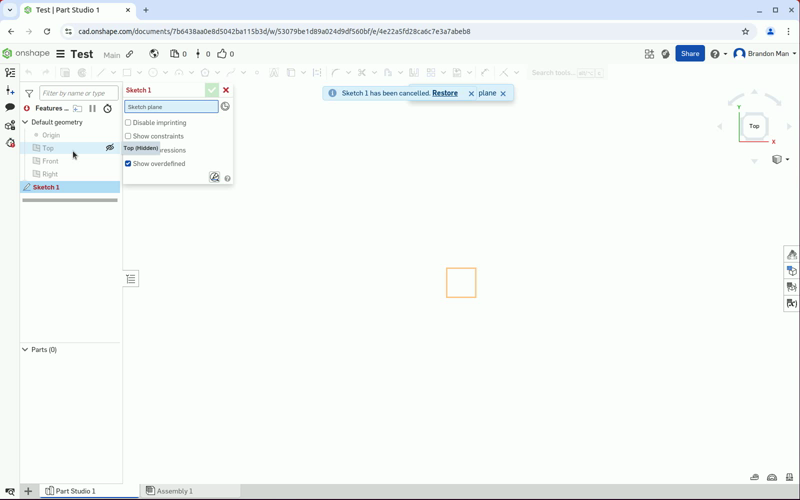
click(73, 150)
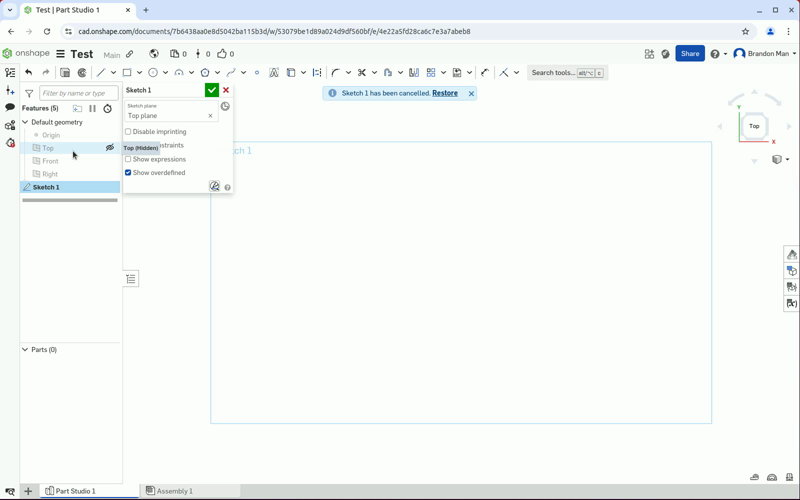
mouse_move(73, 352)
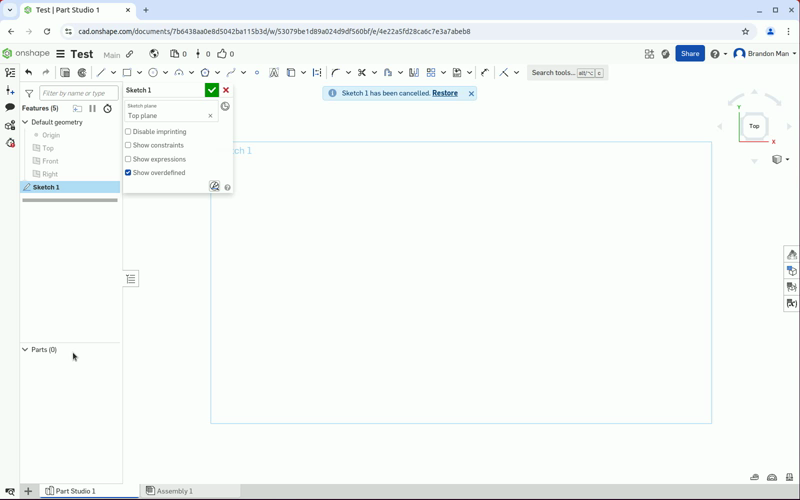
key(y)
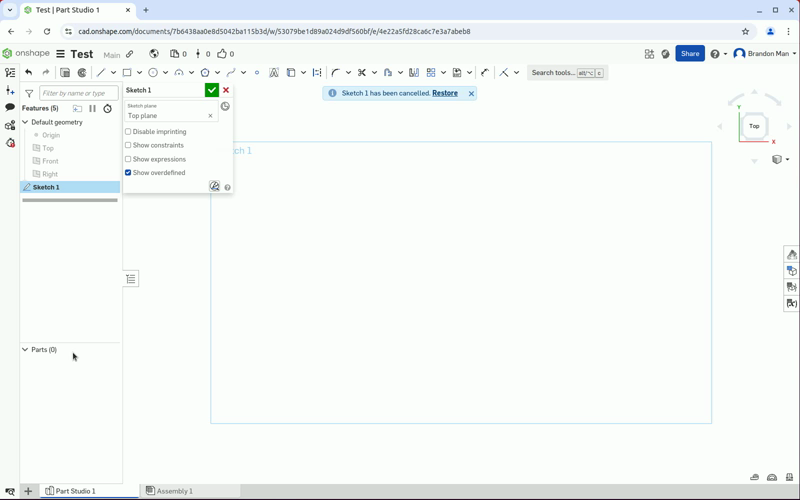
key(l)
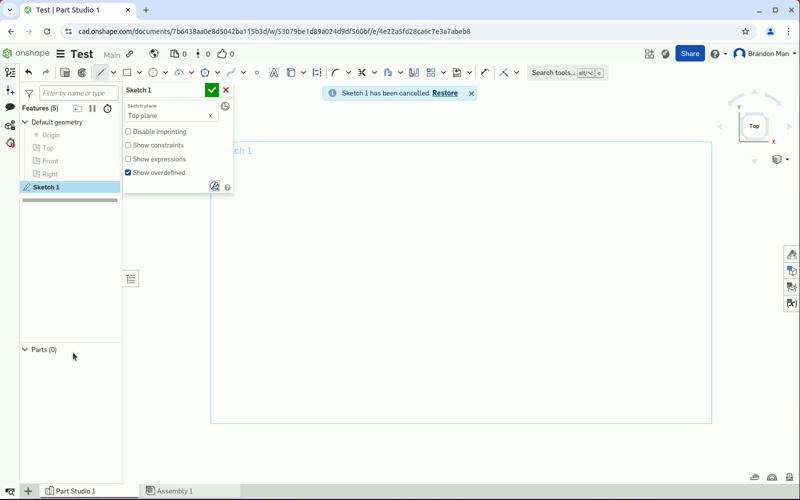
key_down(shift)
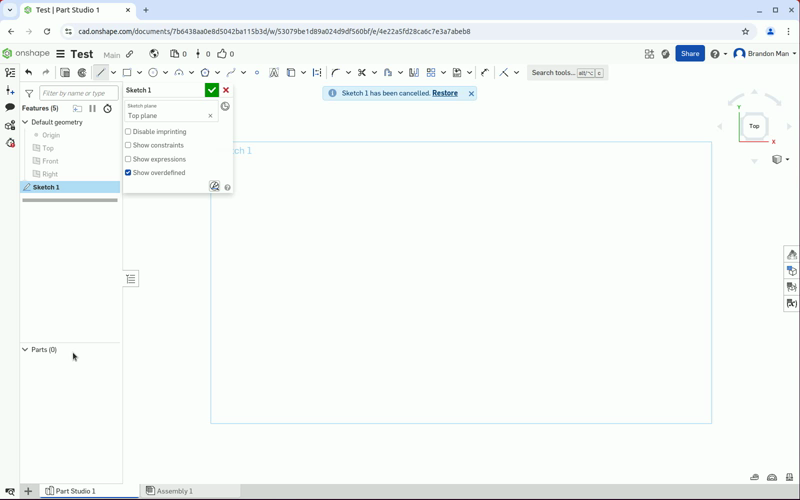
mouse_move(348, 357)
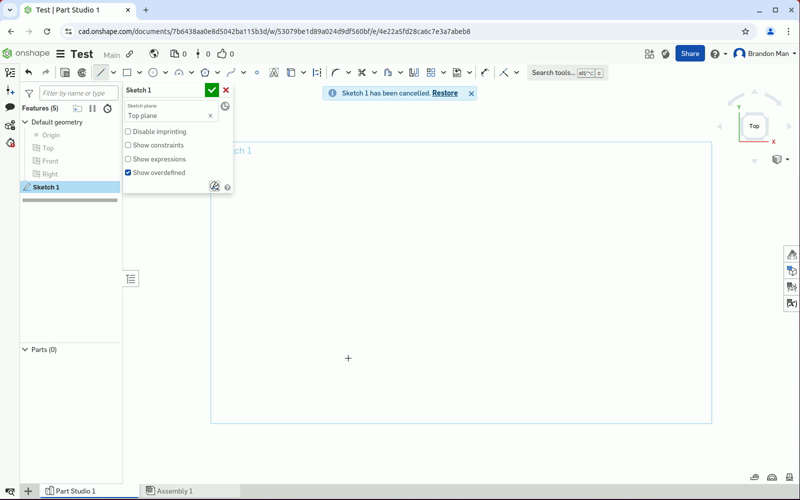
click(348, 357)
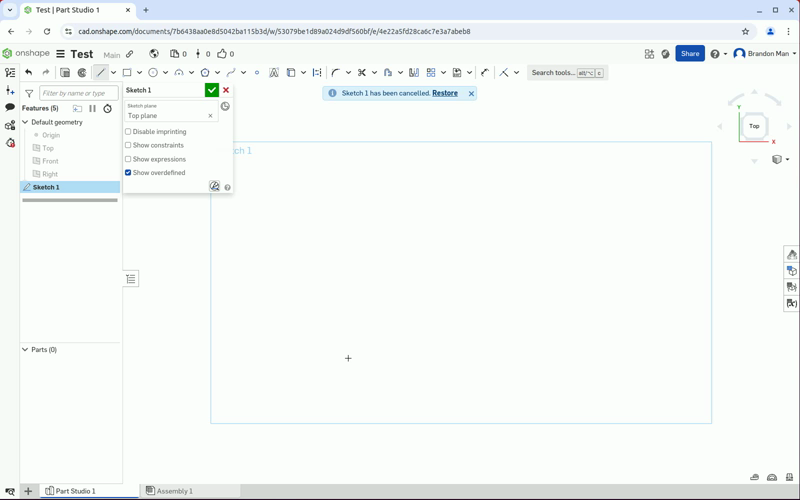
key_up(shift)
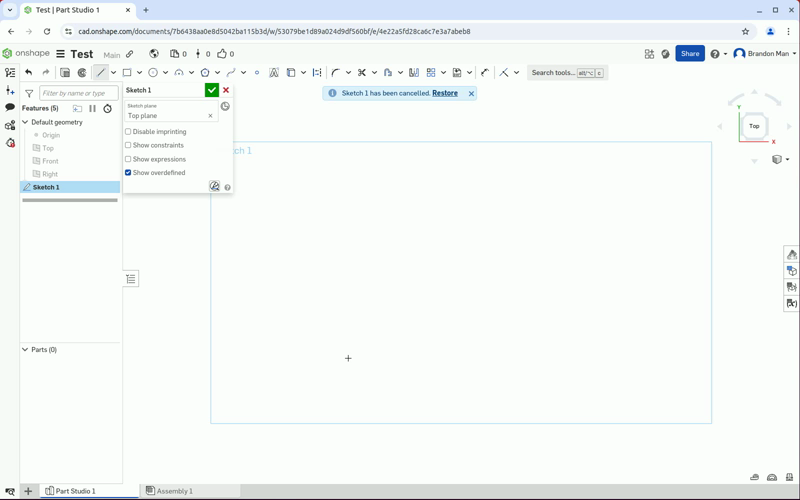
key_down(shift)
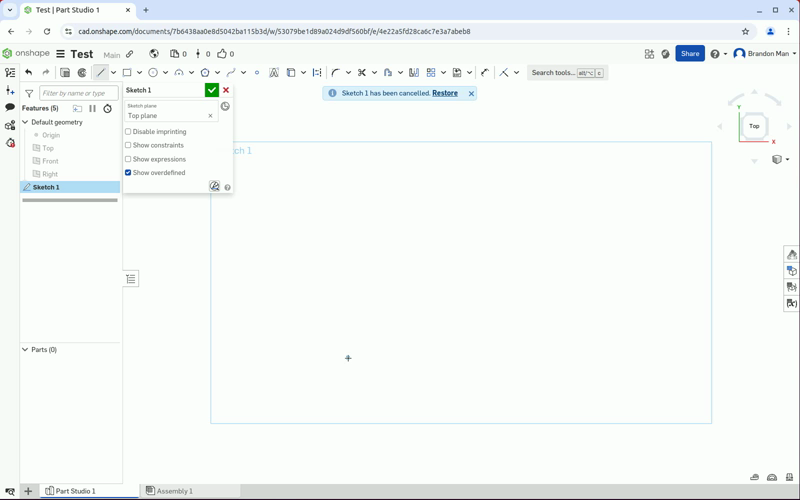
mouse_move(572, 357)
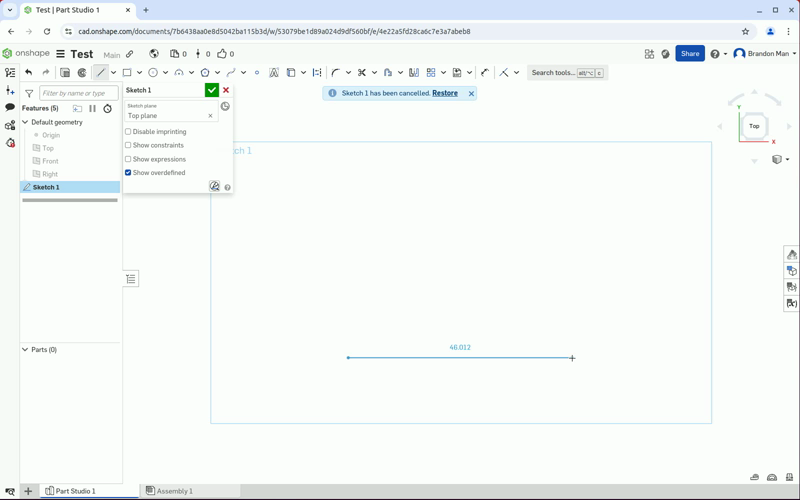
click(572, 357)
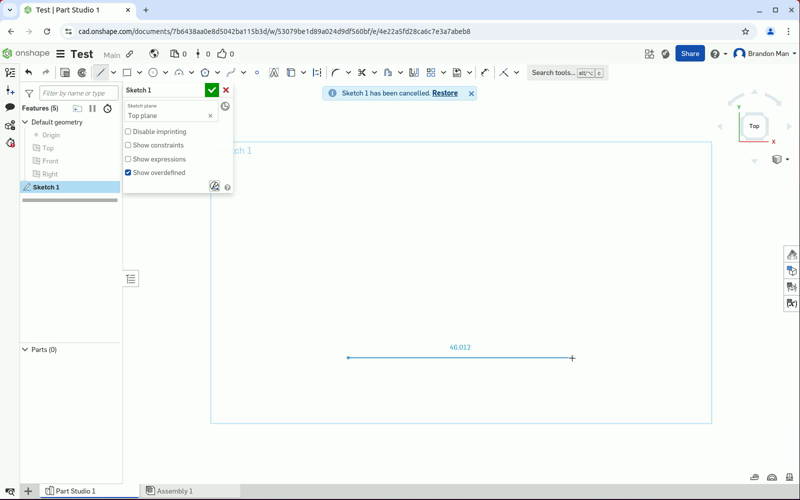
key_up(shift)
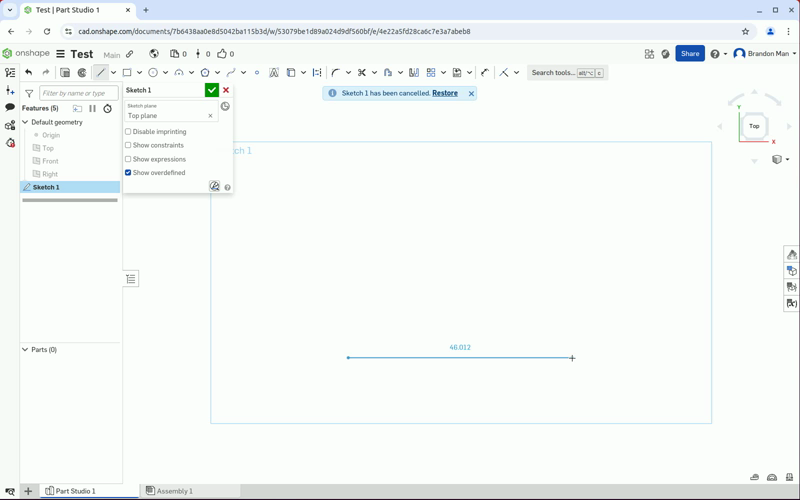
key_down(shift)
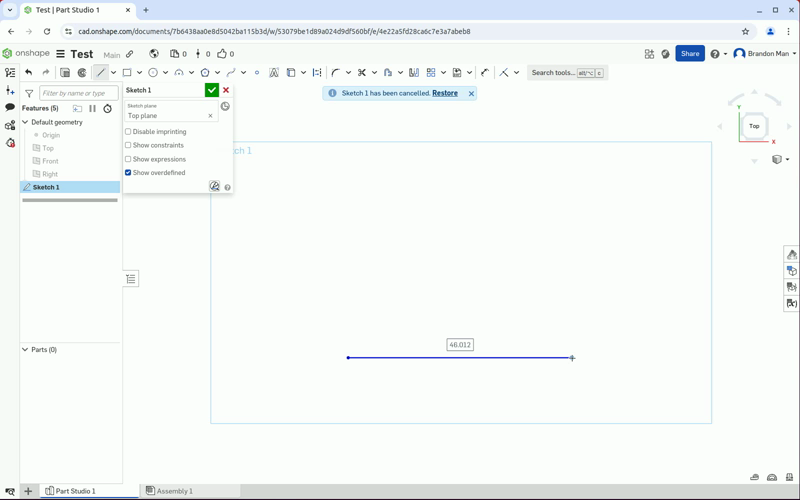
mouse_move(572, 209)
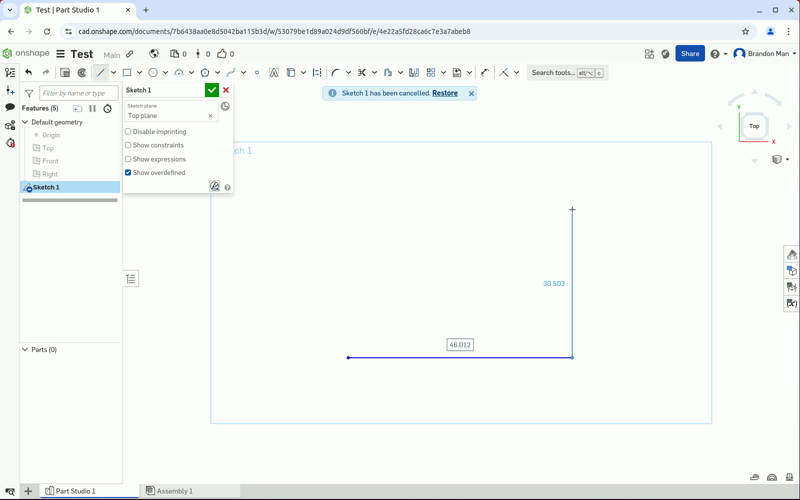
click(572, 209)
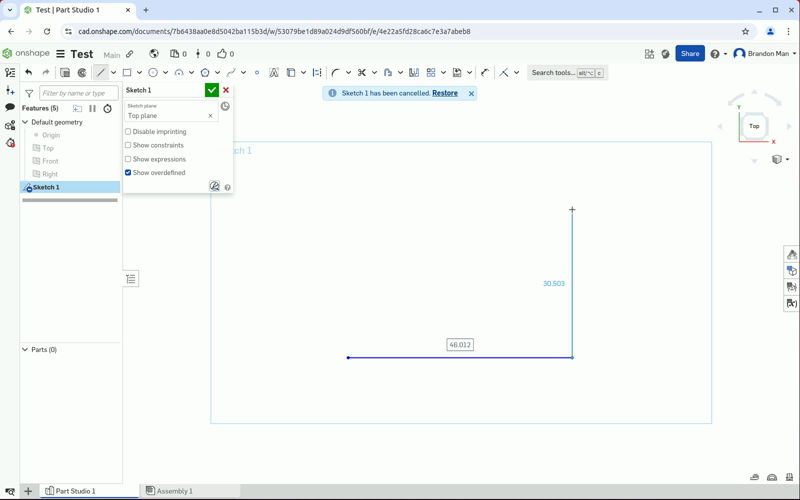
key_up(shift)
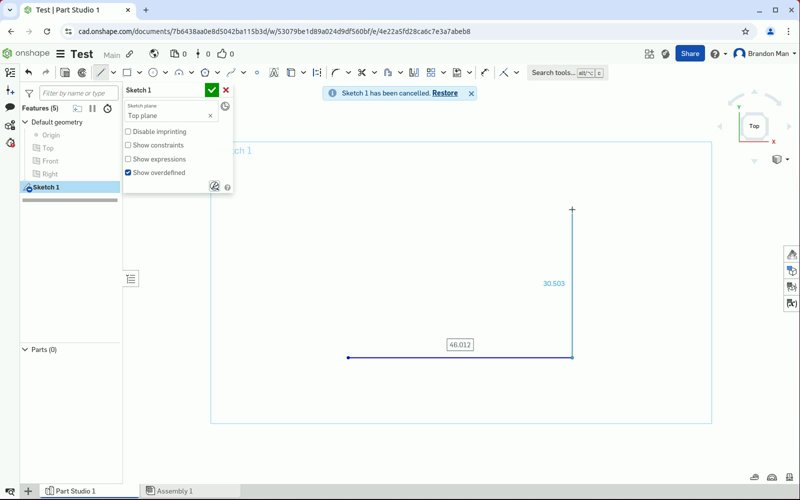
key_down(shift)
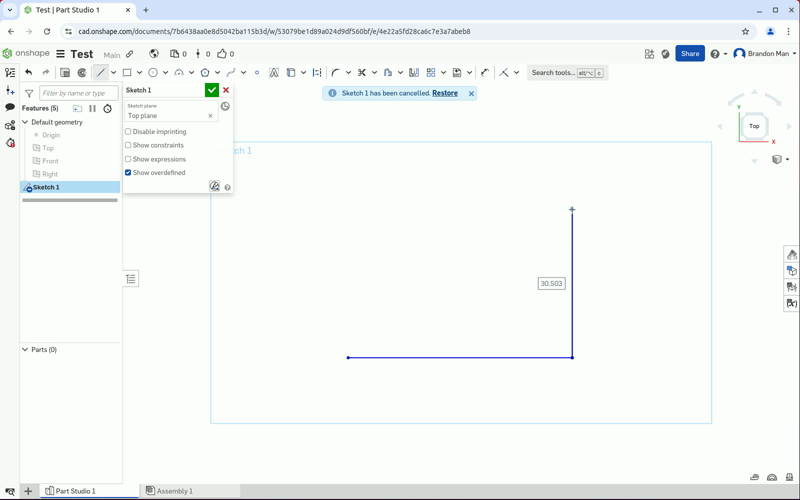
mouse_move(348, 209)
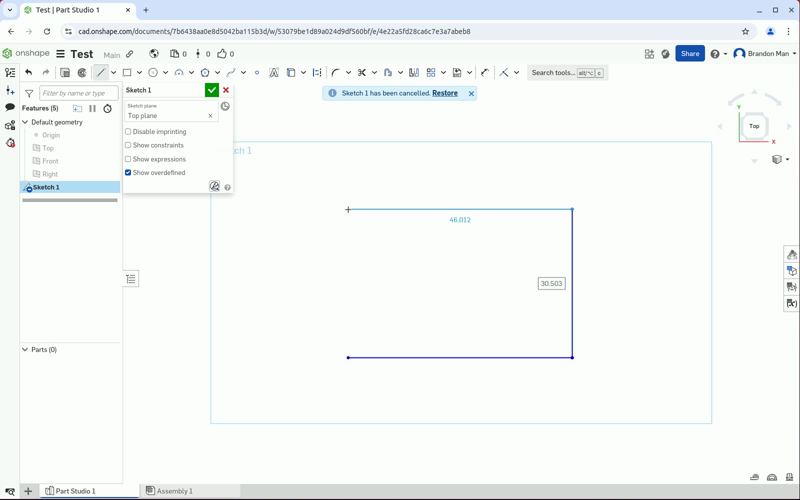
click(348, 209)
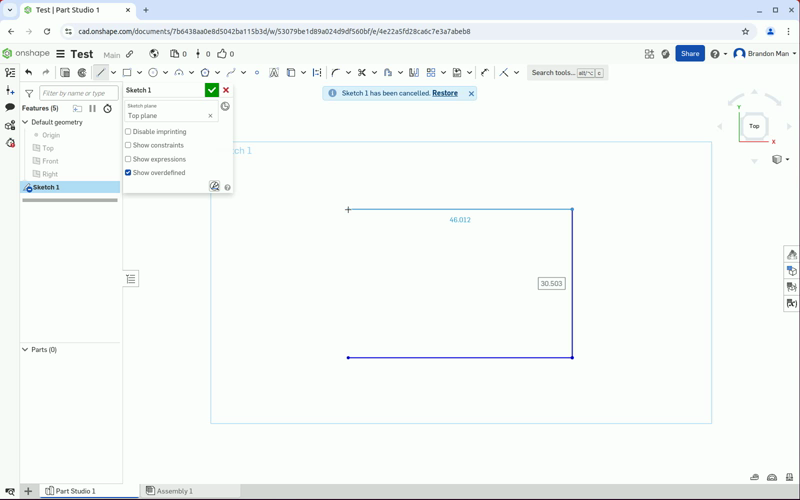
key_up(shift)
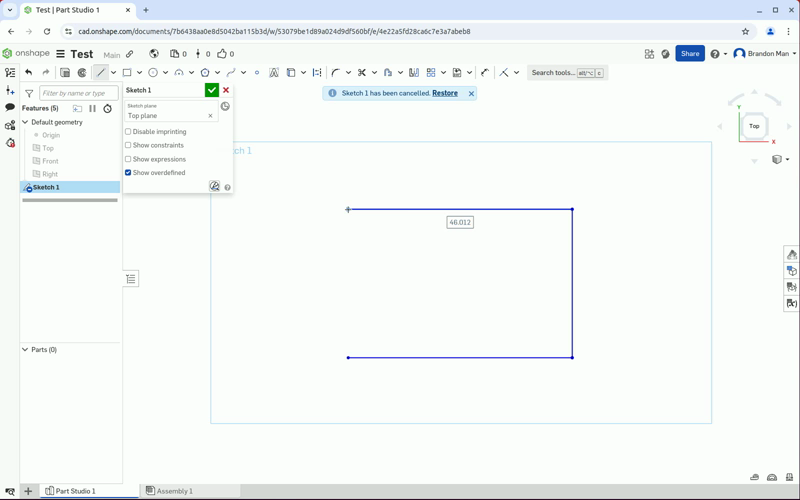
key_down(shift)
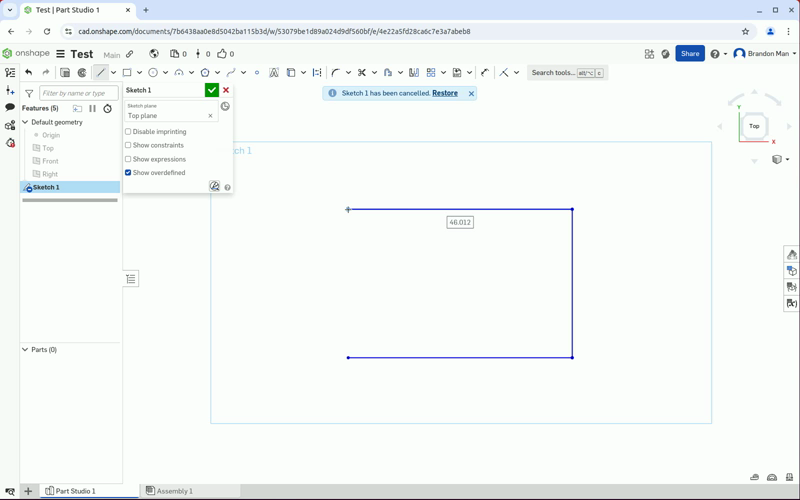
mouse_move(348, 357)
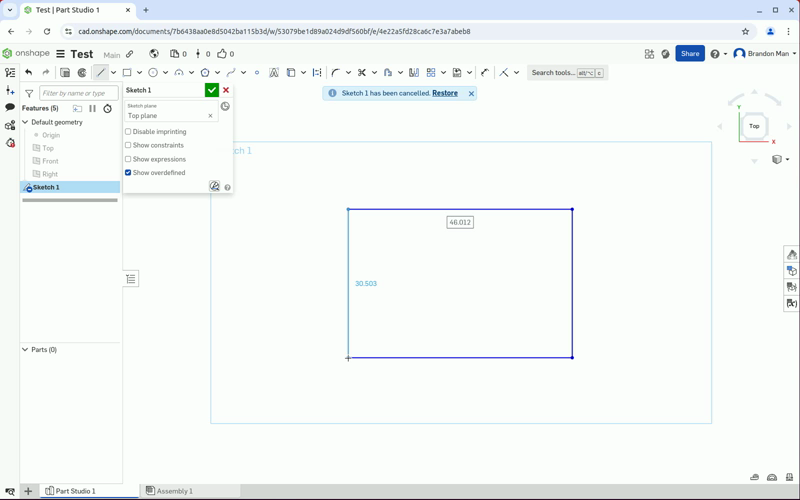
key_up(shift)
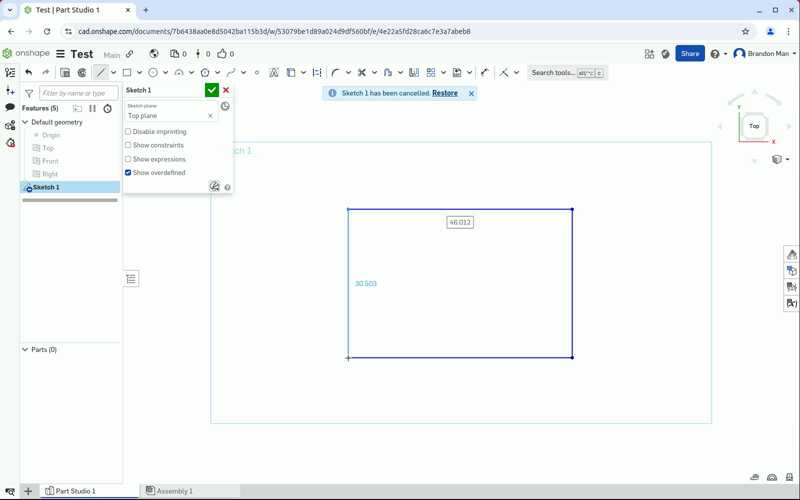
click(348, 357)
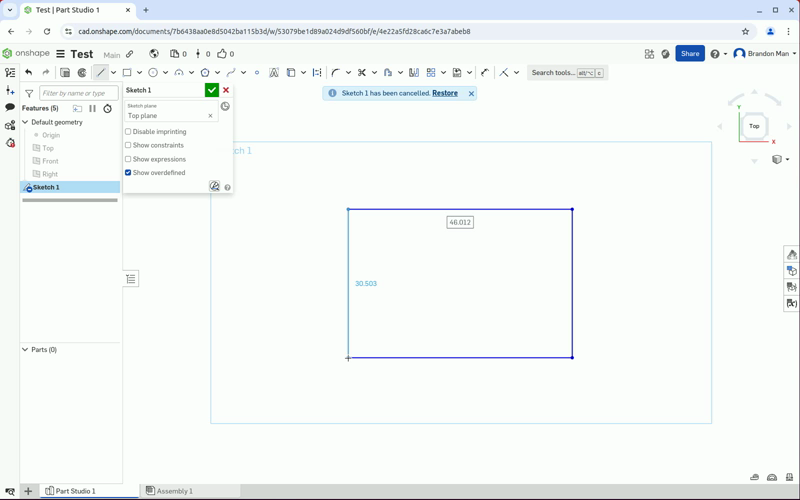
key(esc)
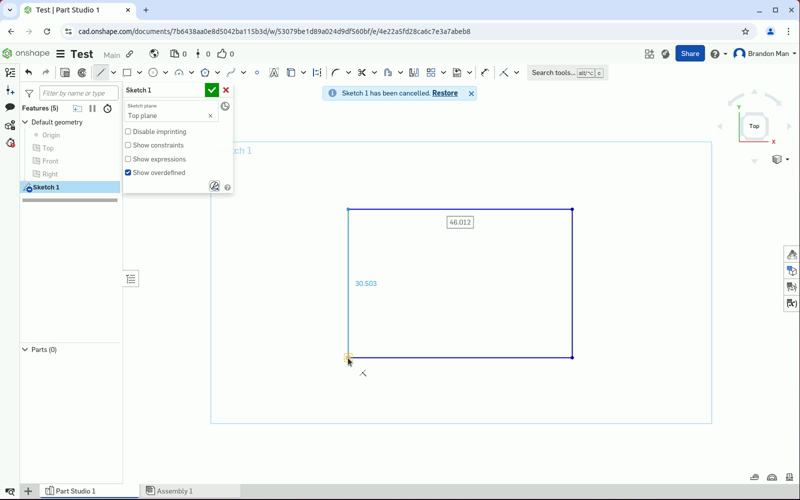
mouse_move(443, 277)
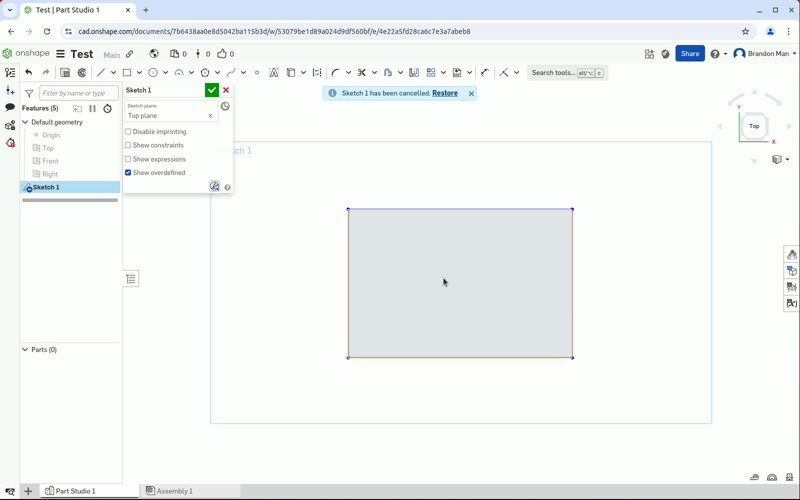
click(443, 277)
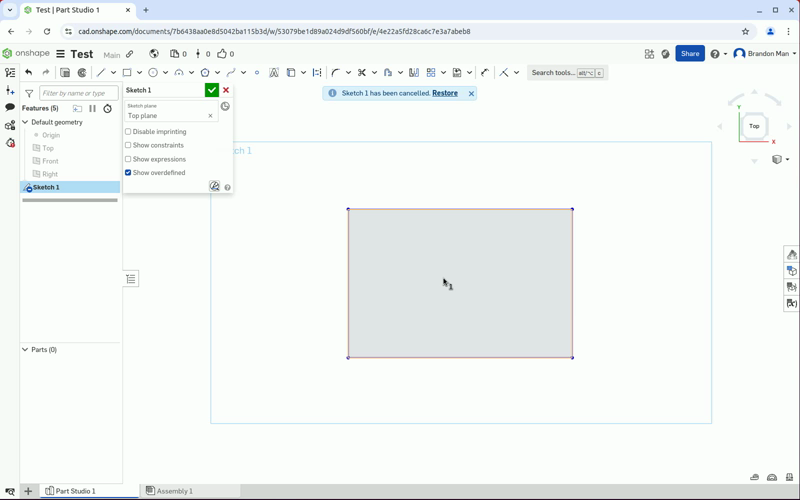
mouse_move(73, 352)
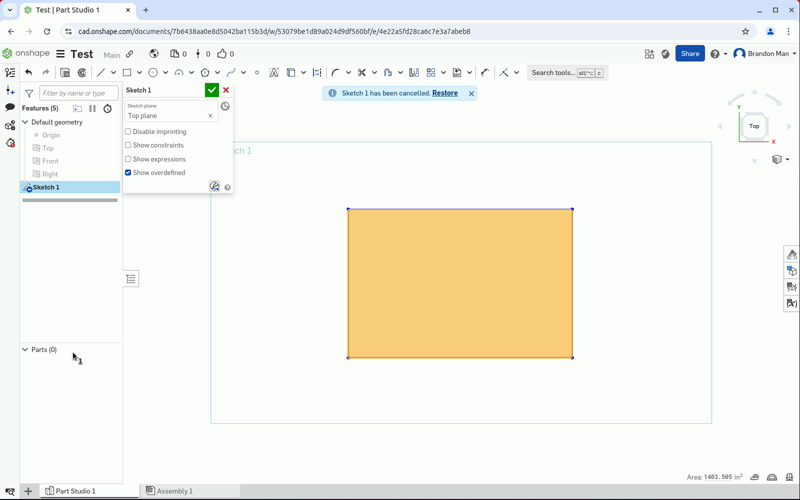
key(shift+y)
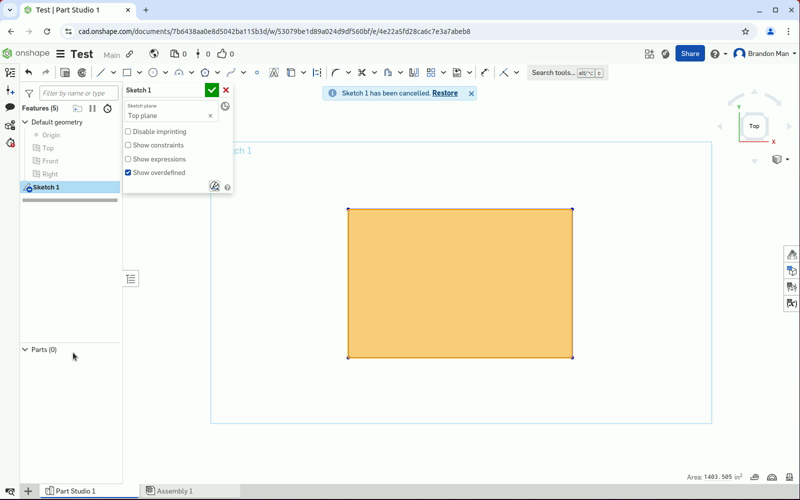
key(shift+e)
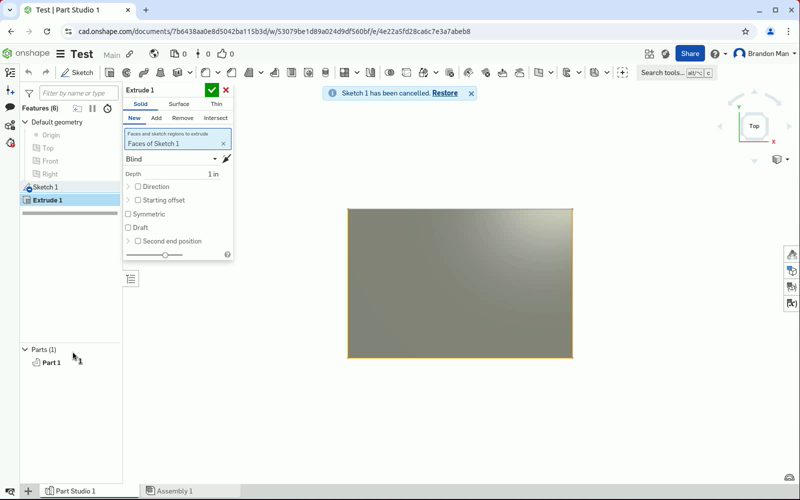
mouse_move(143, 106)
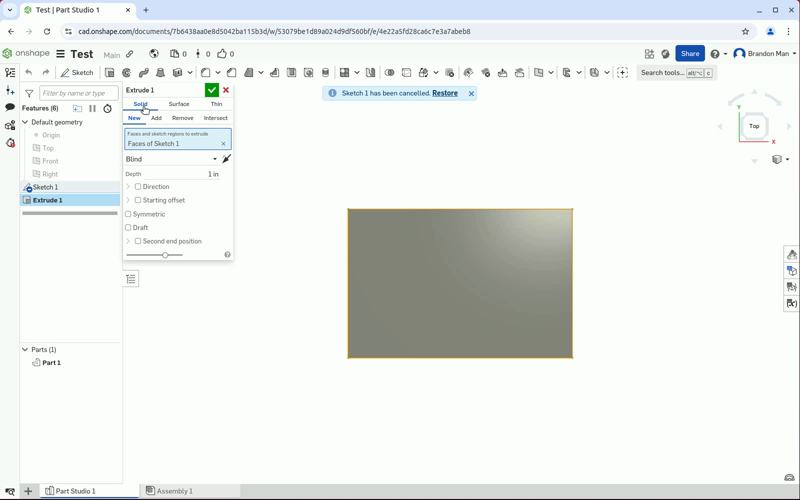
click(143, 106)
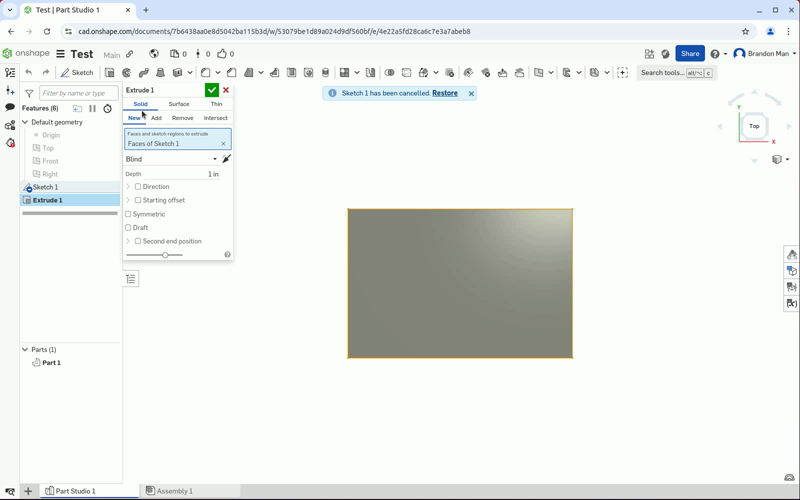
mouse_move(137, 120)
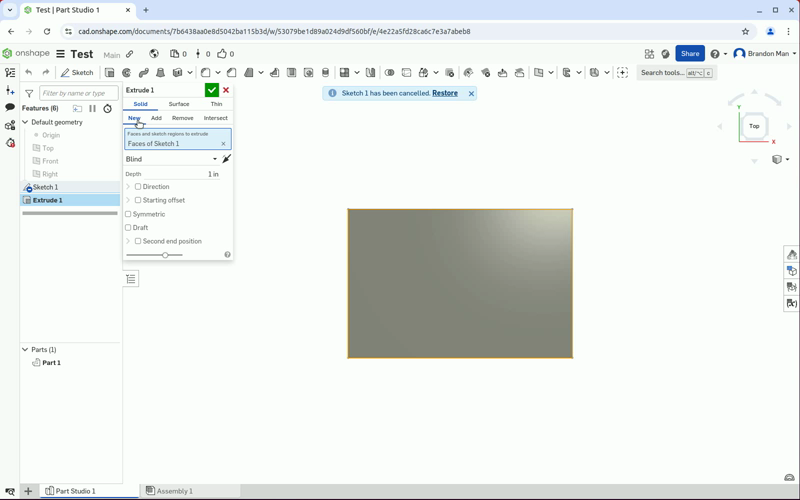
click(137, 120)
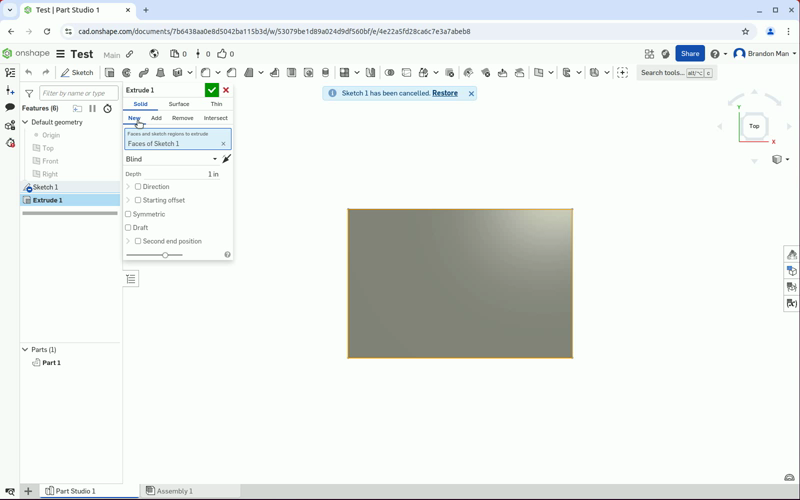
key(tab, 4)
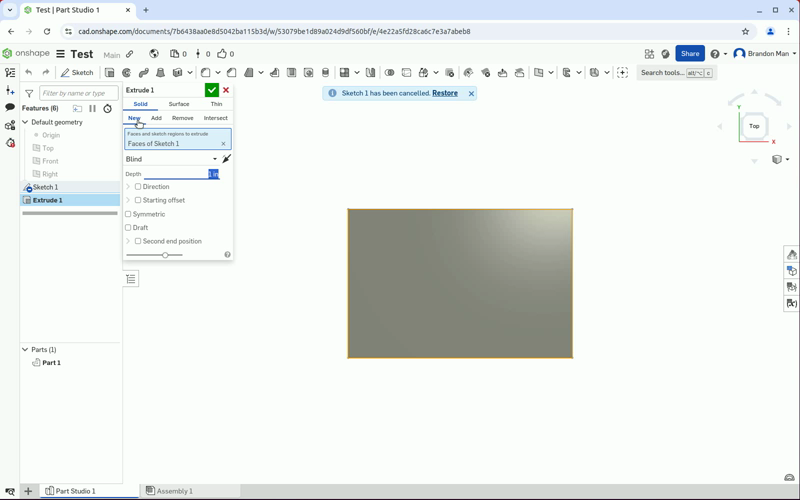
text(5.055)
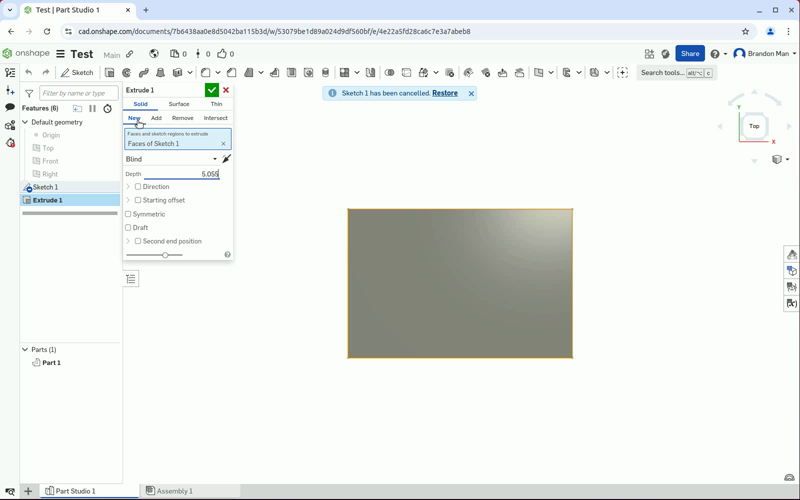
key(enter)
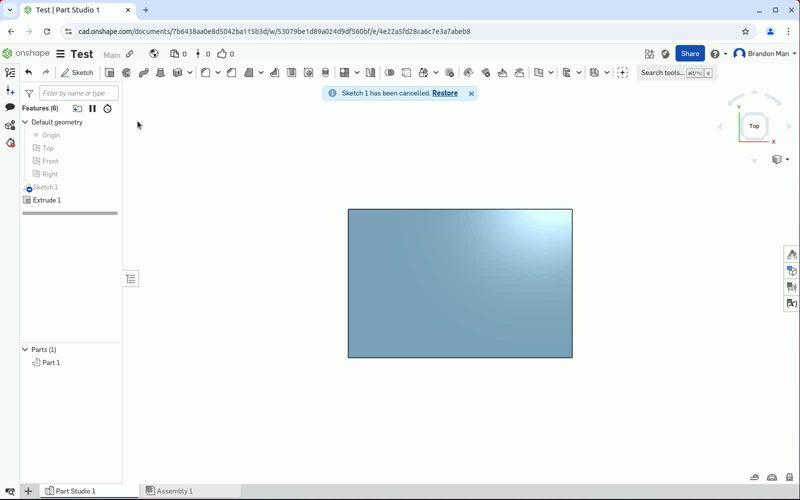
key(shift+h)
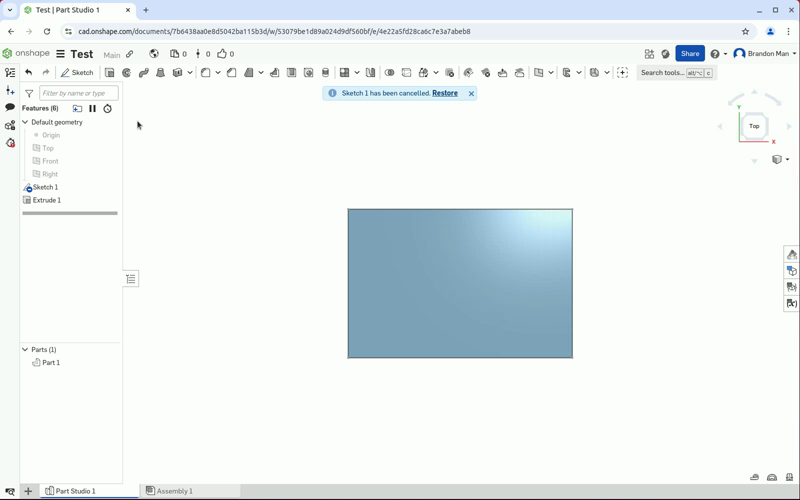
key(shift+h)
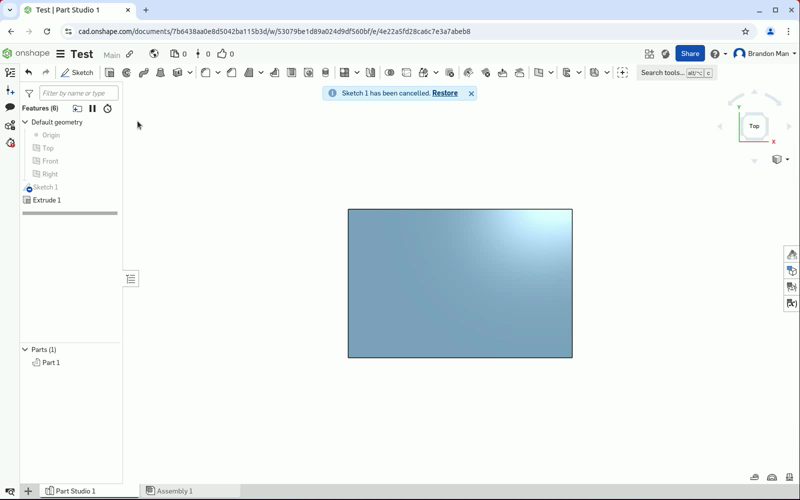
mouse_move(73, 189)
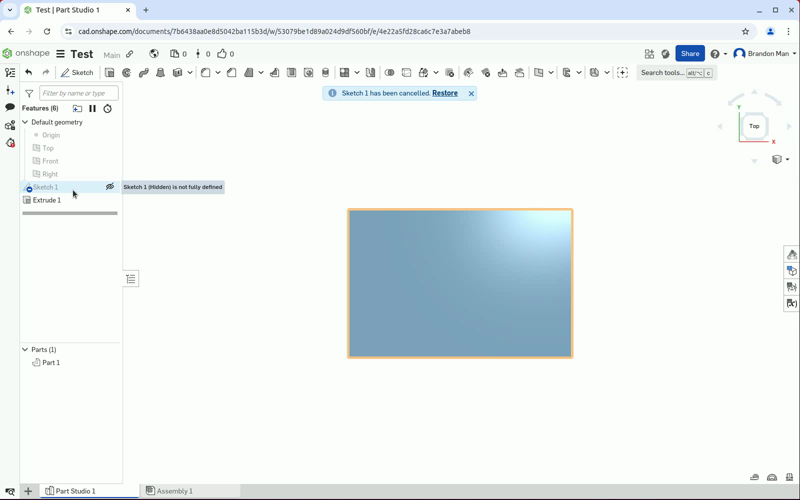
click(73, 189)
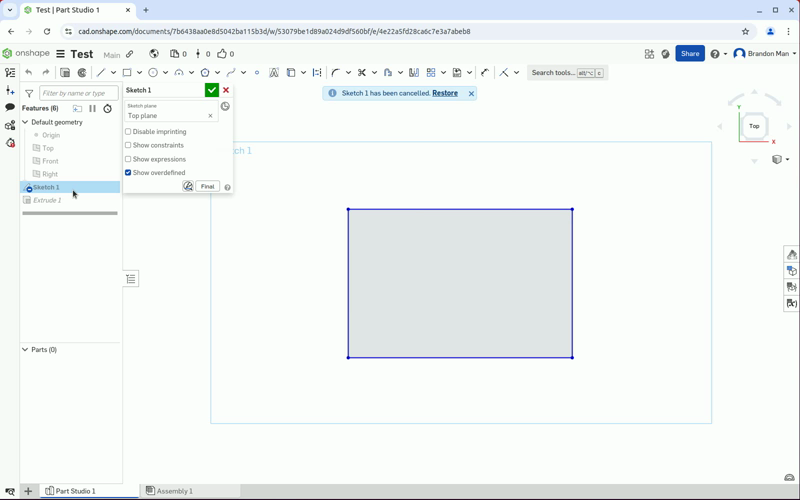
mouse_move(229, 92)
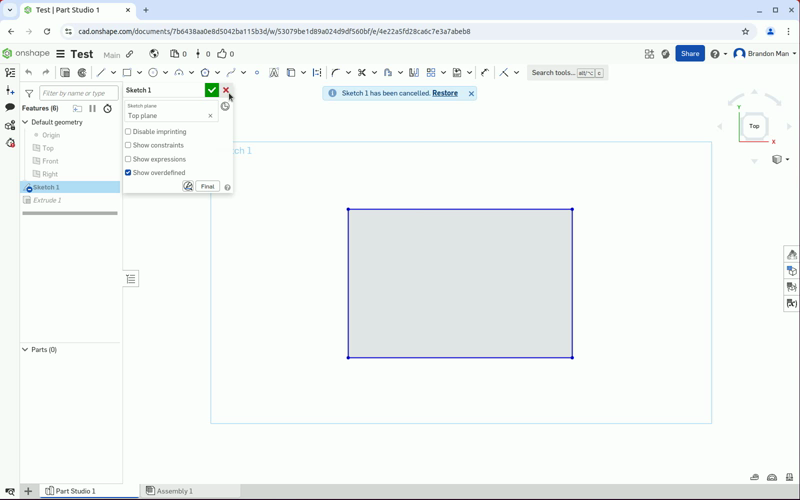
click(229, 92)
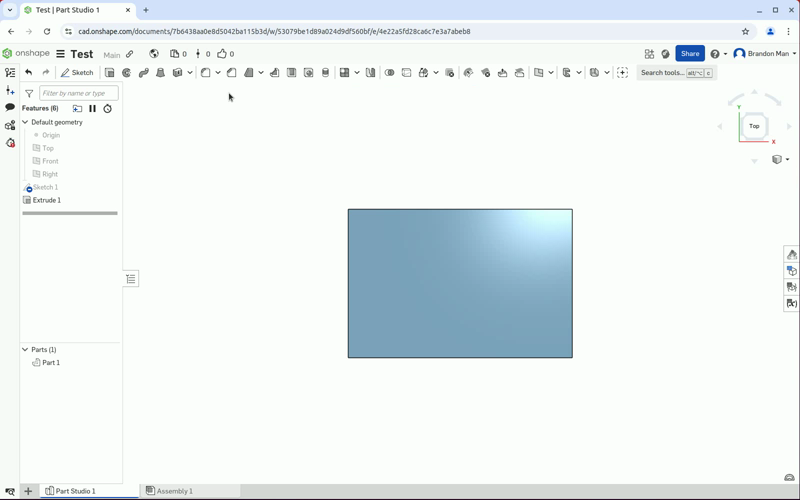
mouse_move(541, 75)
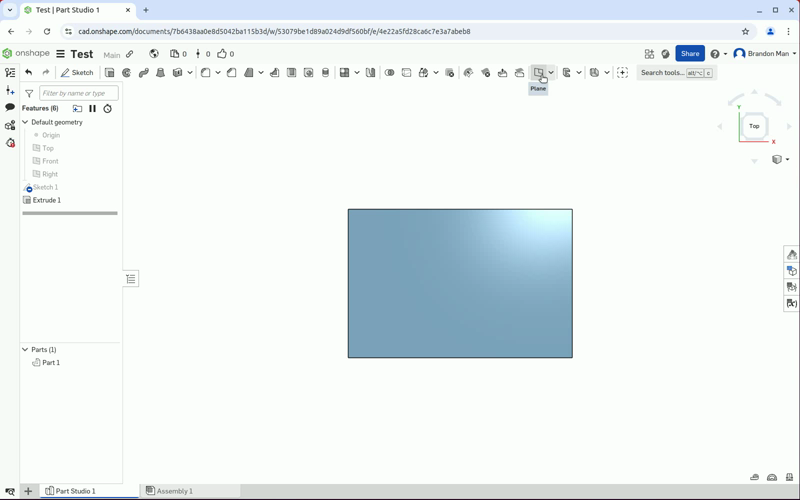
click(541, 75)
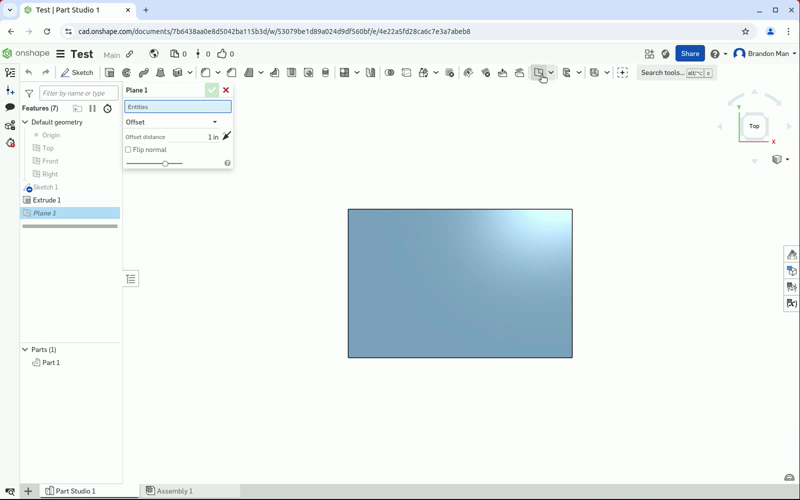
mouse_move(73, 150)
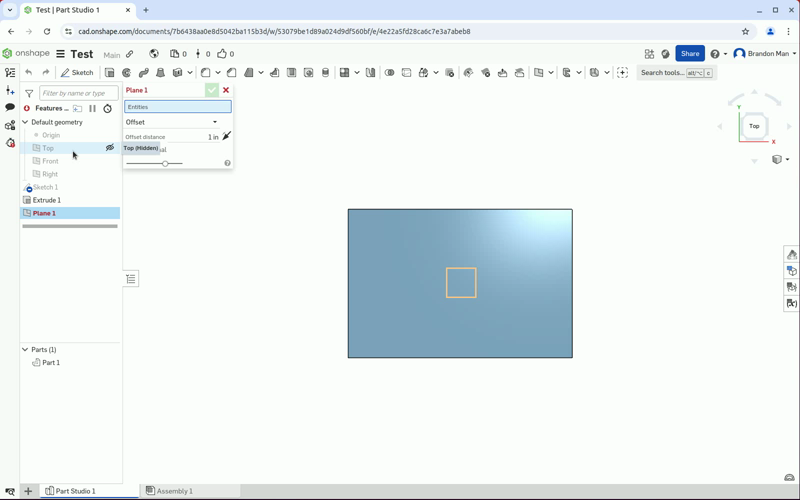
click(73, 150)
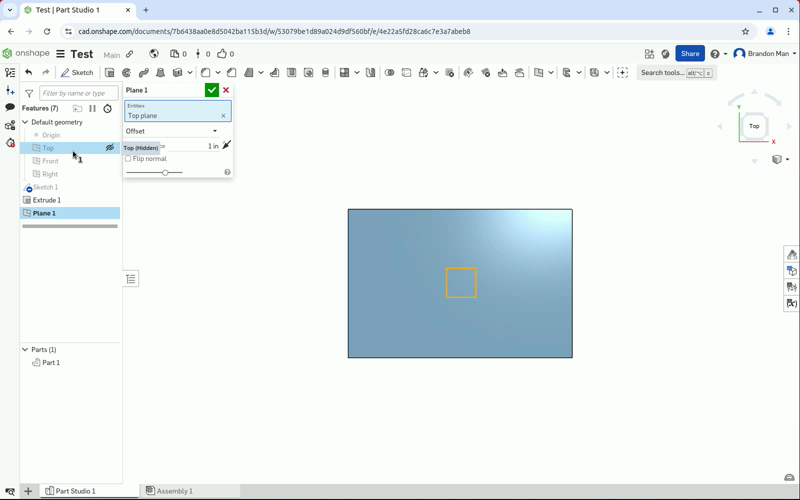
key(tab, 2)
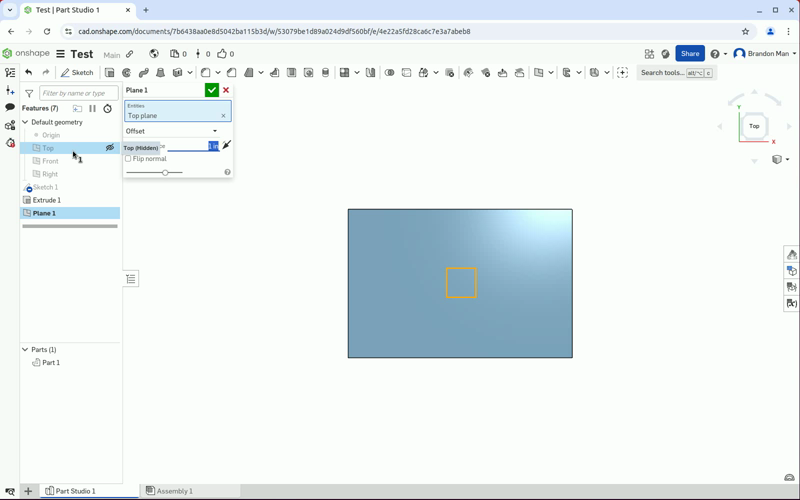
text(5.053)
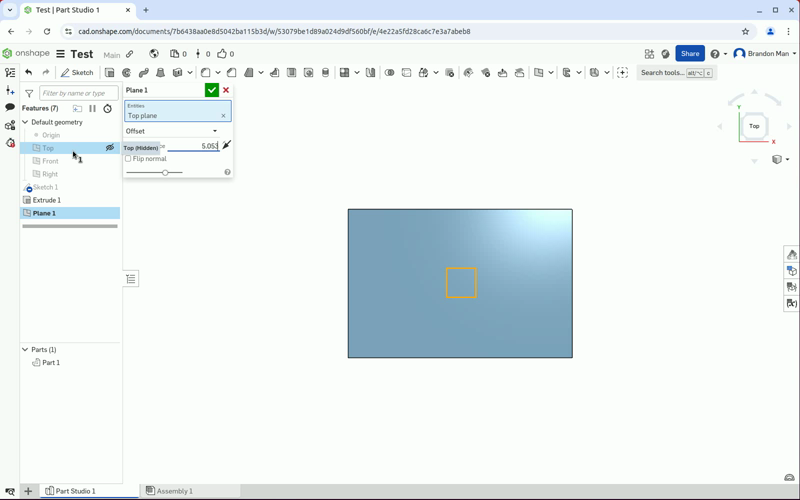
key(enter, 2)
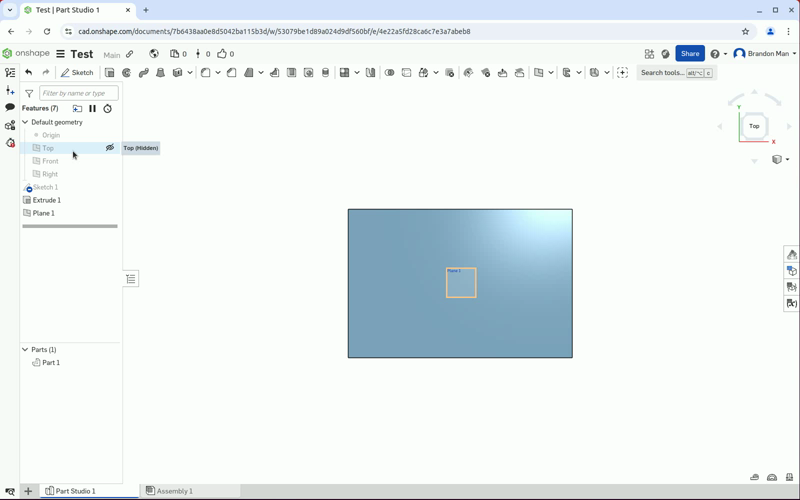
key(shift+s)
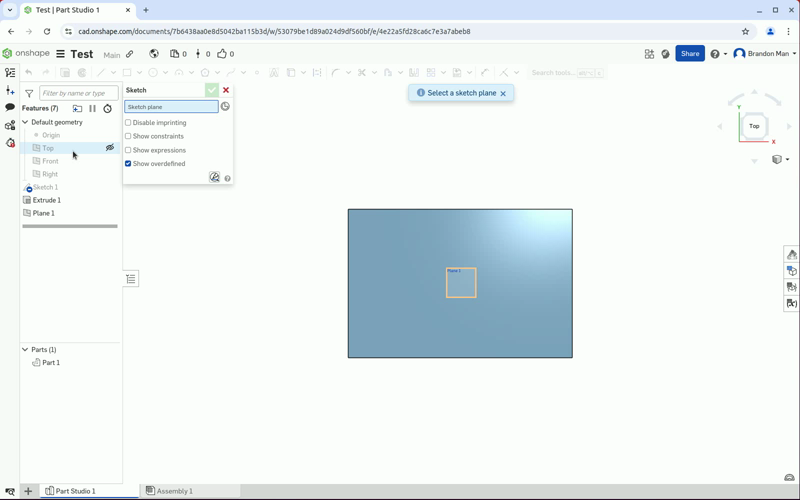
mouse_move(73, 215)
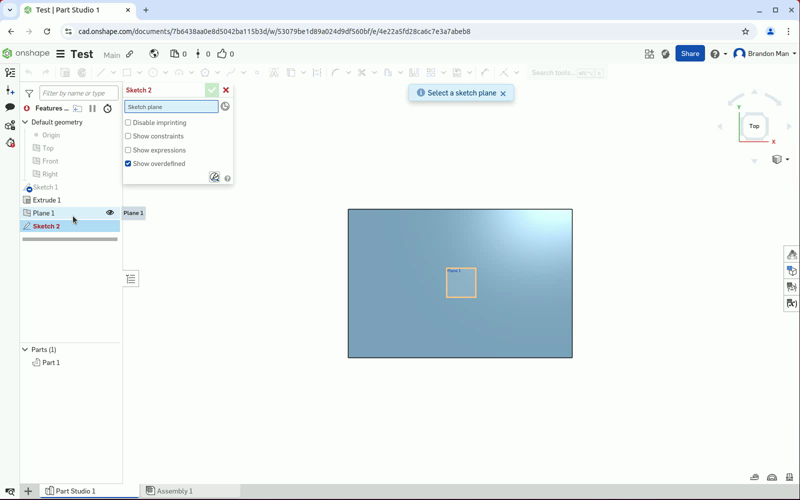
click(73, 215)
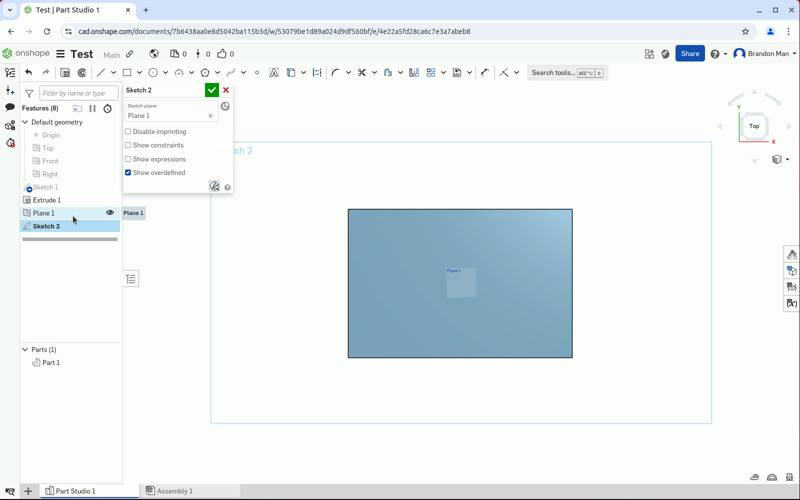
mouse_move(73, 352)
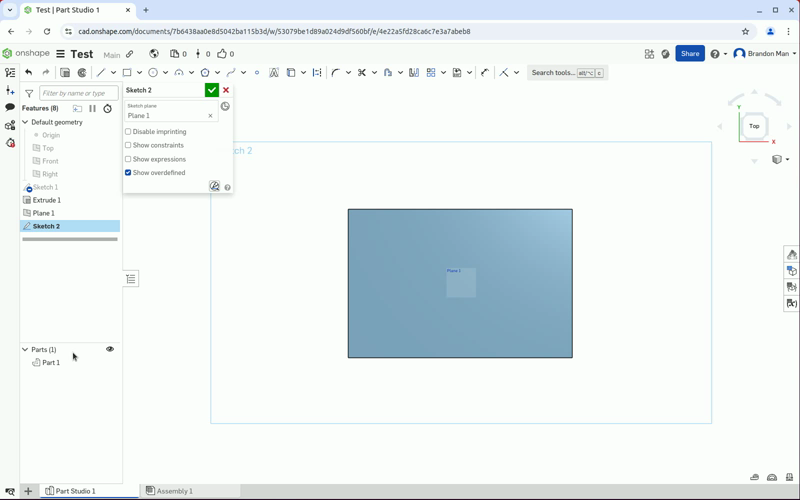
key(y)
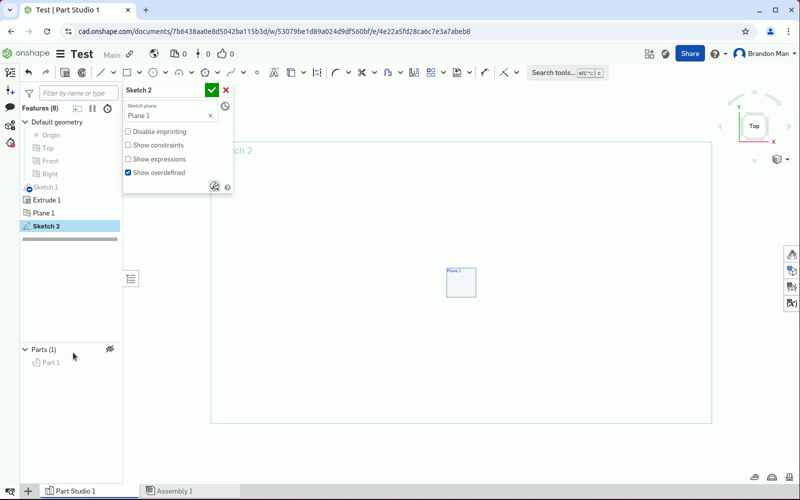
key(c)
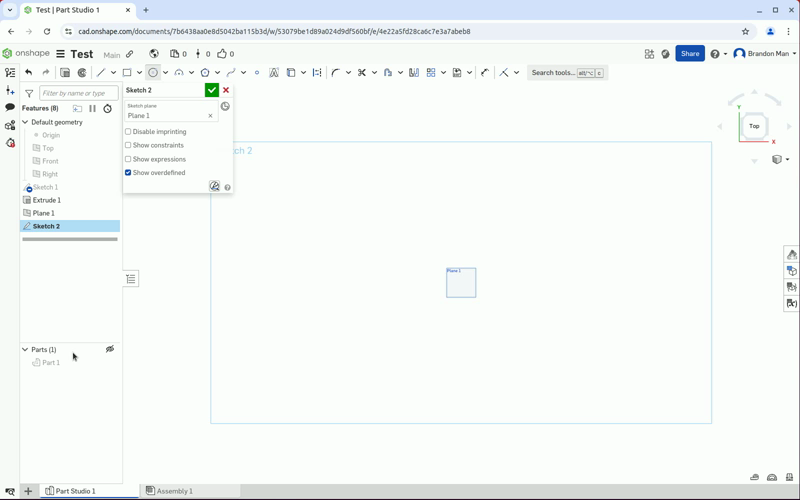
key_down(shift)
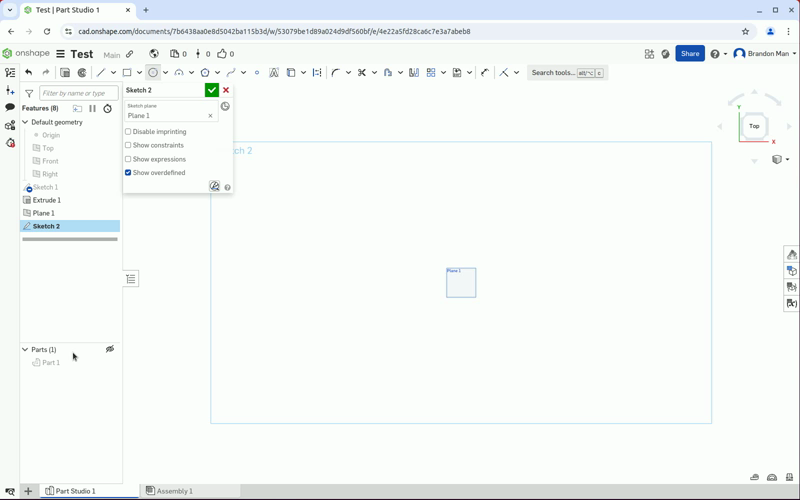
mouse_move(426, 282)
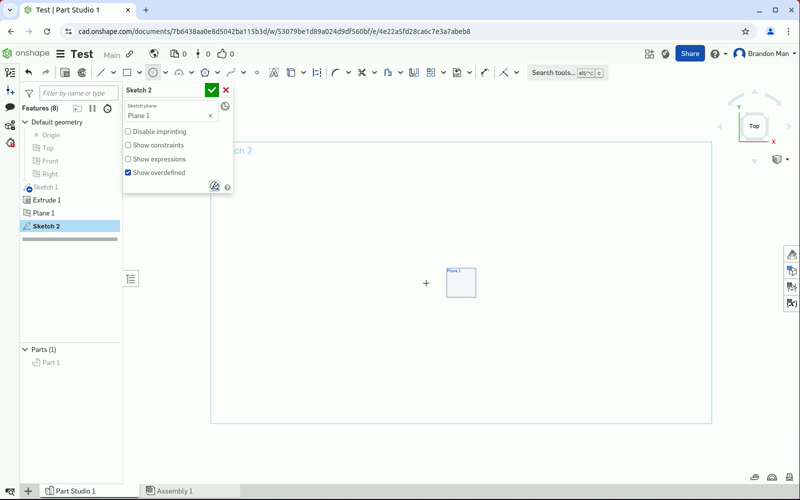
click(426, 282)
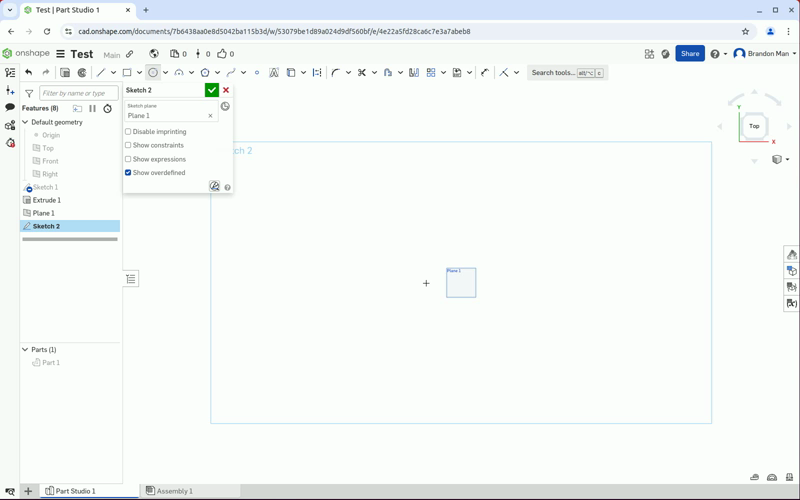
key_up(shift)
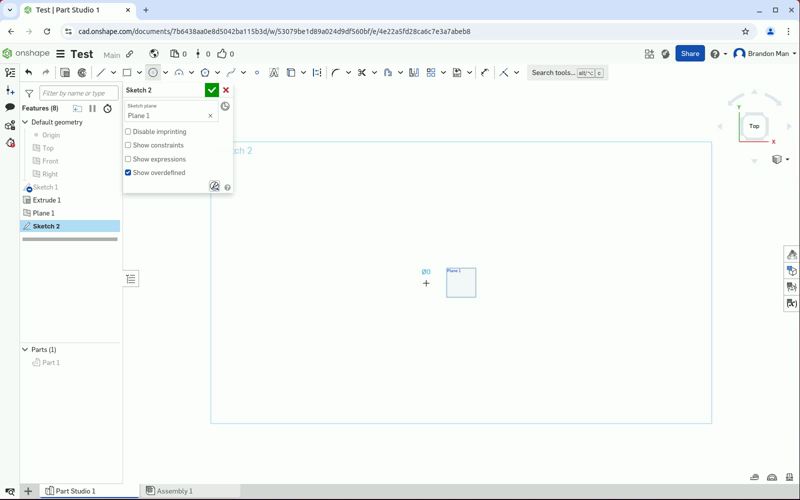
mouse_move(429, 282)
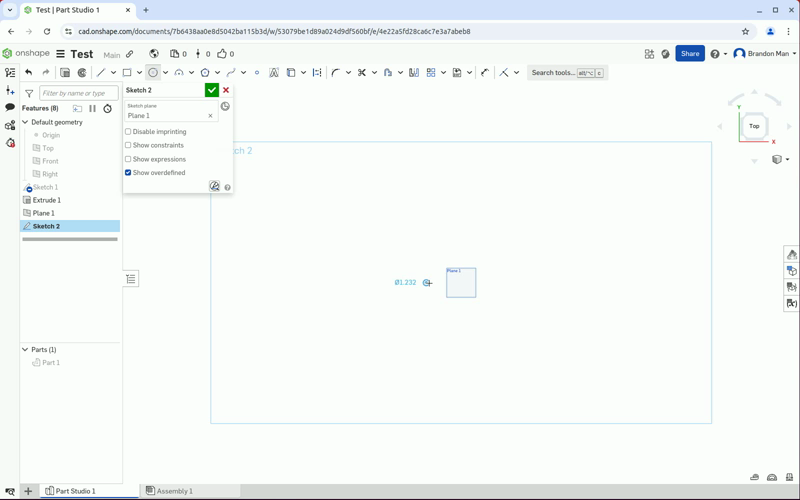
click(429, 282)
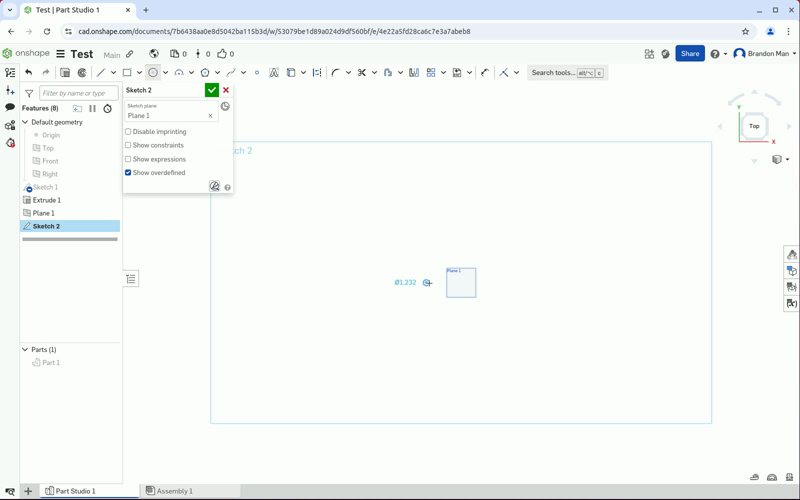
key(esc)
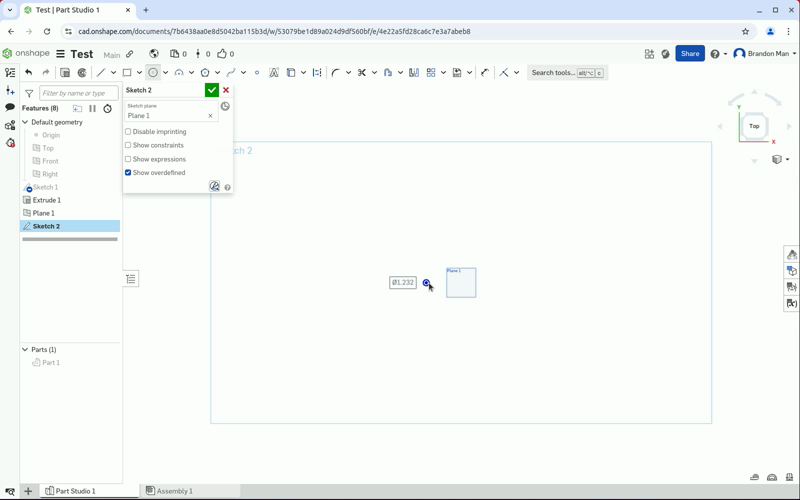
mouse_move(428, 284)
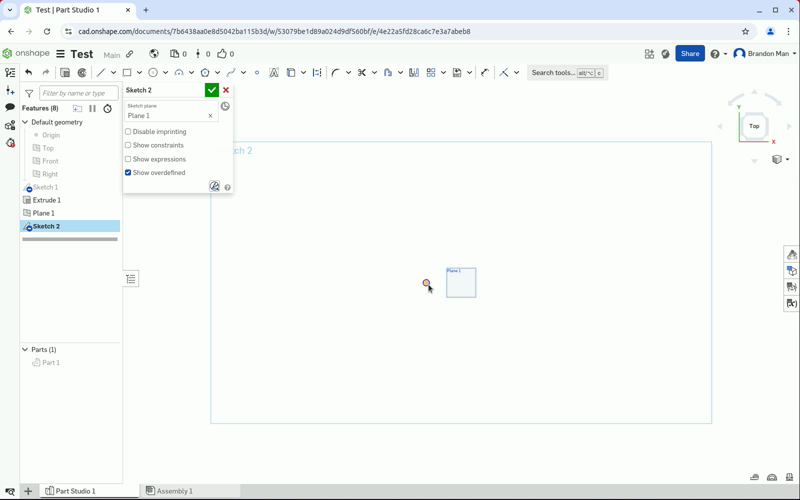
scroll(6)
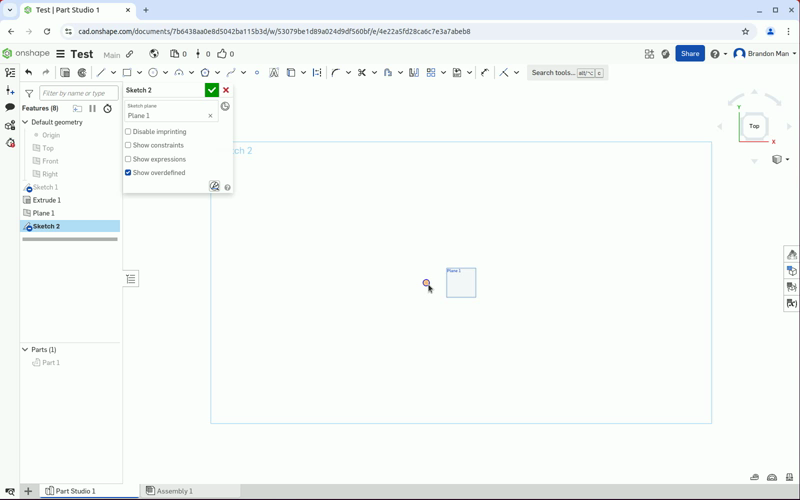
scroll(6)
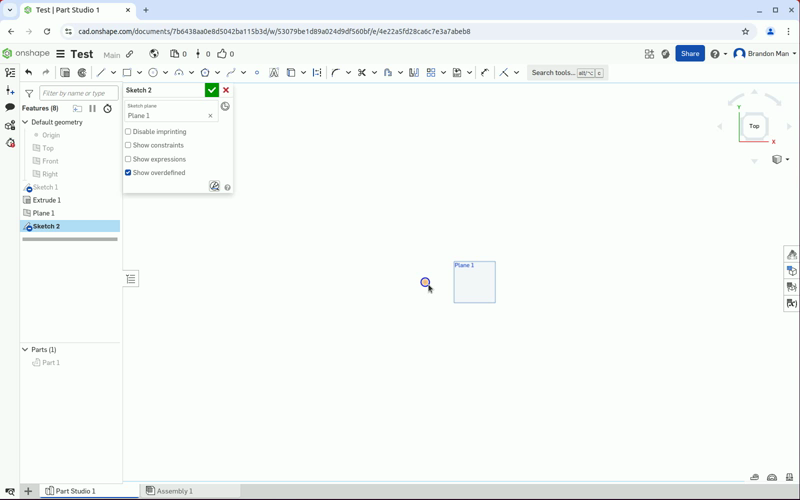
scroll(6)
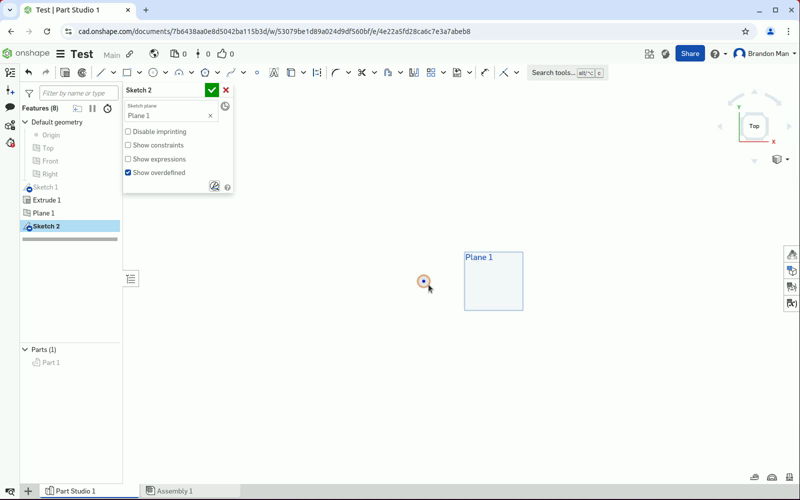
scroll(6)
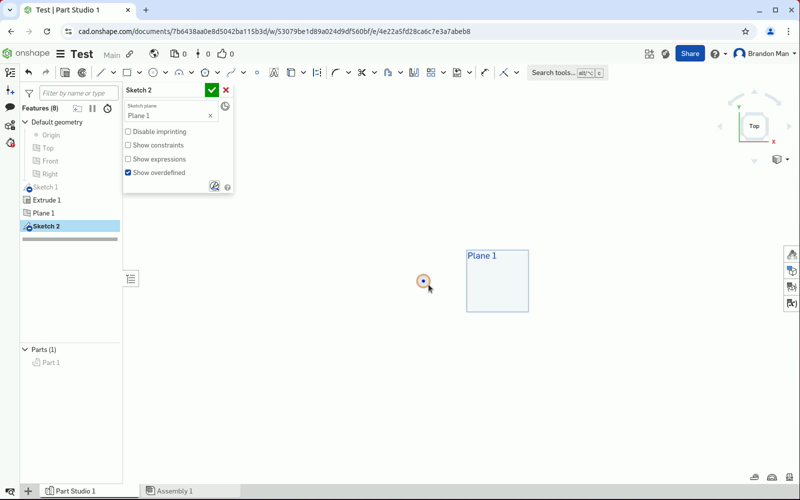
scroll(6)
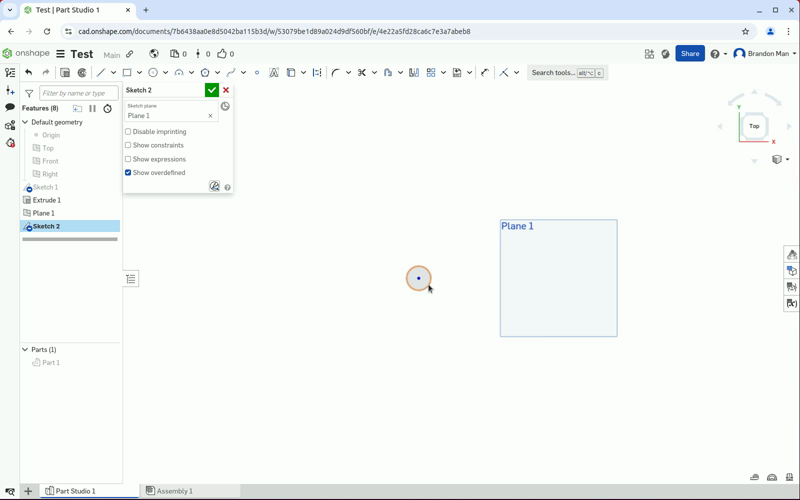
scroll(6)
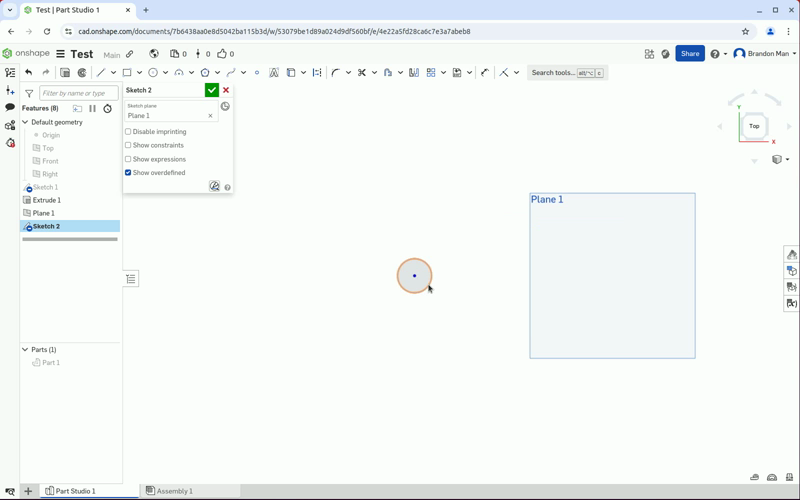
scroll(6)
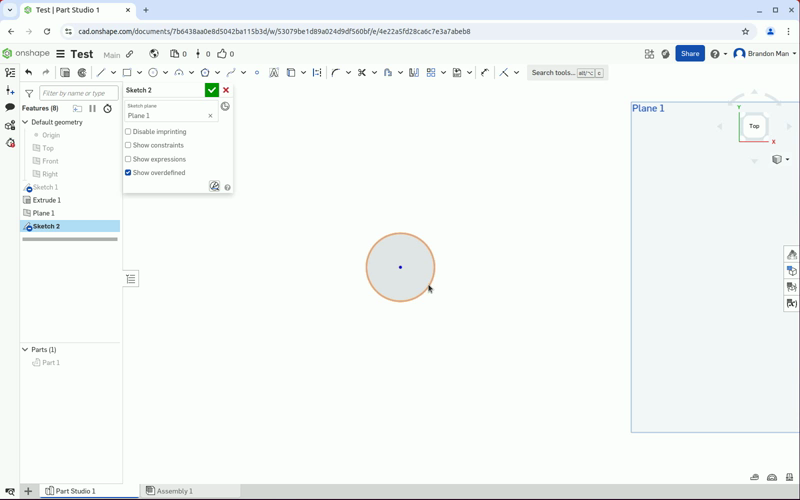
click(428, 284)
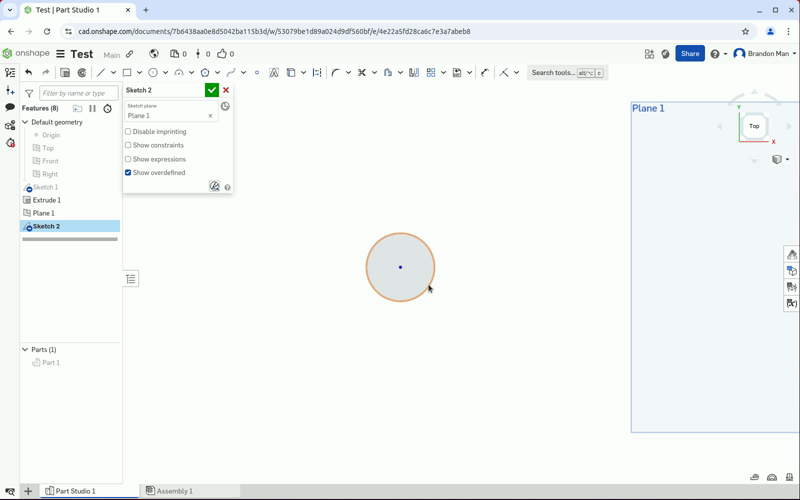
scroll(-6)
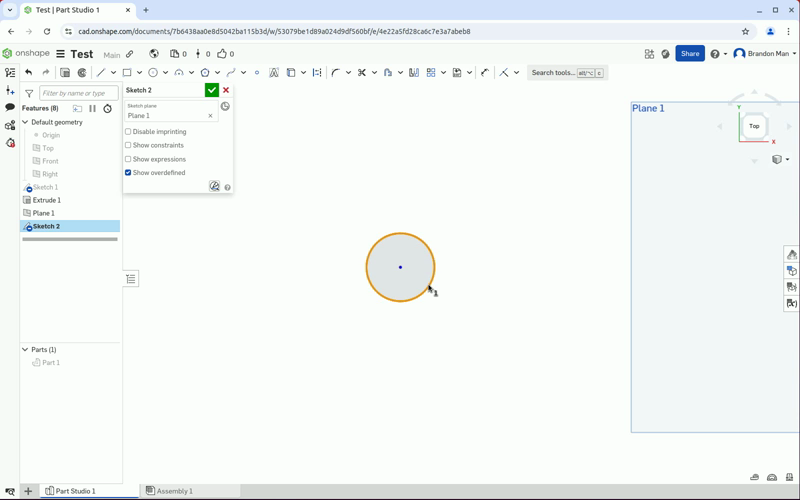
scroll(-6)
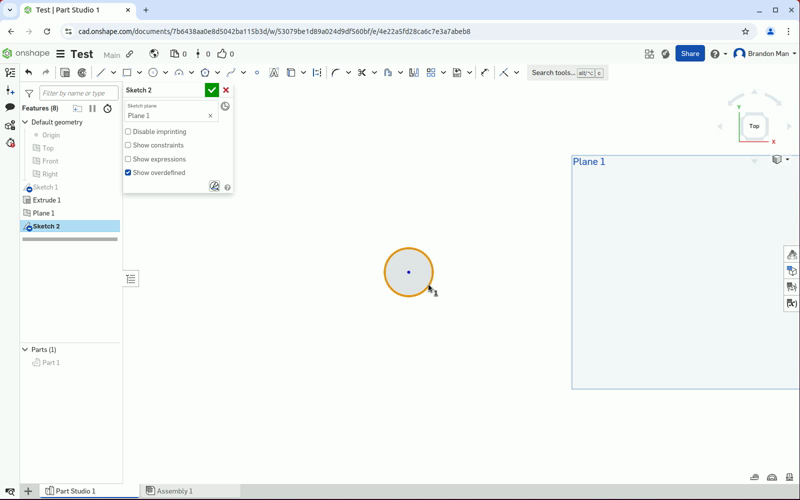
scroll(-6)
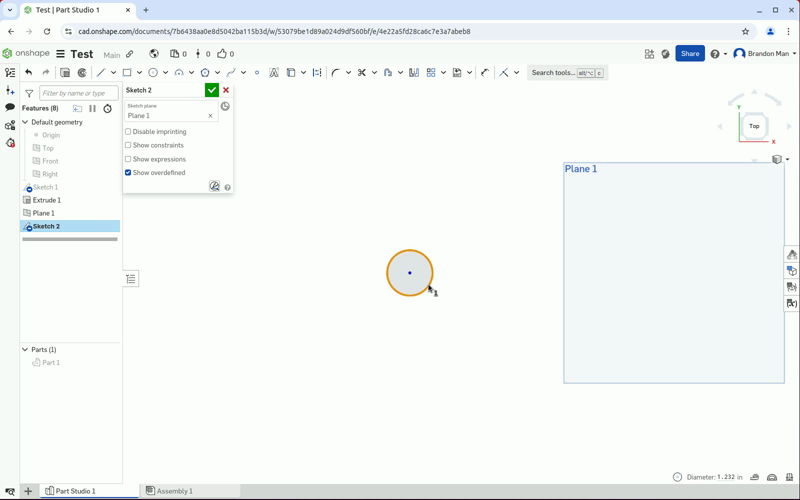
scroll(-6)
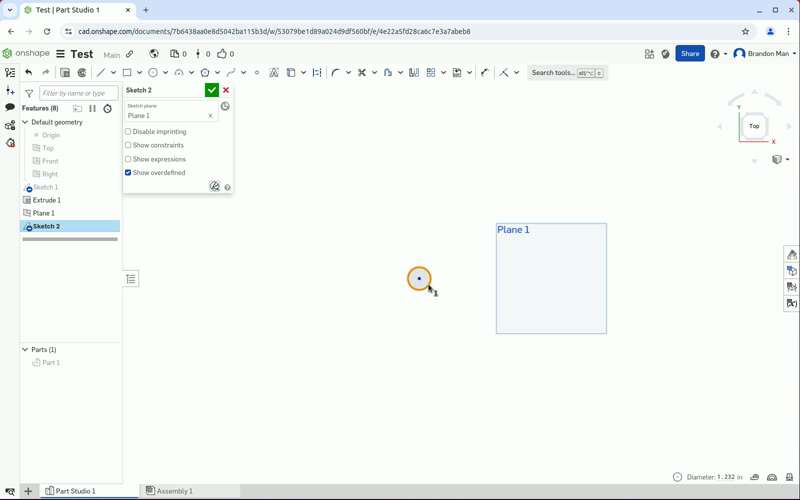
scroll(-6)
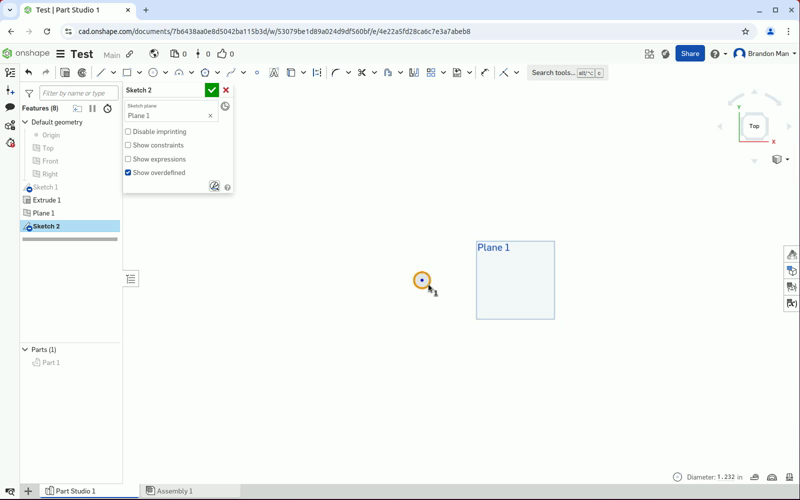
scroll(-6)
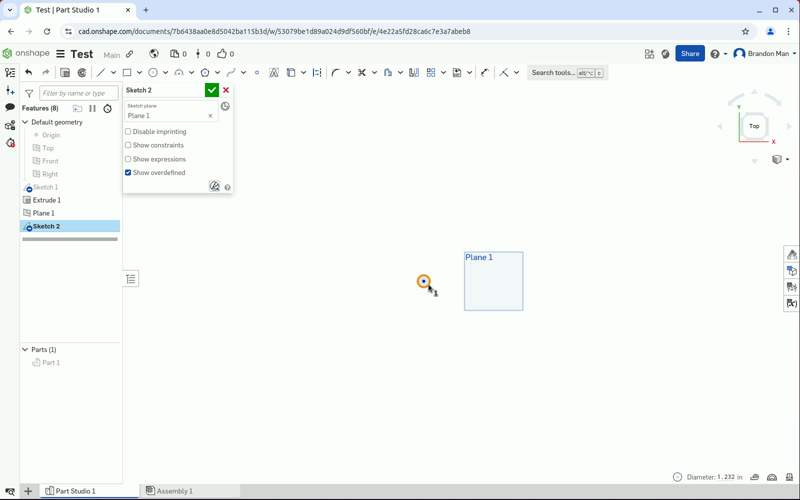
scroll(-6)
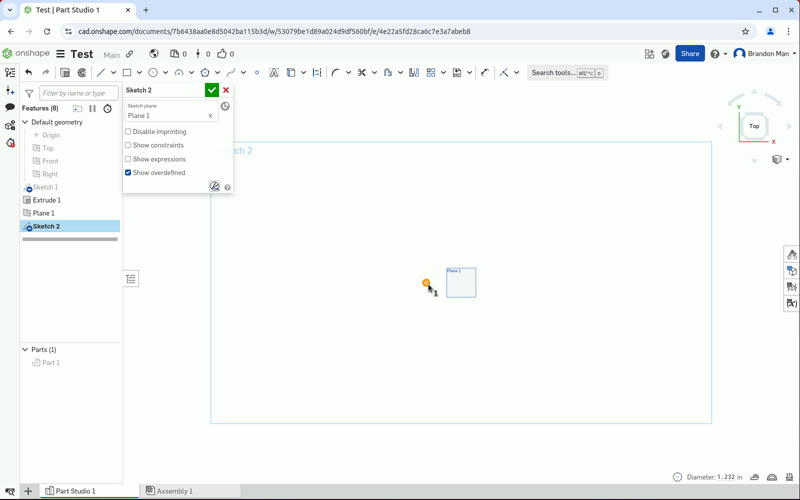
mouse_move(73, 352)
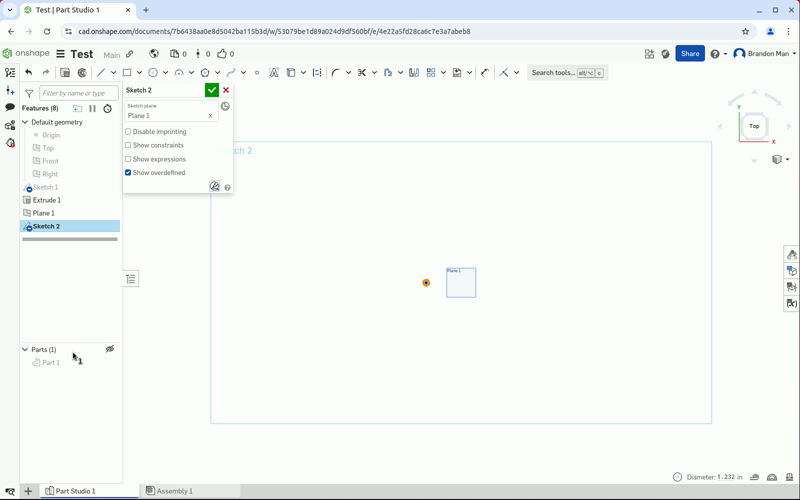
key(shift+y)
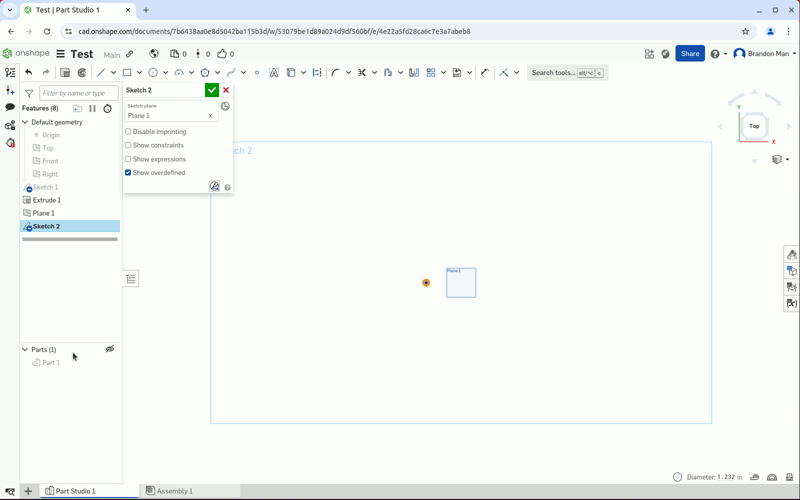
key(shift+e)
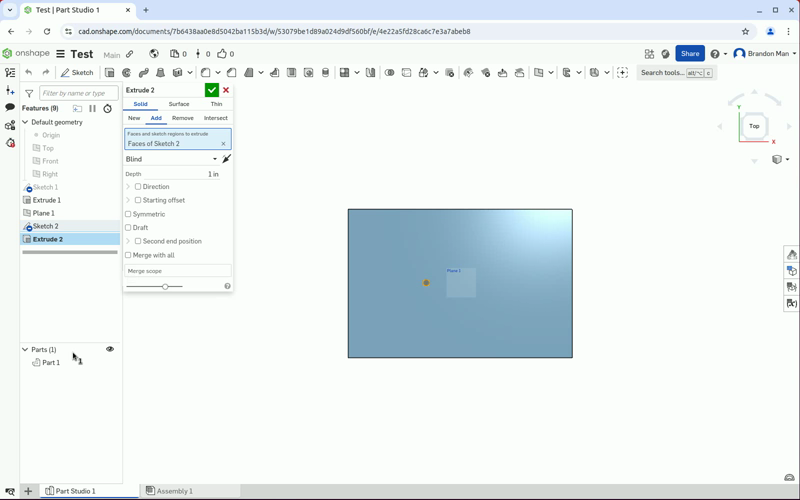
mouse_move(143, 106)
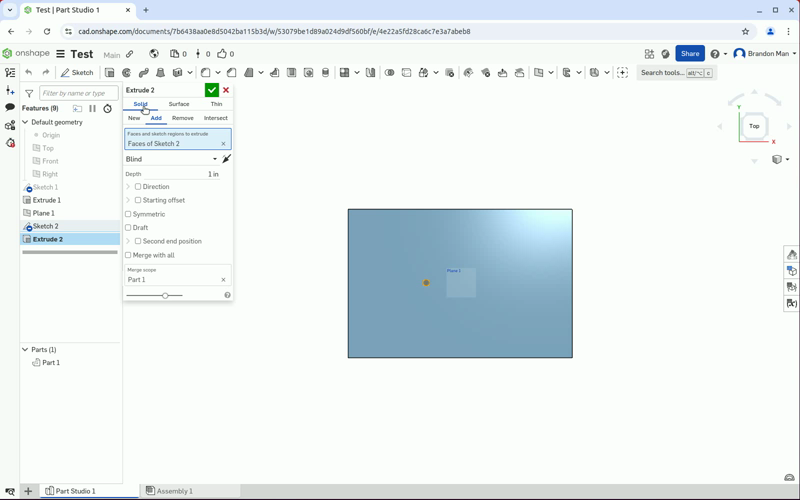
click(143, 106)
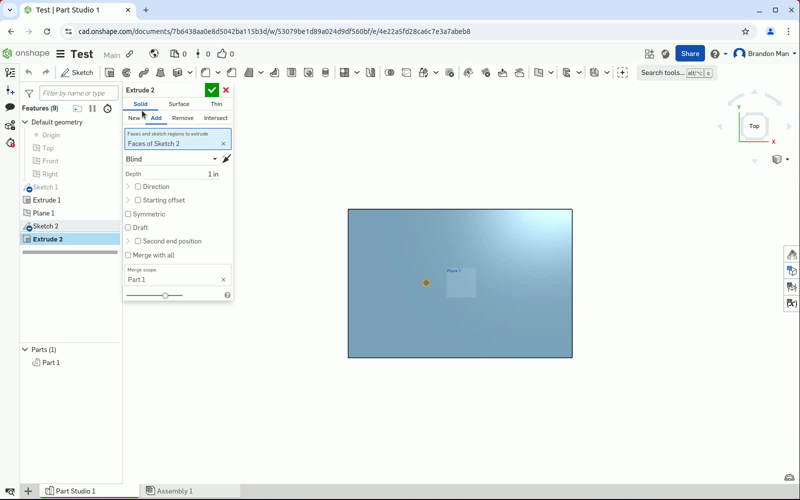
mouse_move(137, 120)
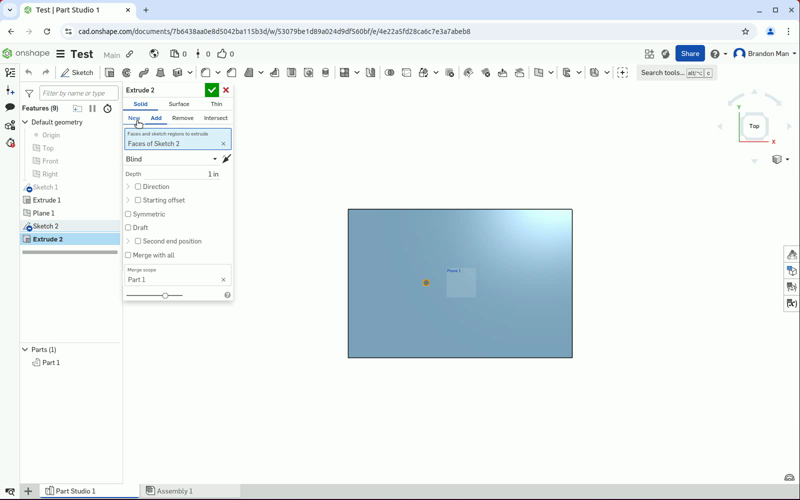
click(137, 120)
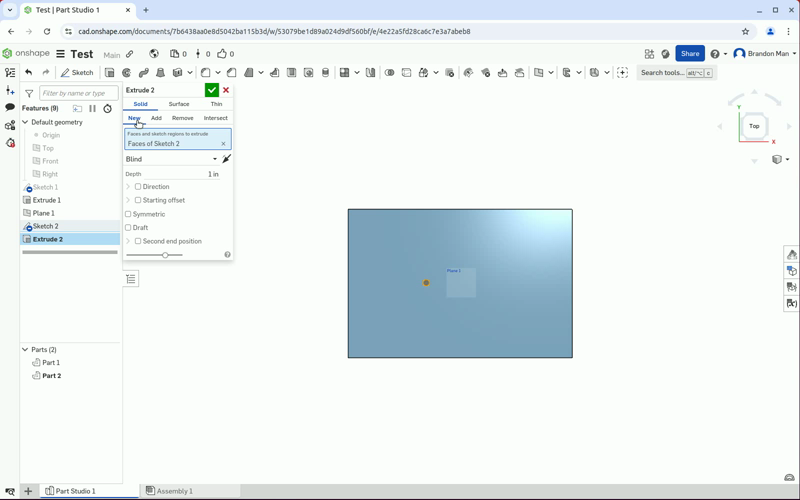
key(tab, 4)
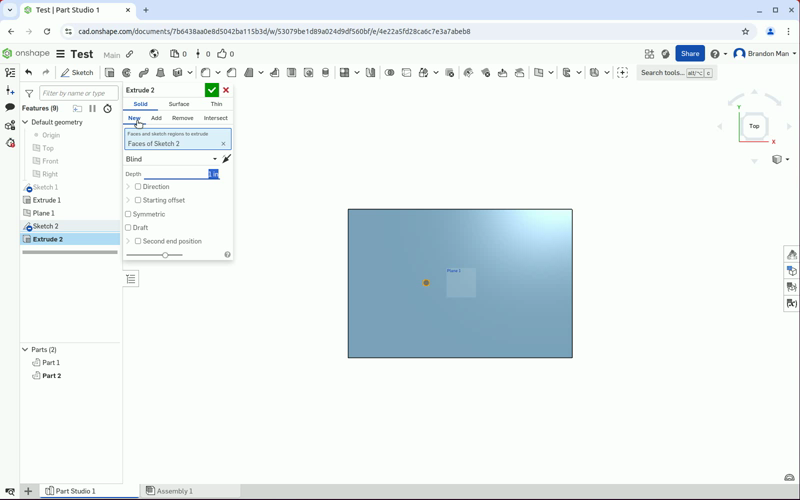
text(2.166)
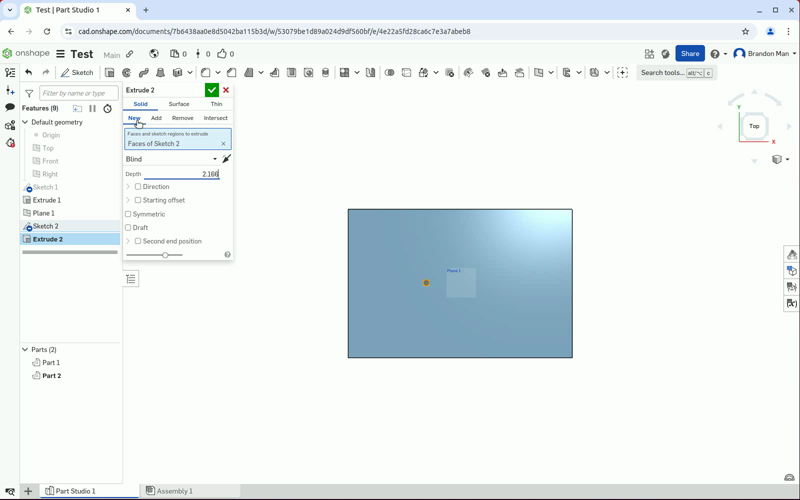
key(enter)
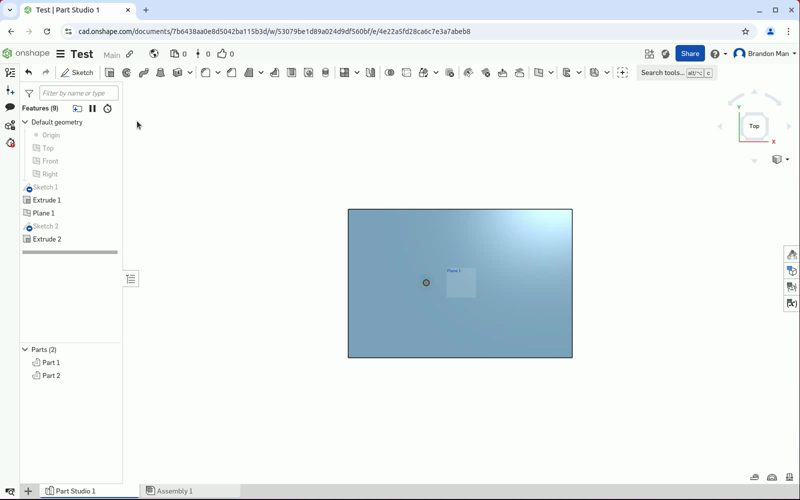
key(shift+h)
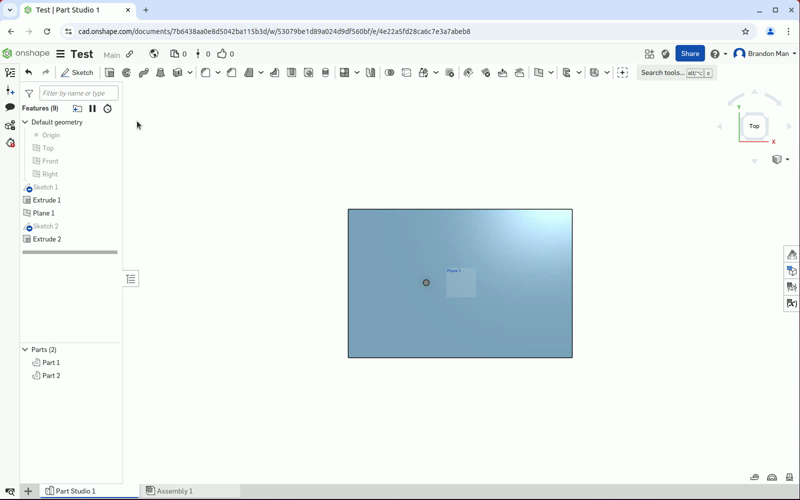
key(shift+h)
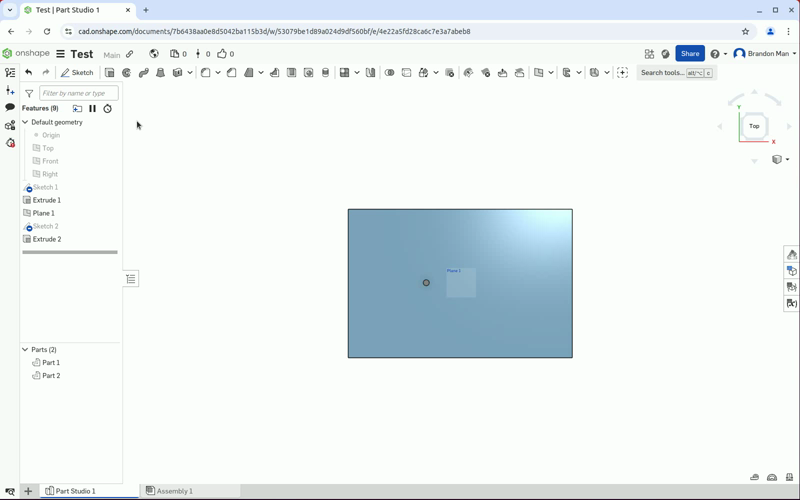
mouse_move(73, 189)
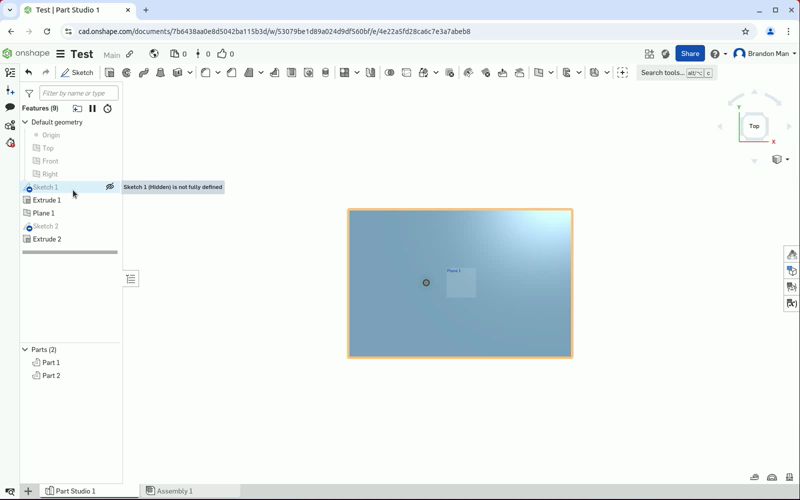
click(73, 189)
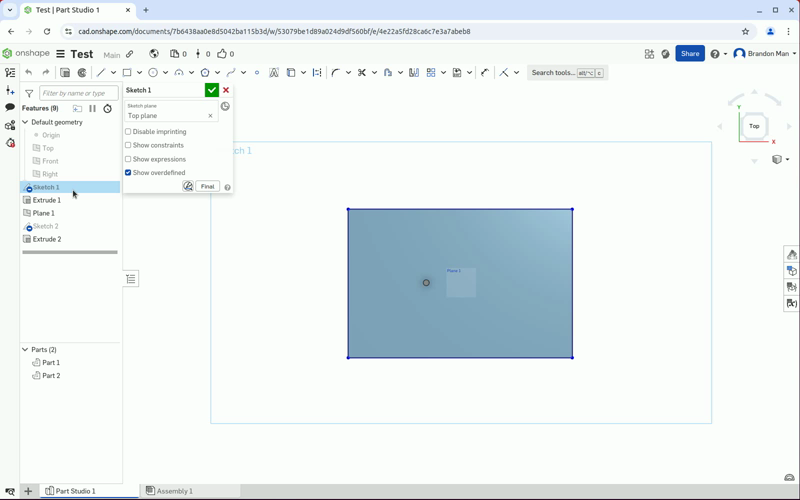
mouse_move(229, 92)
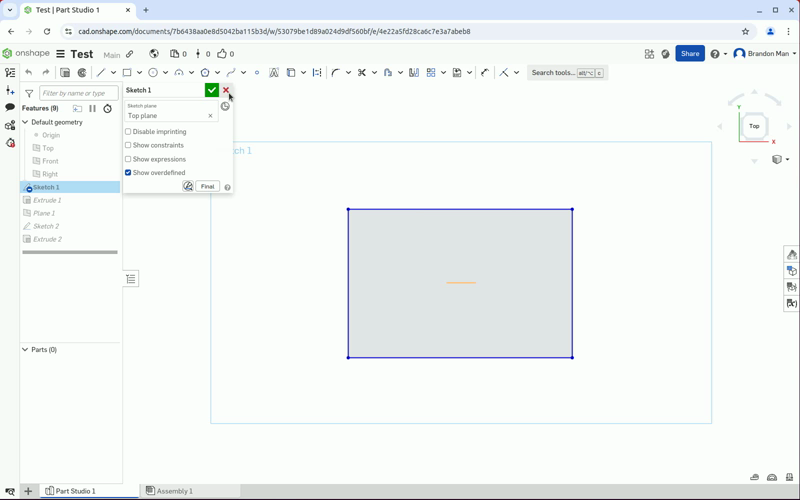
click(229, 92)
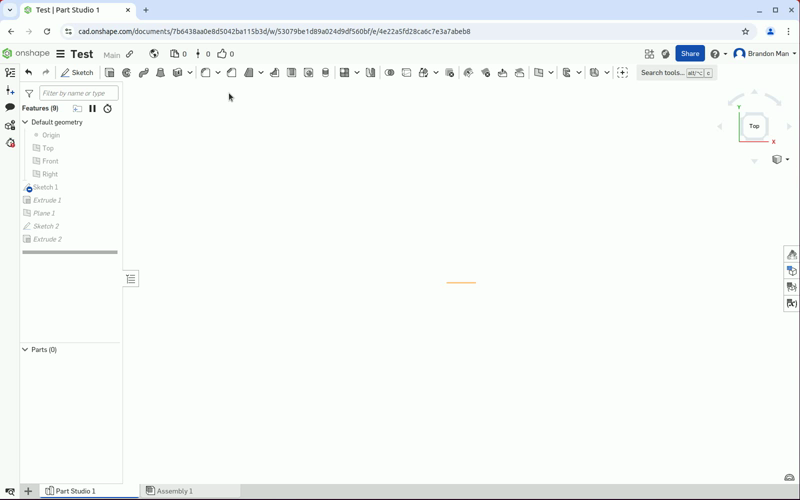
key(shift+s)
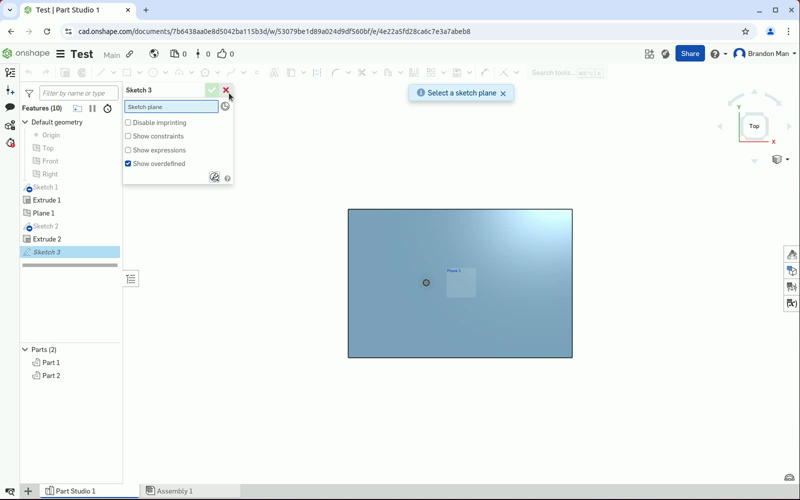
mouse_move(73, 215)
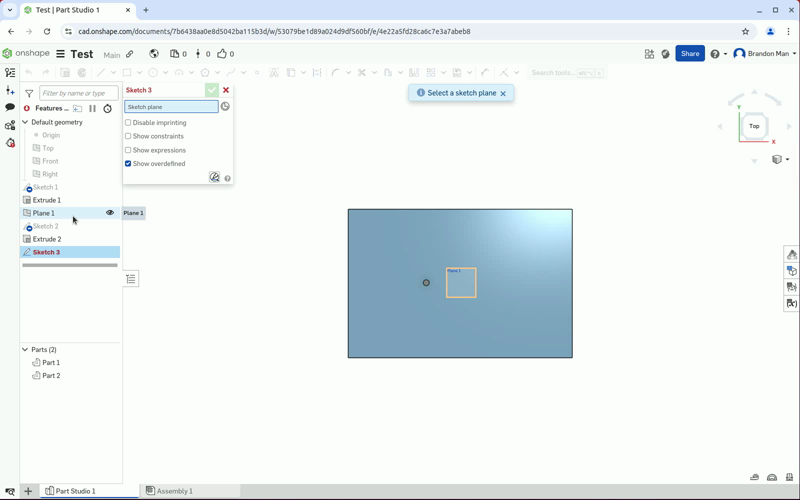
click(73, 215)
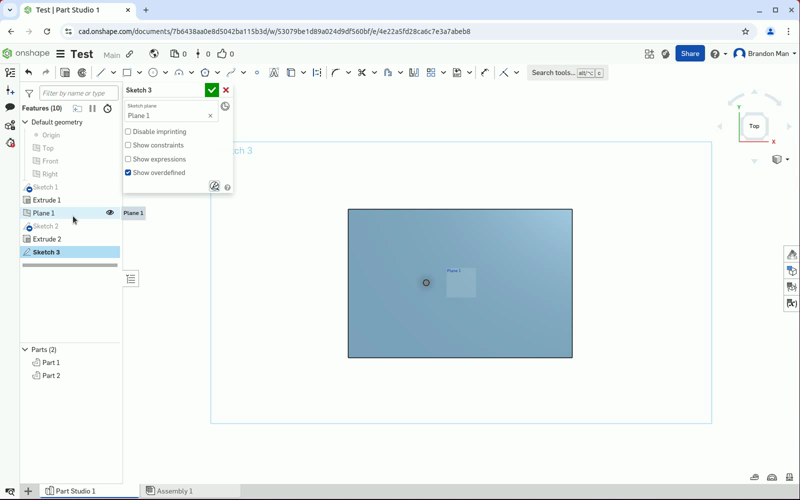
mouse_move(73, 352)
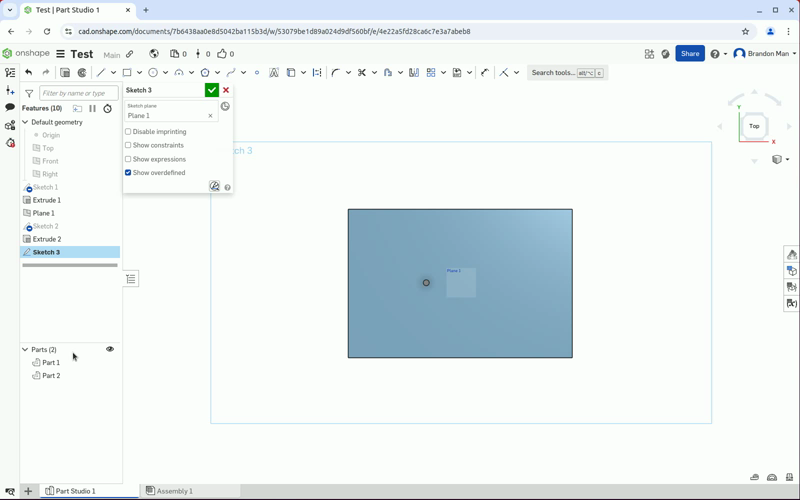
key(y)
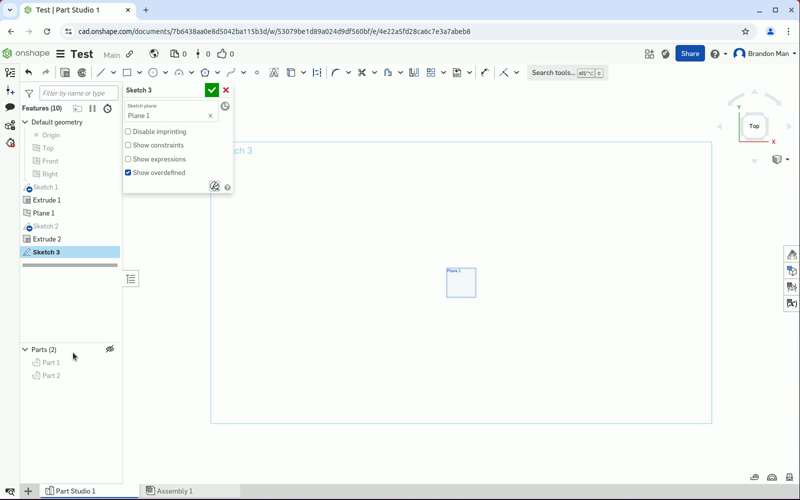
key(c)
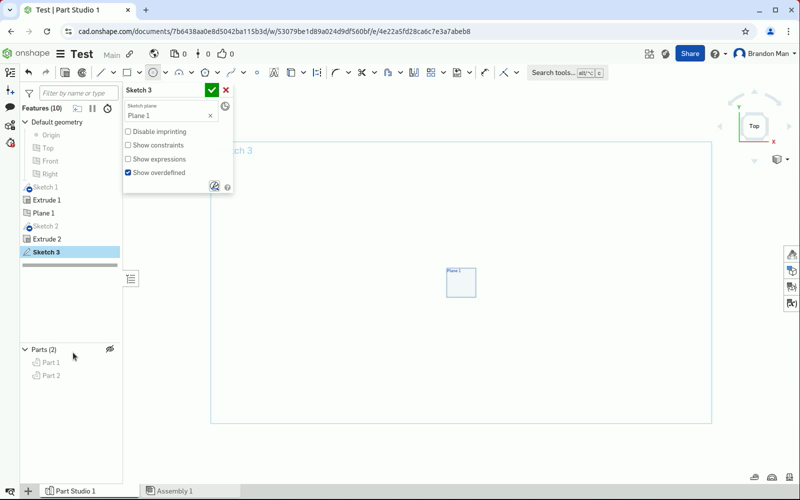
key_down(shift)
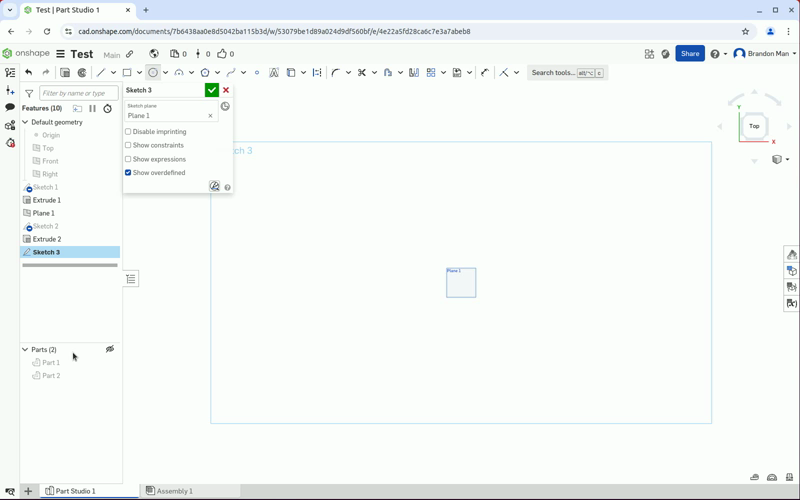
mouse_move(496, 282)
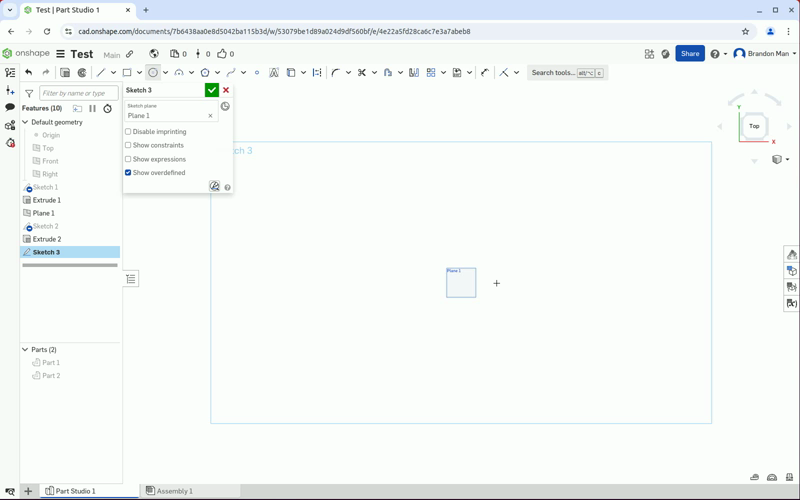
click(496, 282)
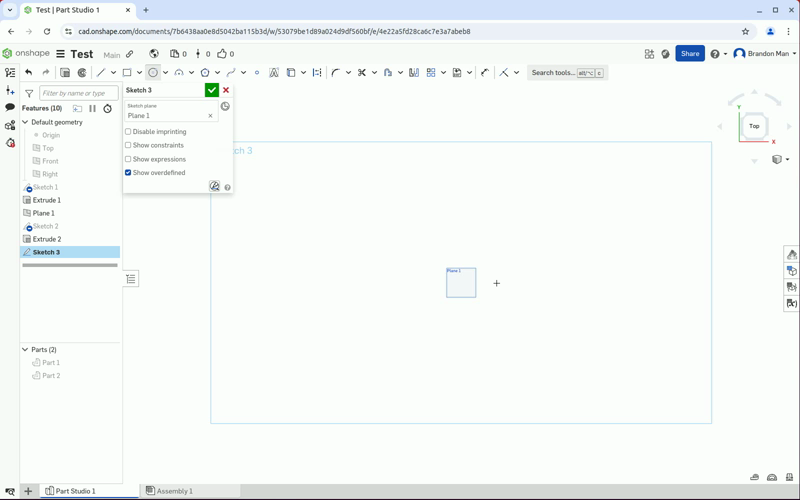
key_up(shift)
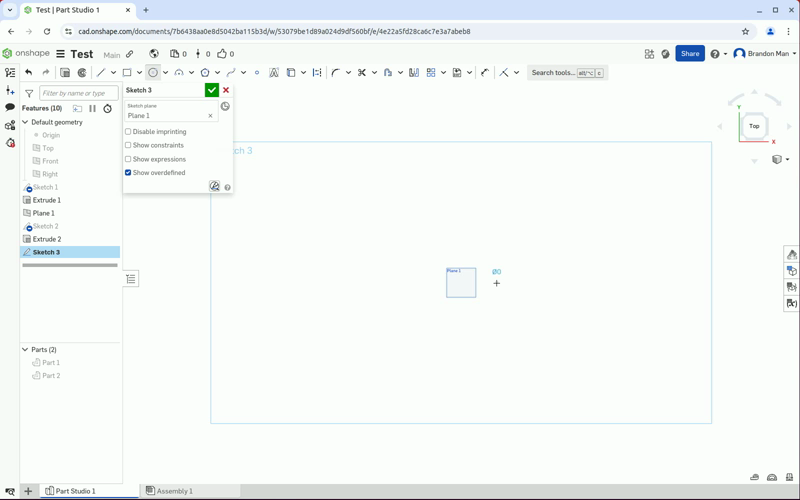
mouse_move(499, 282)
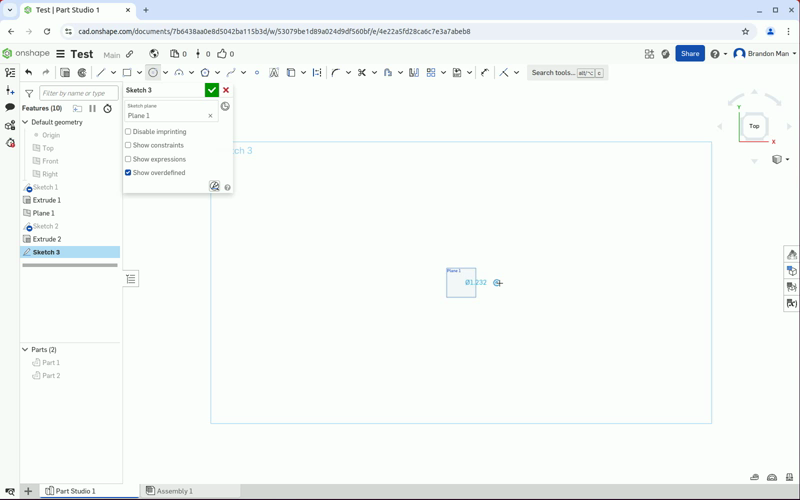
click(499, 282)
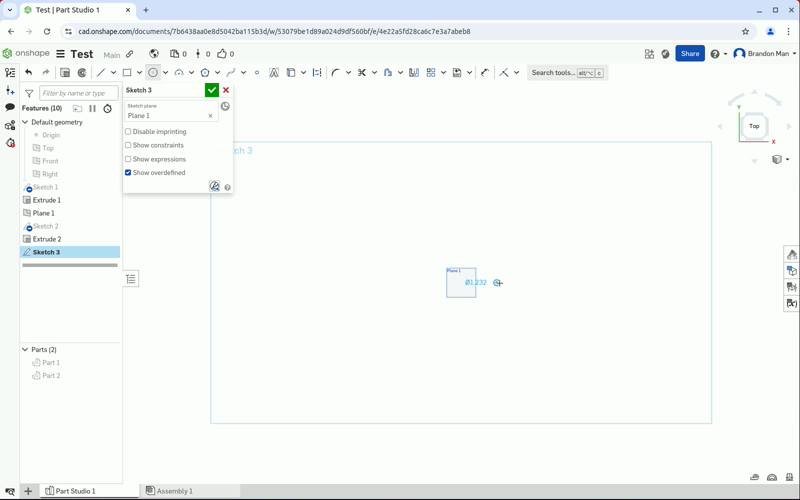
key(esc)
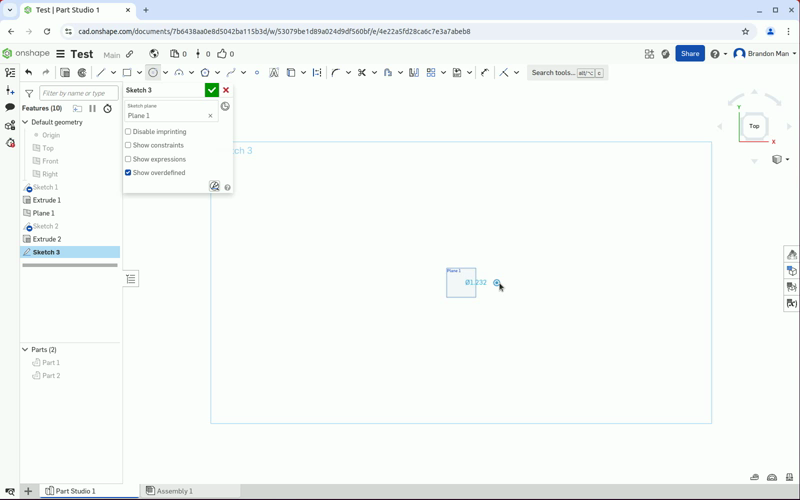
mouse_move(493, 282)
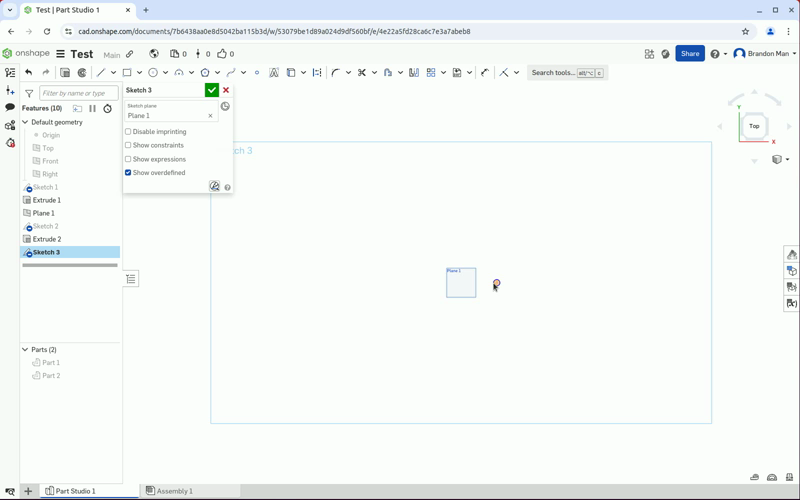
scroll(6)
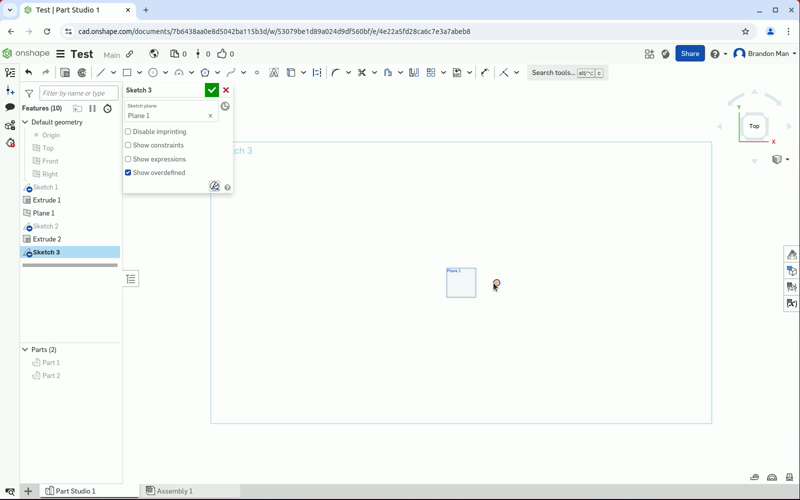
scroll(6)
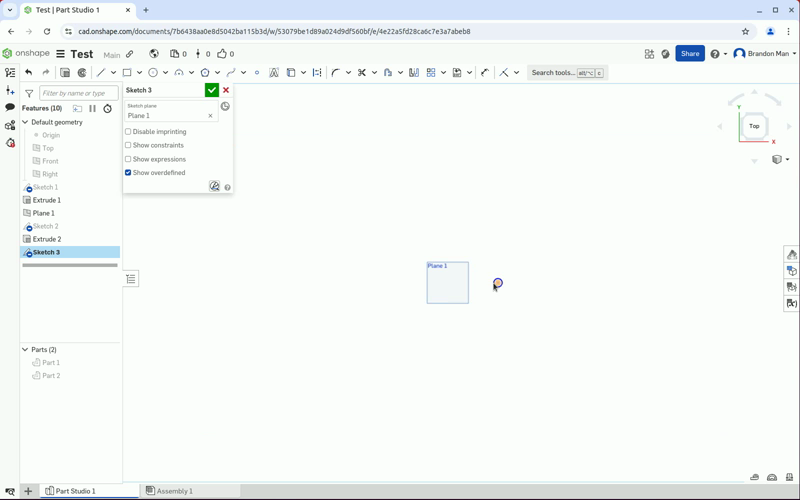
scroll(6)
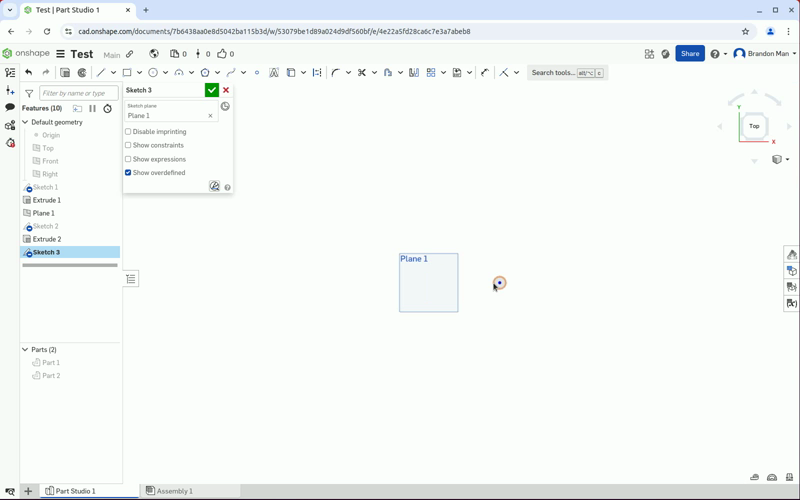
scroll(6)
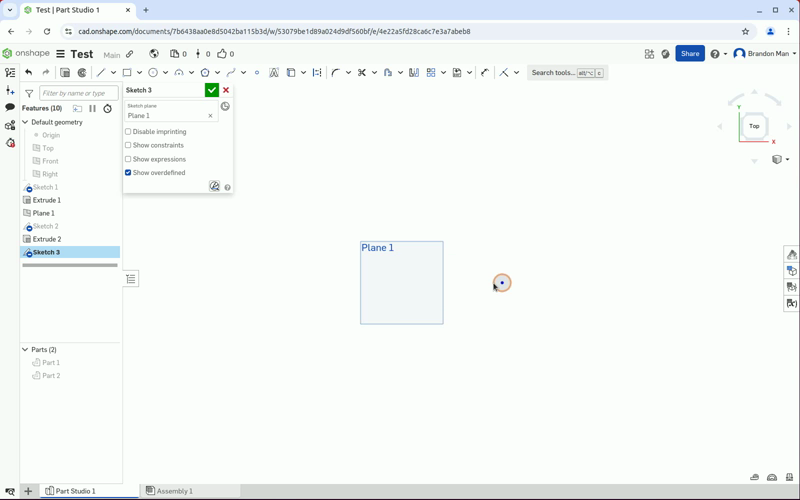
scroll(6)
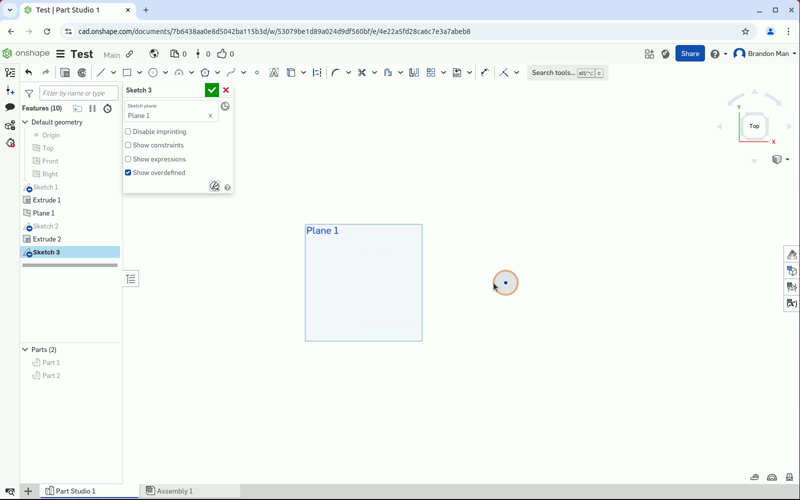
scroll(6)
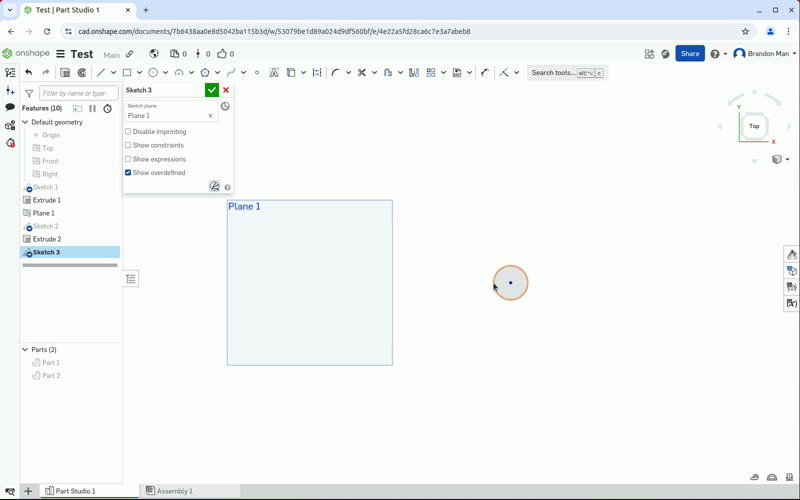
scroll(6)
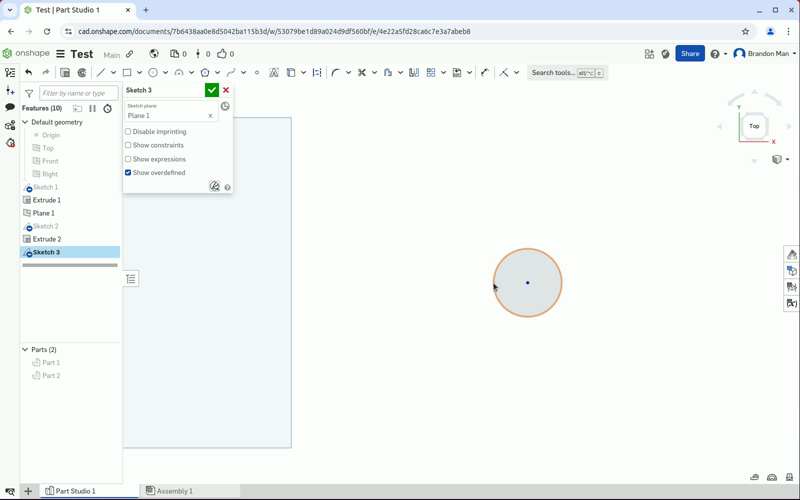
click(493, 282)
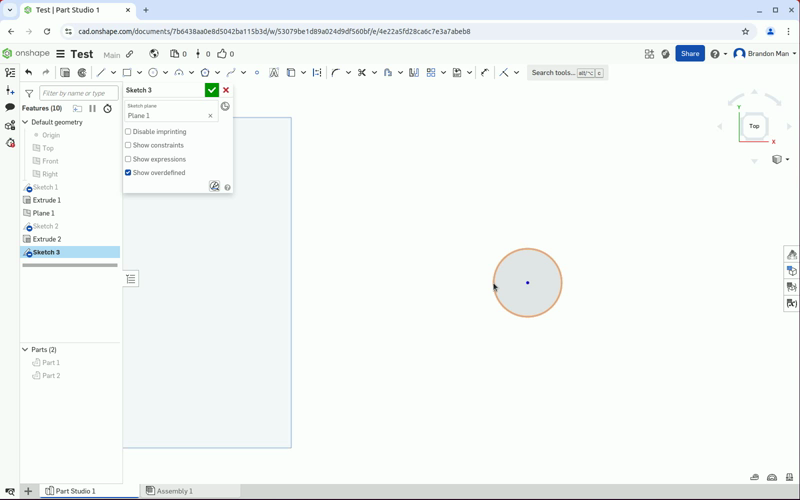
scroll(-6)
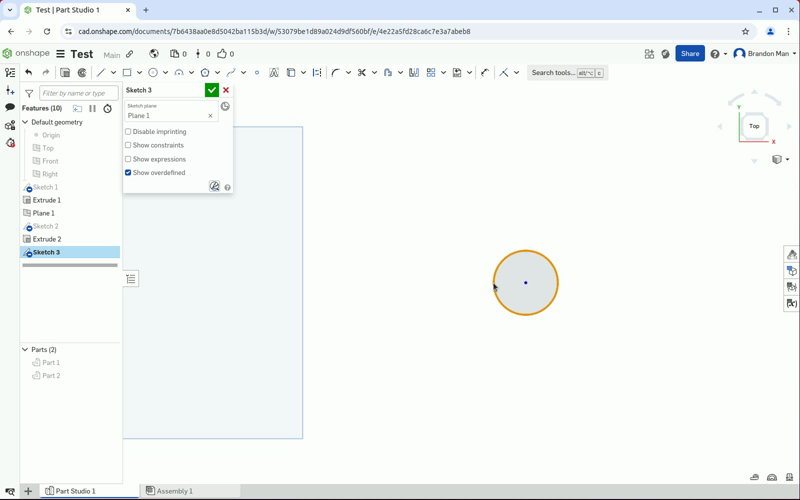
scroll(-6)
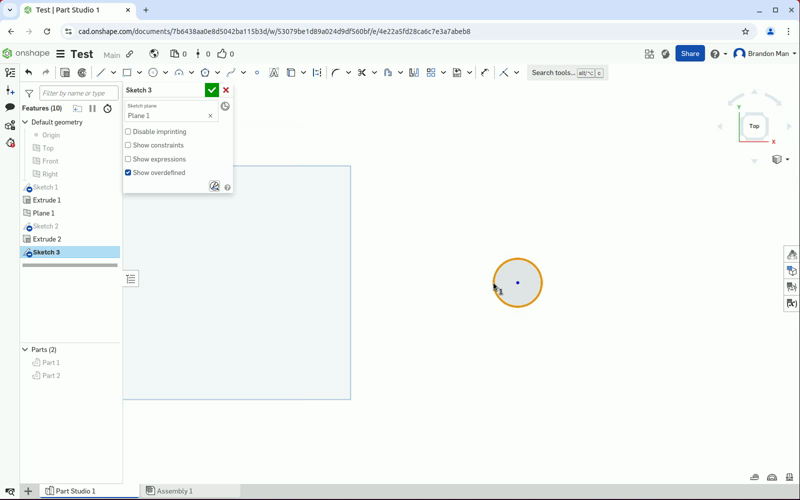
scroll(-6)
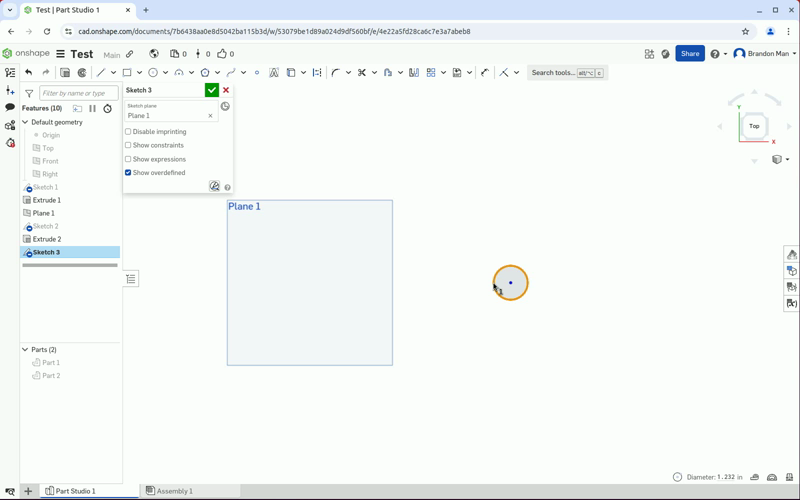
scroll(-6)
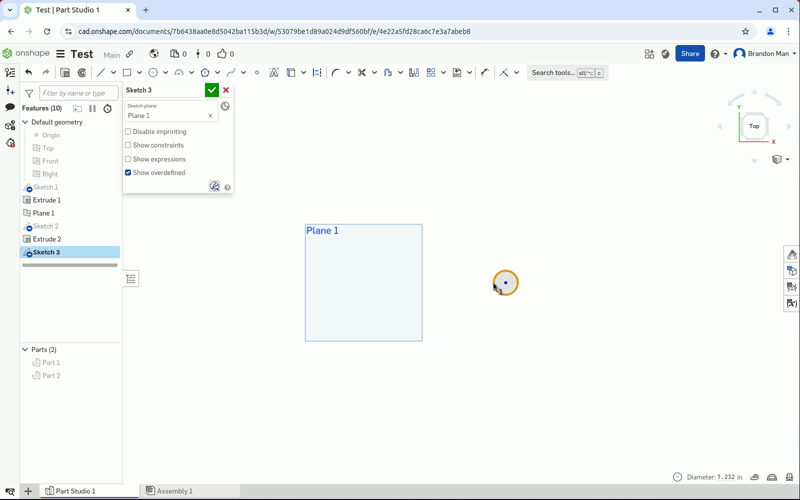
scroll(-6)
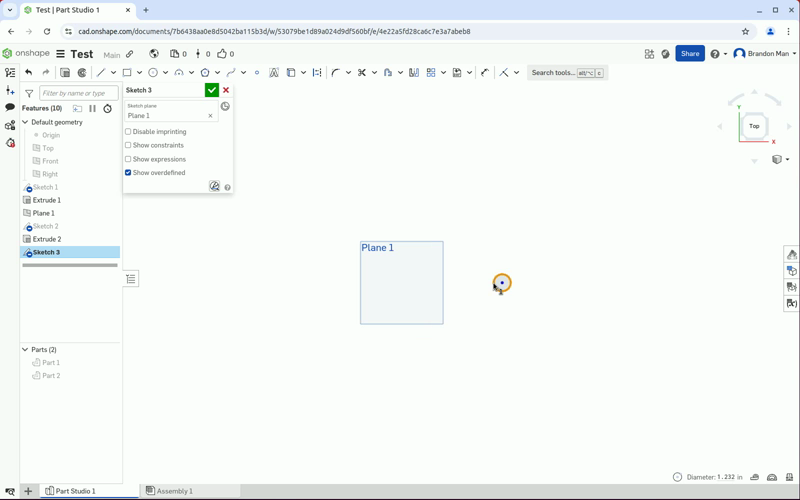
scroll(-6)
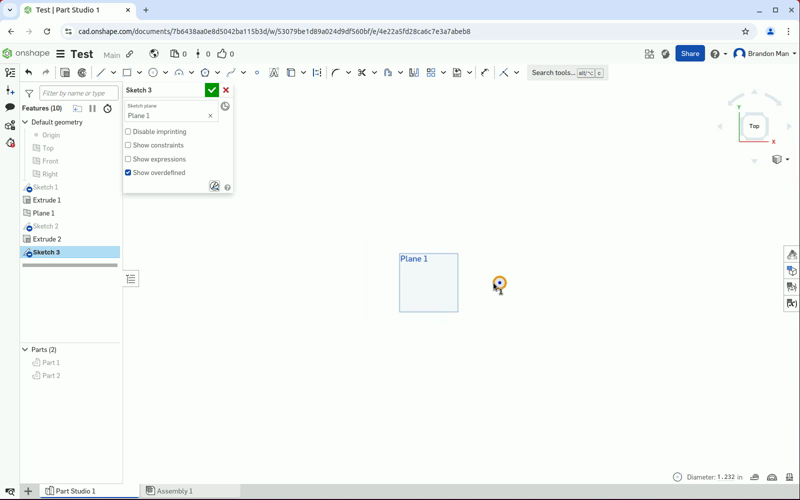
scroll(-6)
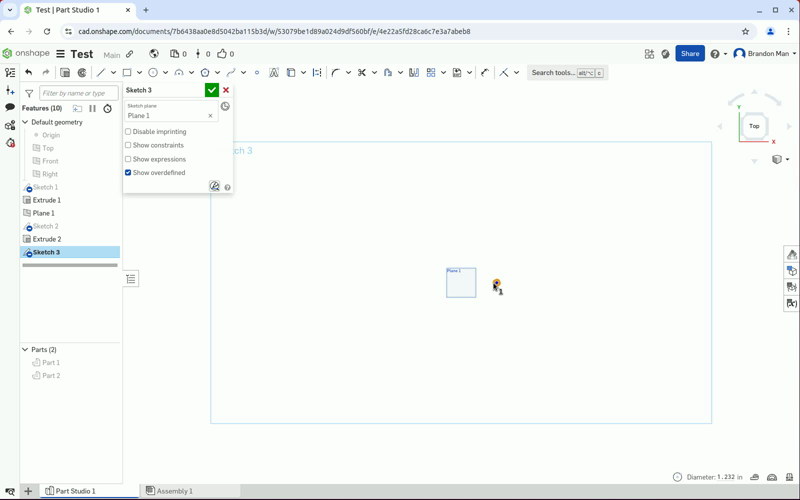
mouse_move(73, 352)
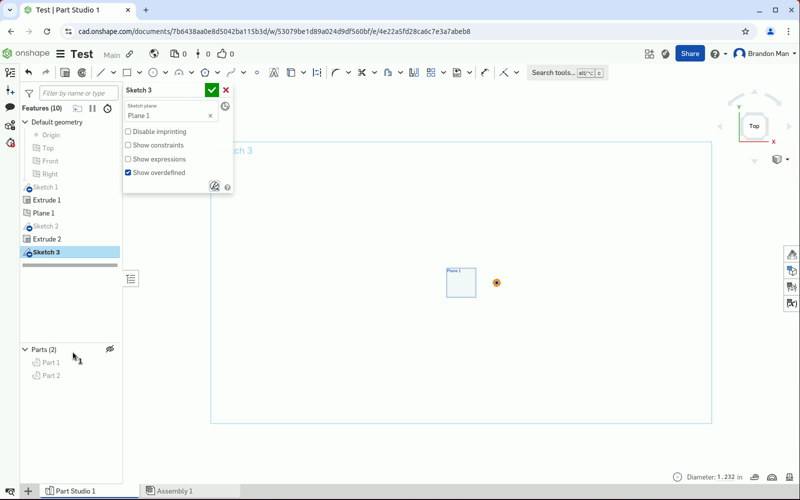
key(shift+y)
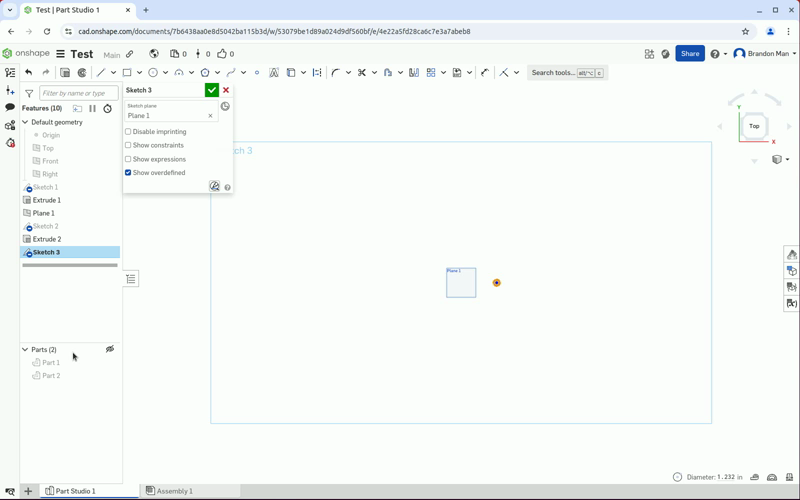
key(shift+e)
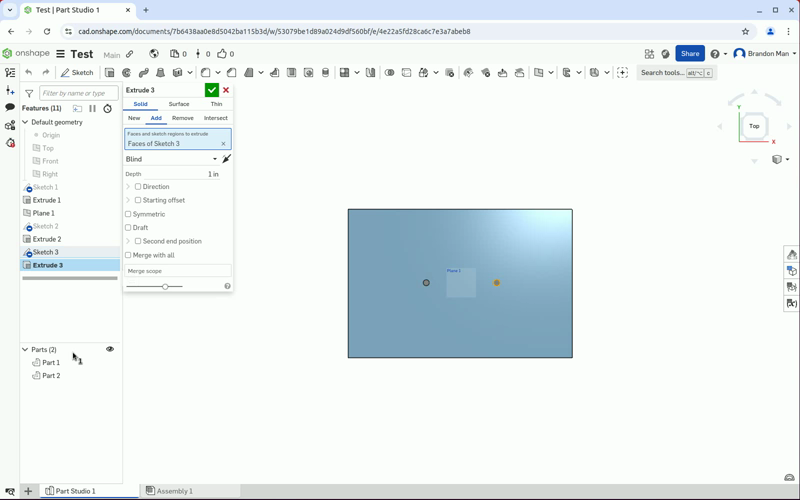
mouse_move(143, 106)
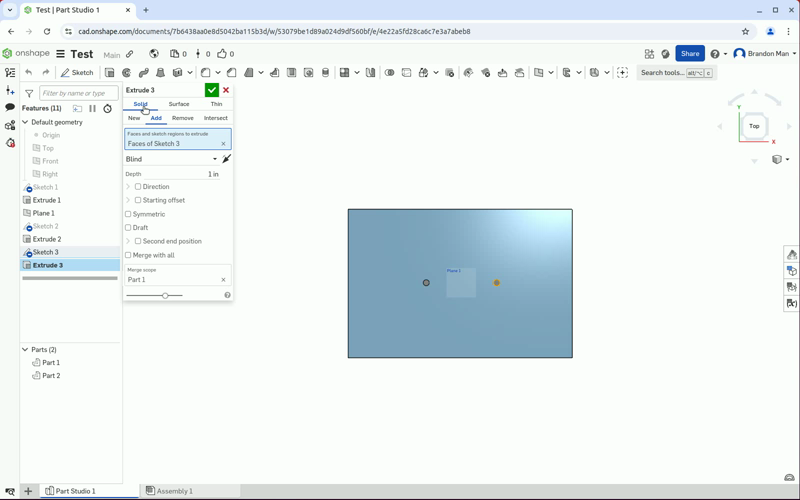
click(143, 106)
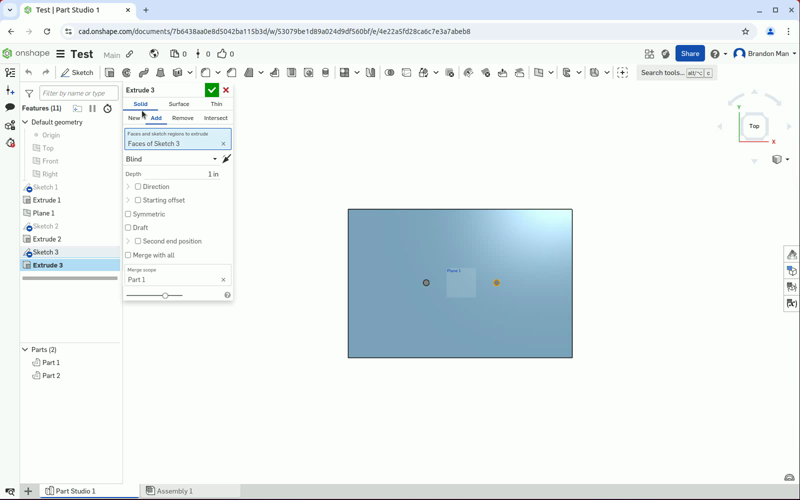
mouse_move(137, 120)
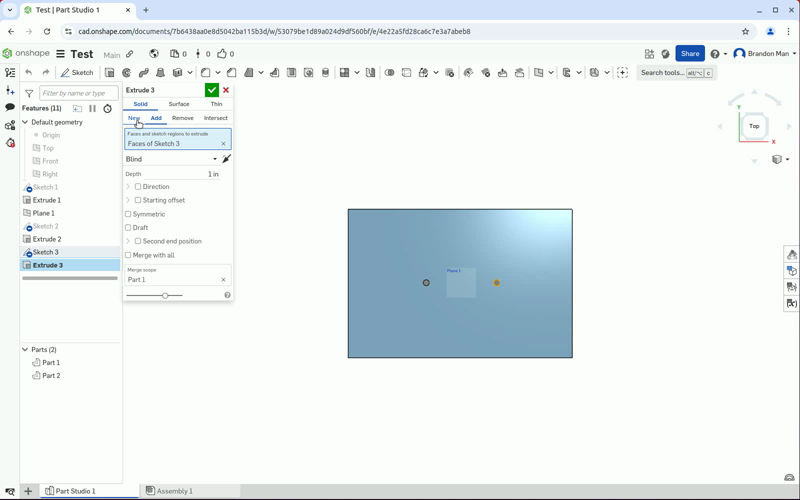
click(137, 120)
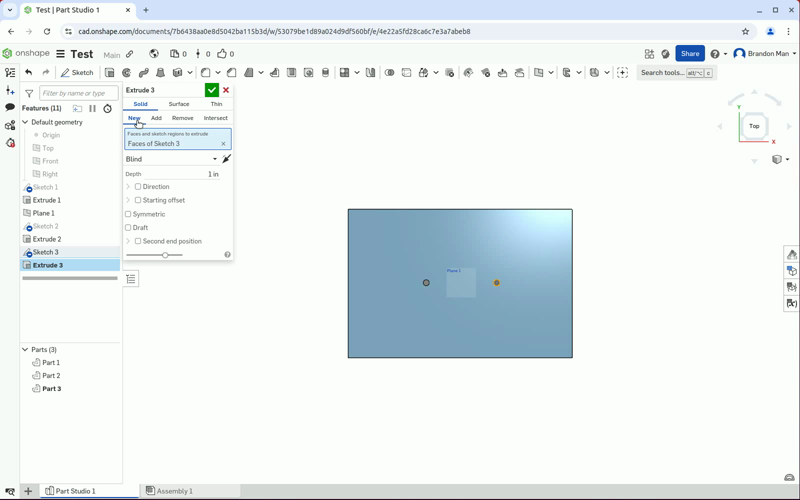
key(tab, 4)
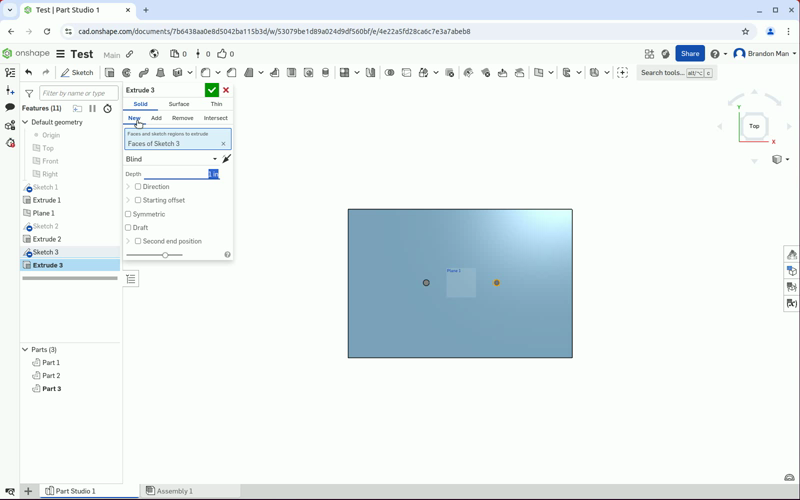
text(2.166)
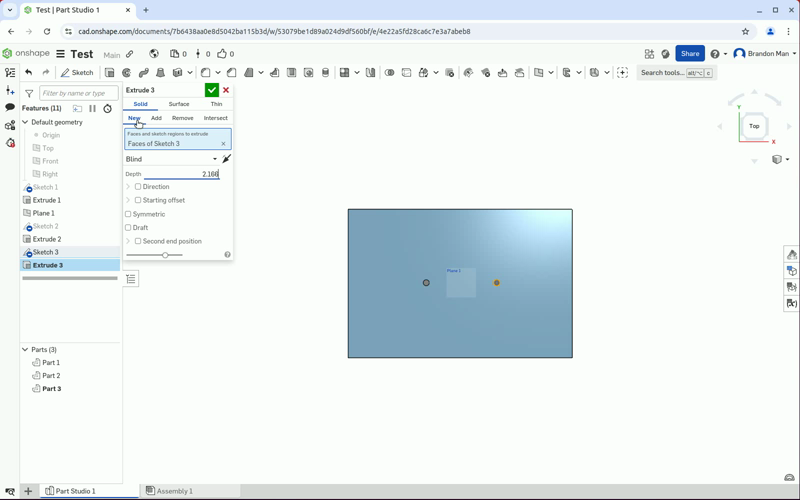
key(enter)
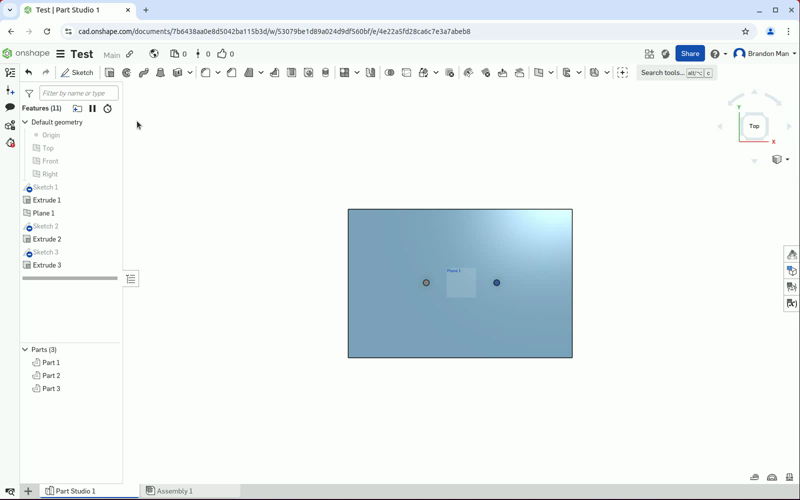
key(shift+h)
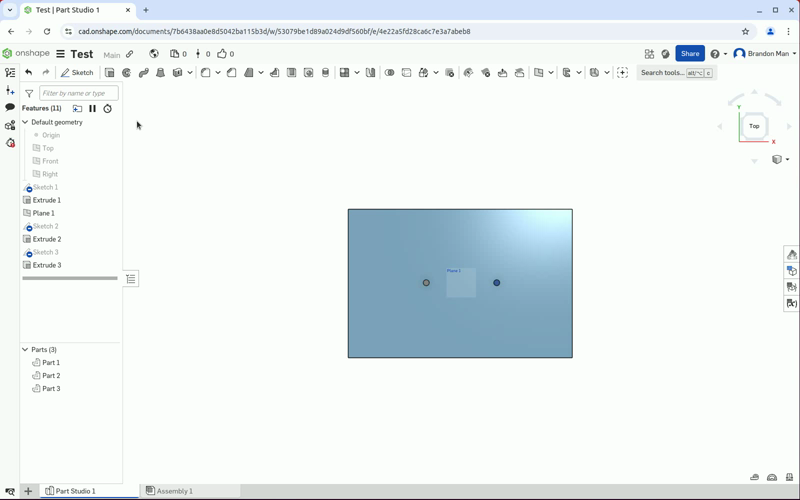
key(shift+h)
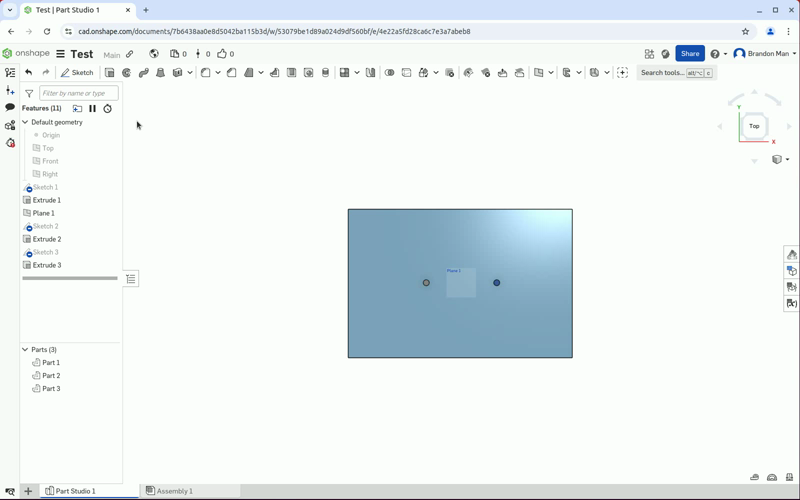
mouse_move(73, 189)
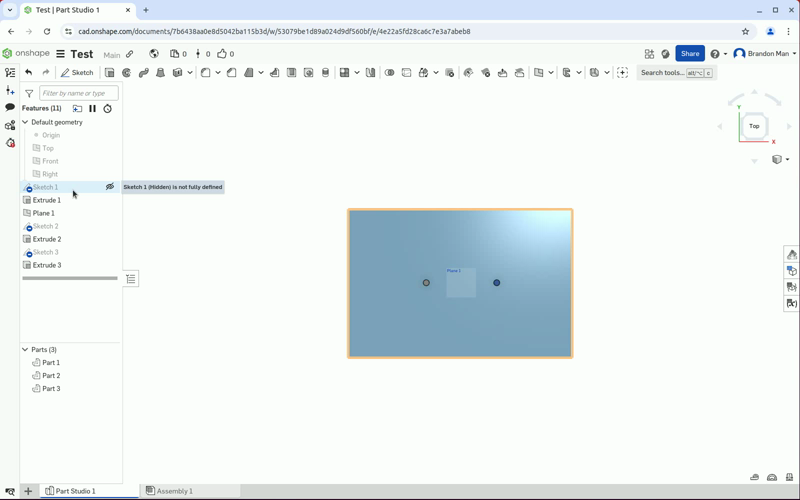
click(73, 189)
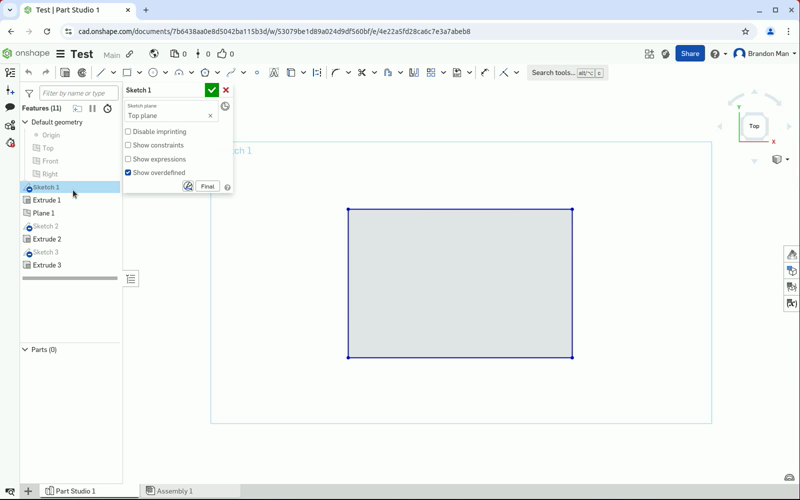
mouse_move(229, 92)
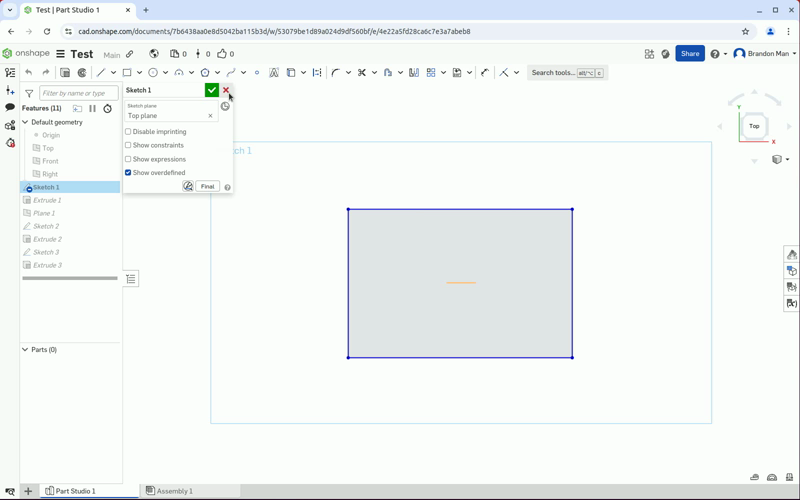
click(229, 92)
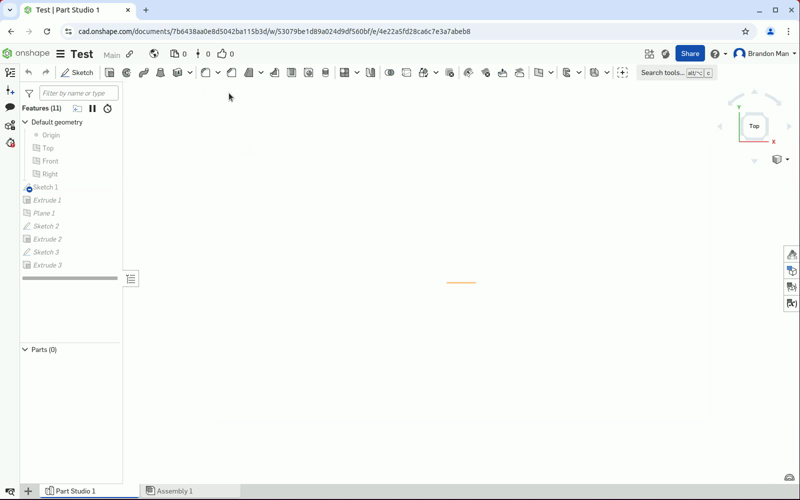
key(shift+s)
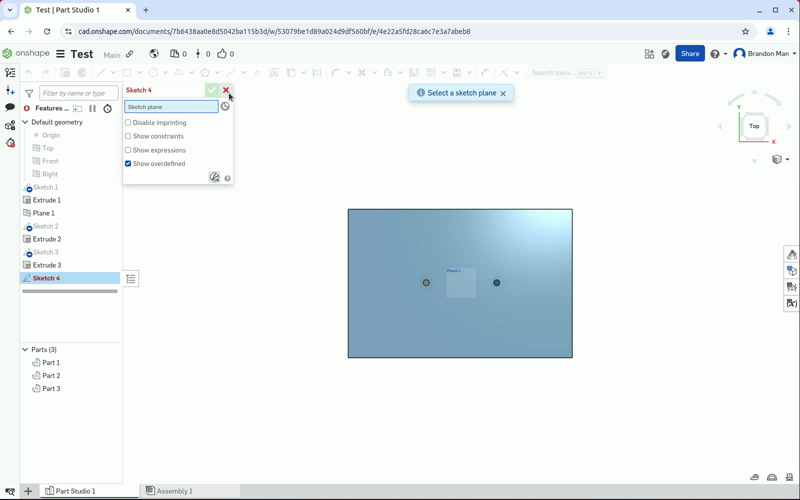
mouse_move(73, 215)
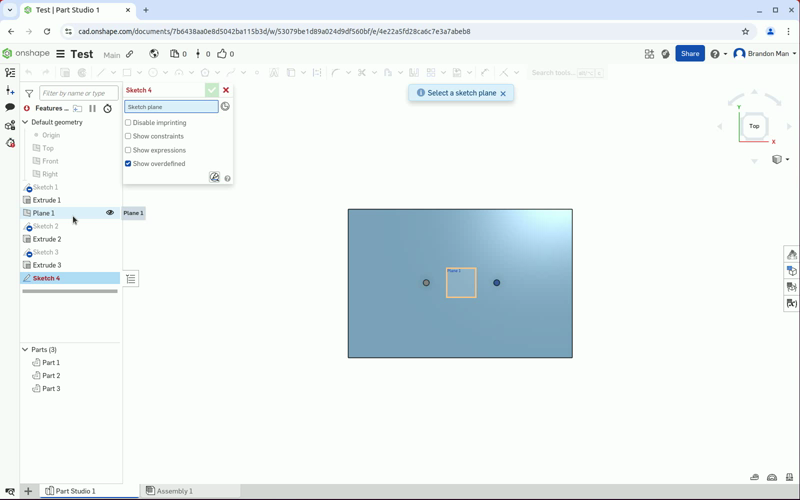
click(73, 215)
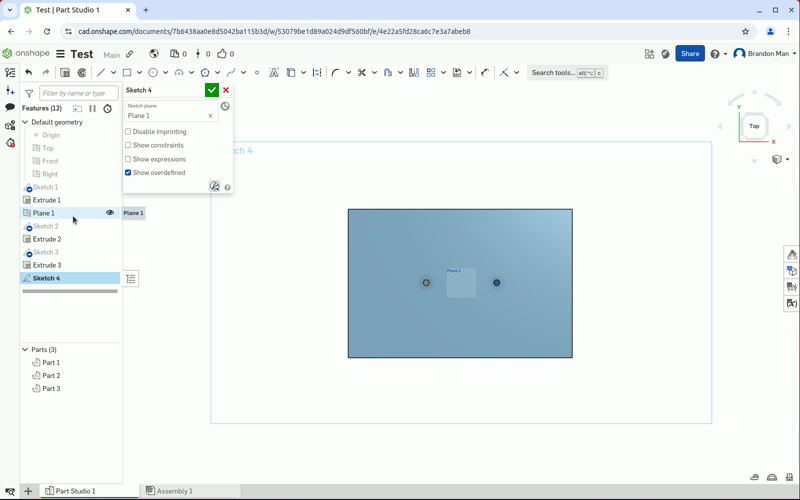
mouse_move(73, 352)
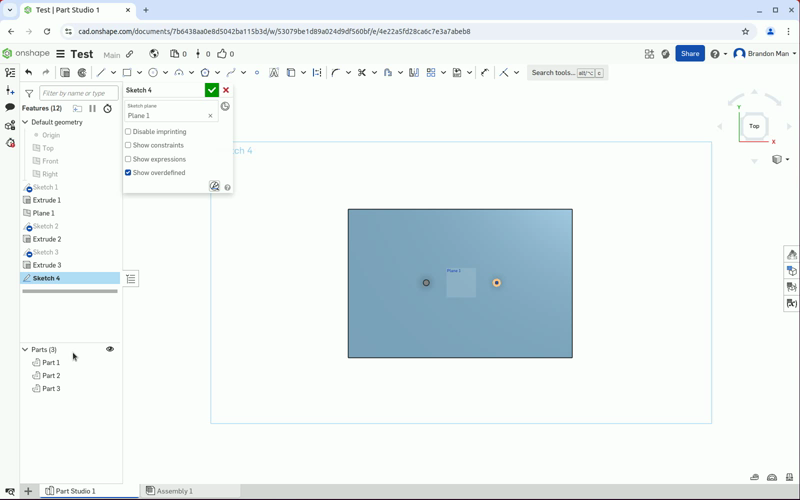
key(y)
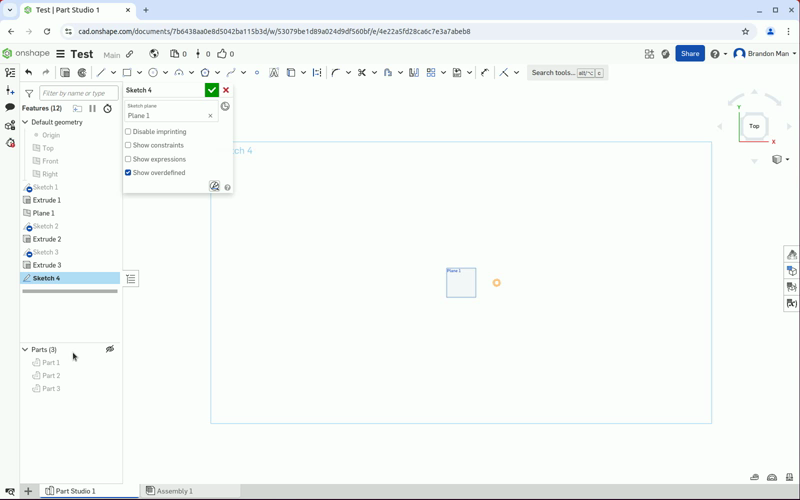
key(c)
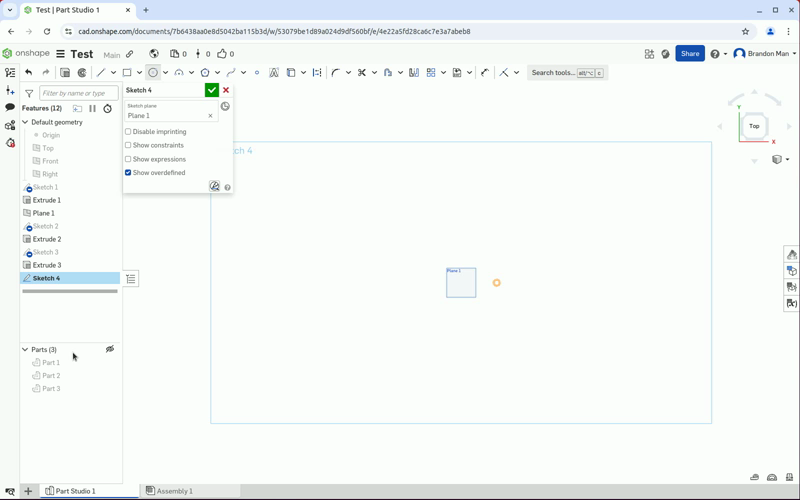
key_down(shift)
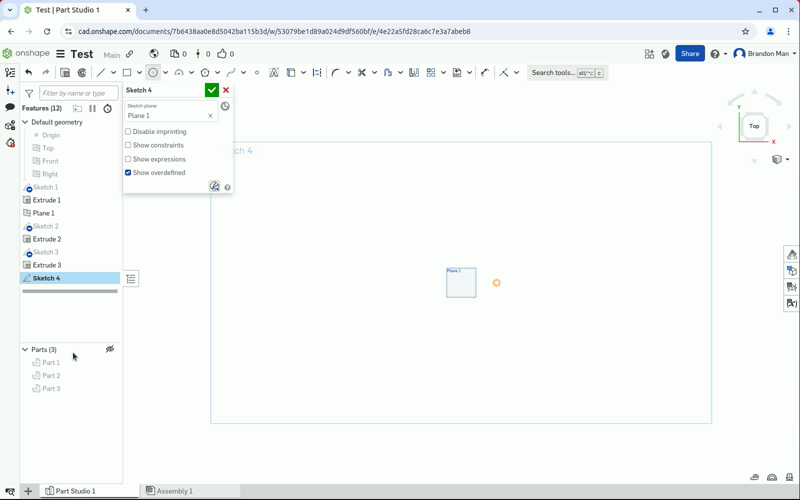
mouse_move(381, 282)
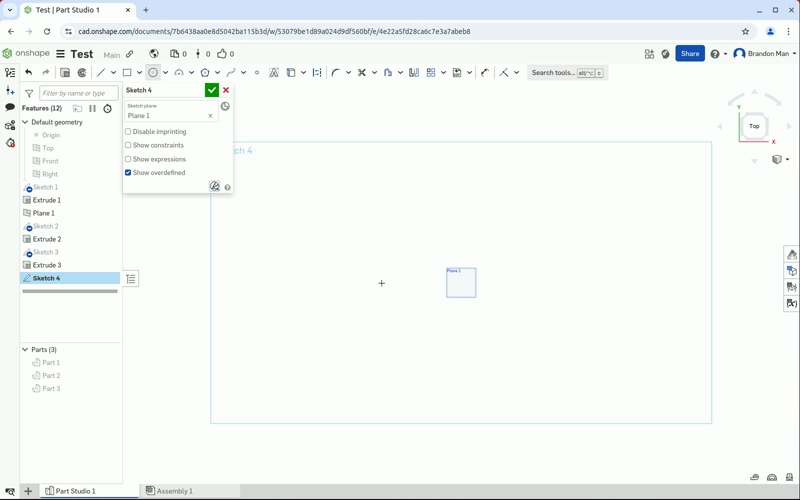
click(381, 282)
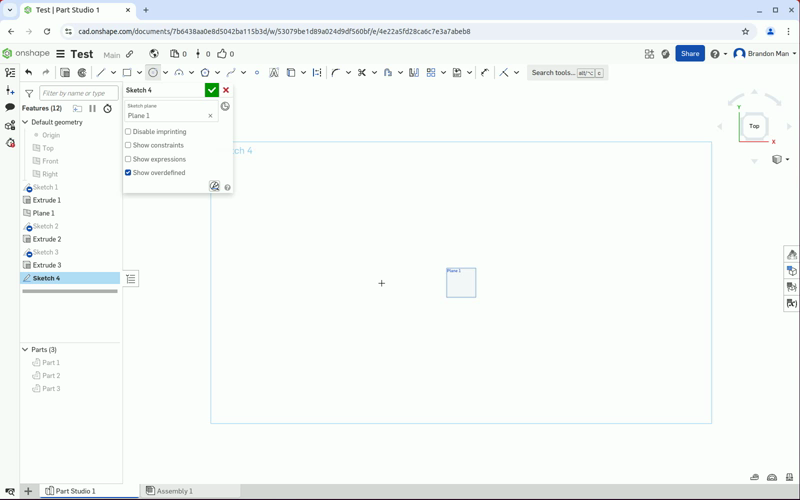
key_up(shift)
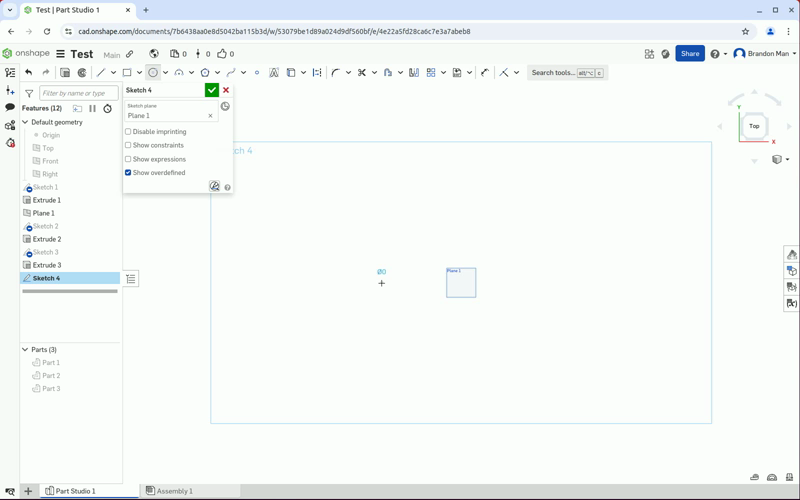
mouse_move(384, 282)
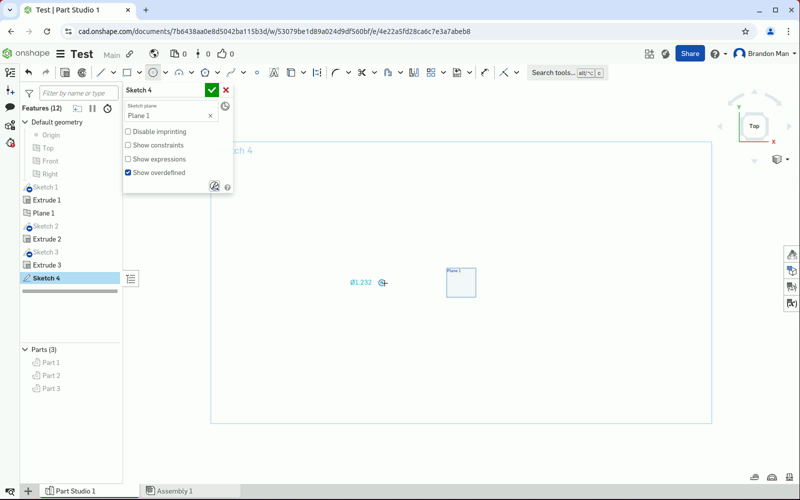
click(384, 282)
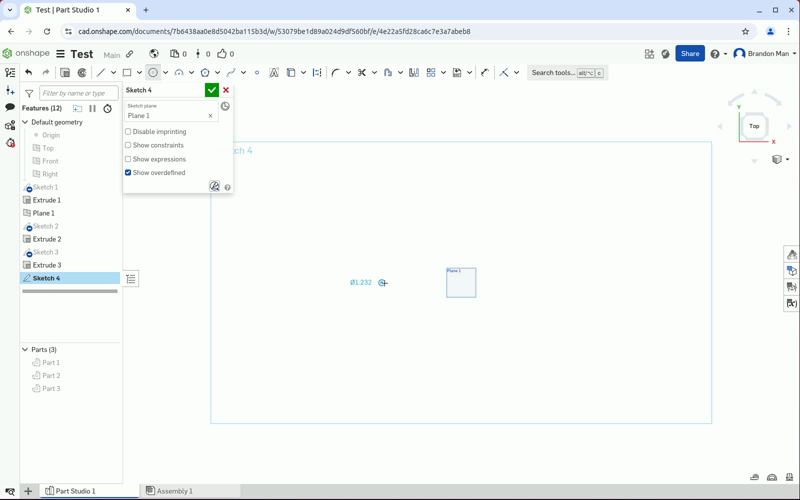
key(esc)
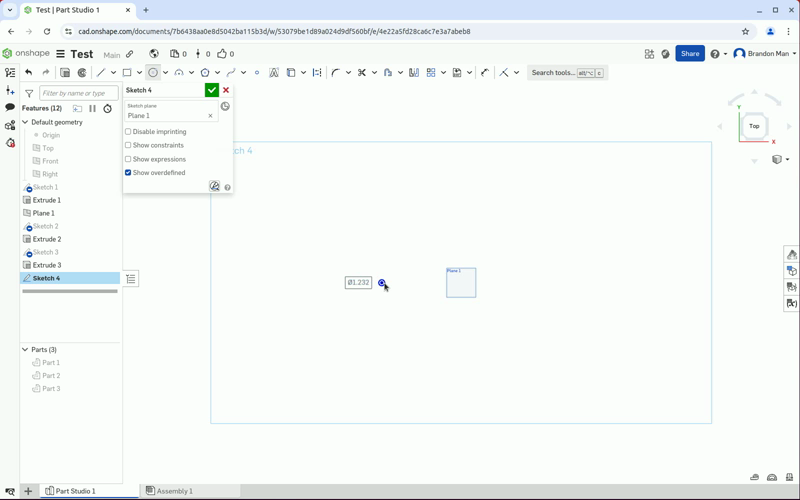
mouse_move(382, 283)
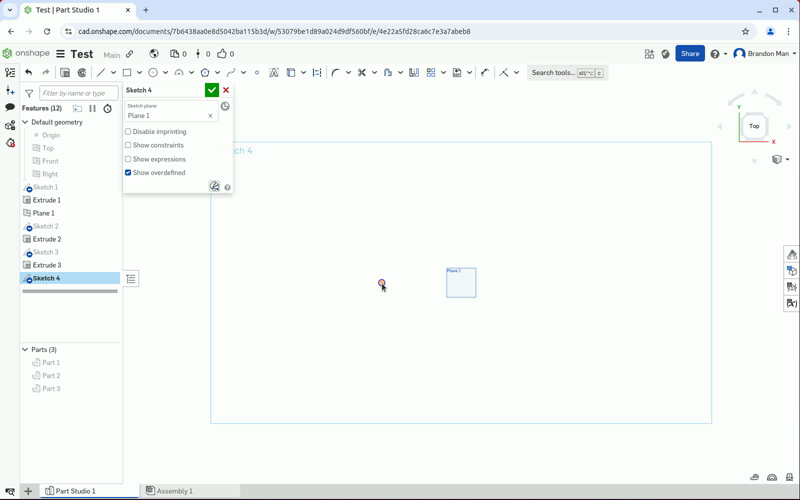
scroll(6)
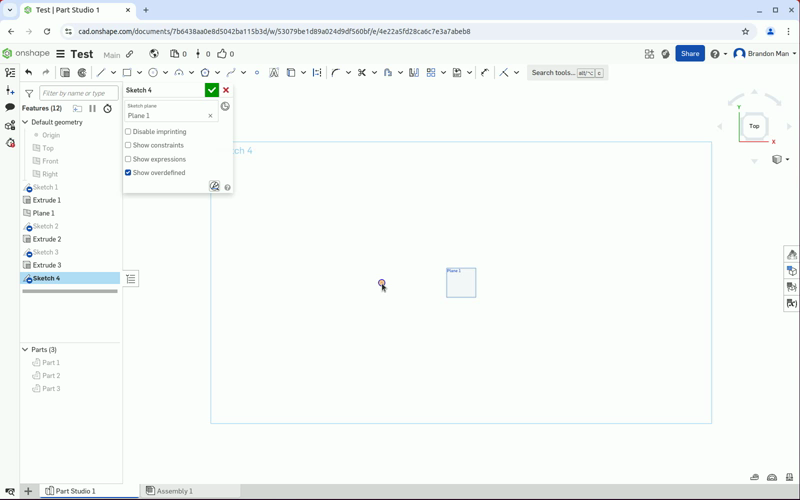
scroll(6)
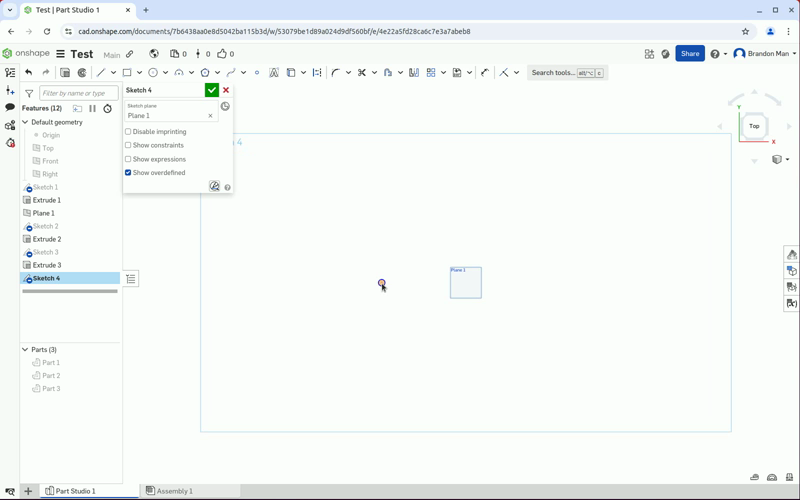
scroll(6)
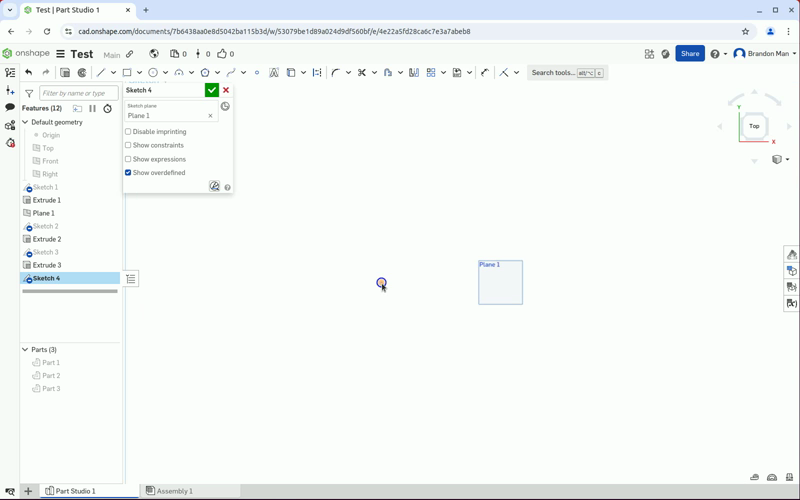
scroll(6)
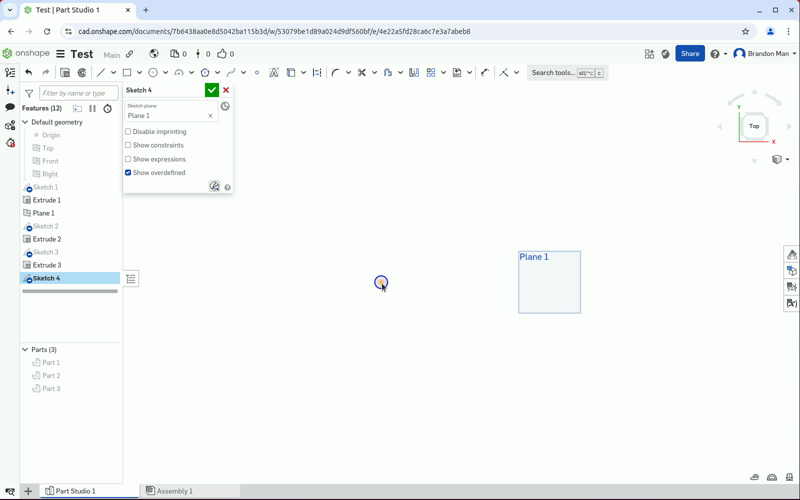
scroll(6)
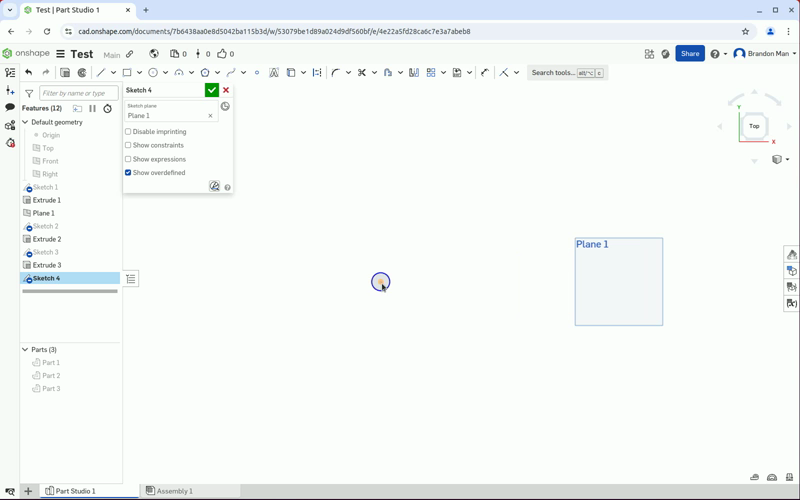
scroll(6)
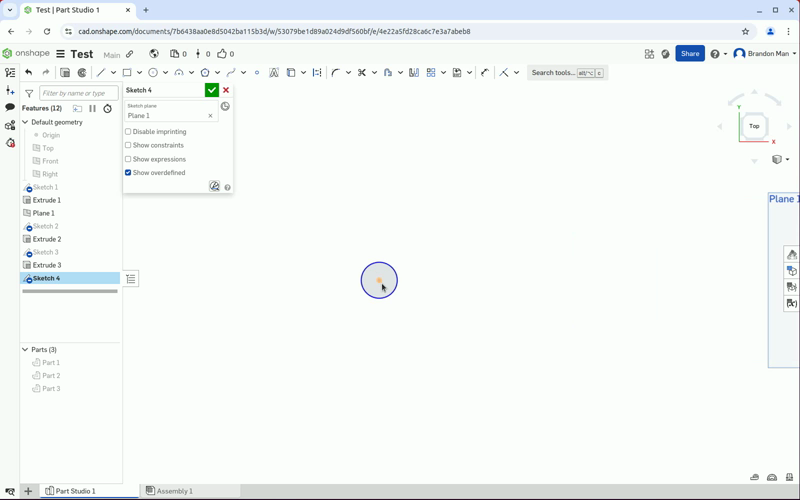
scroll(6)
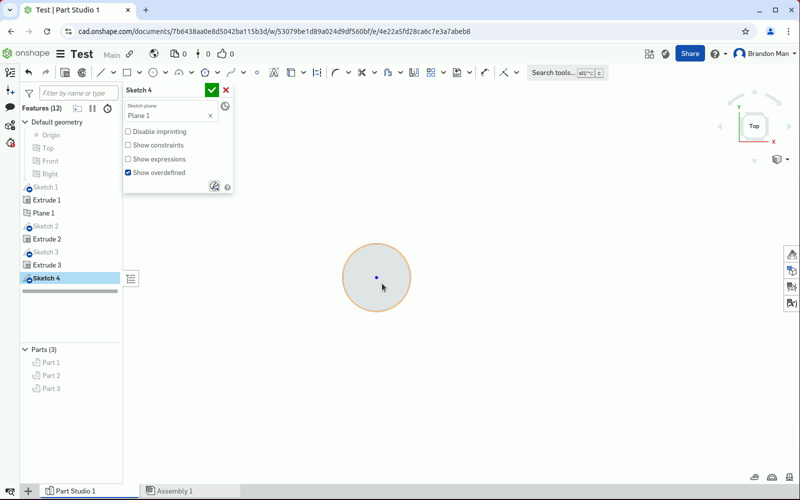
click(382, 283)
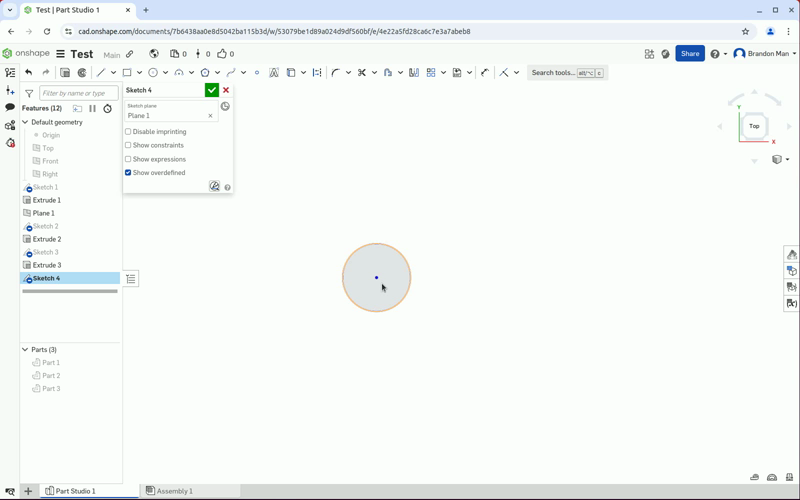
scroll(-6)
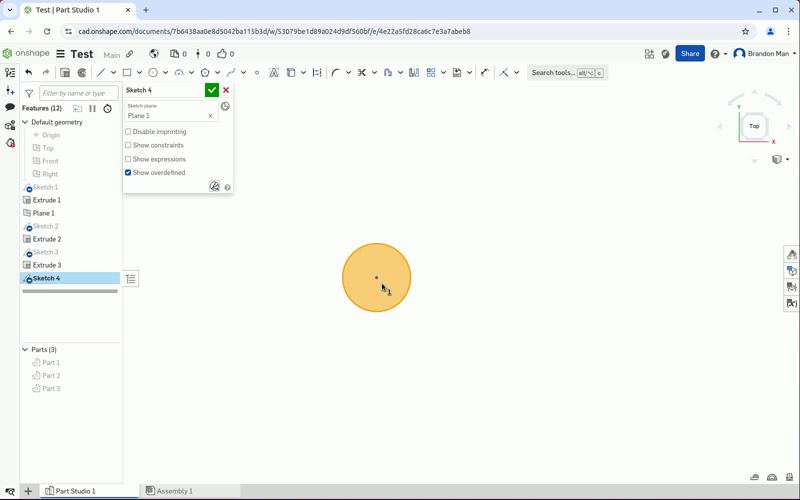
scroll(-6)
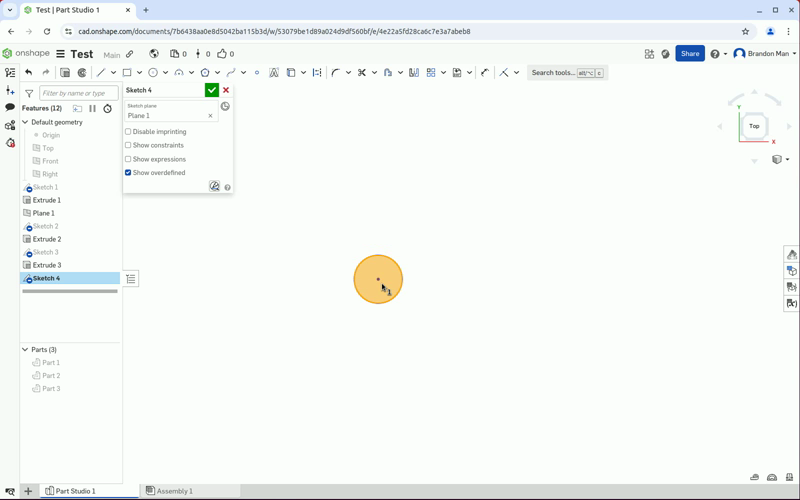
scroll(-6)
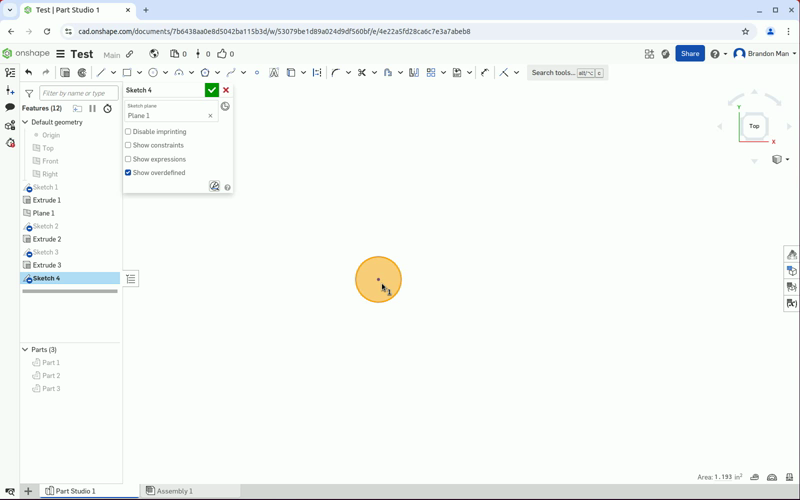
scroll(-6)
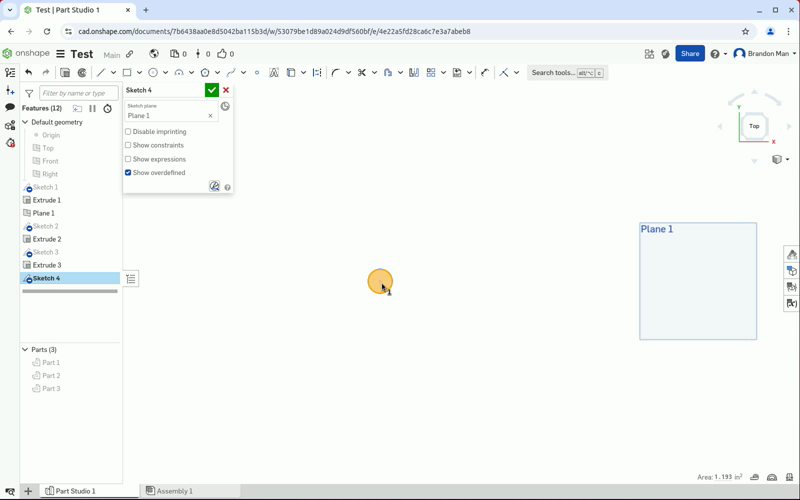
scroll(-6)
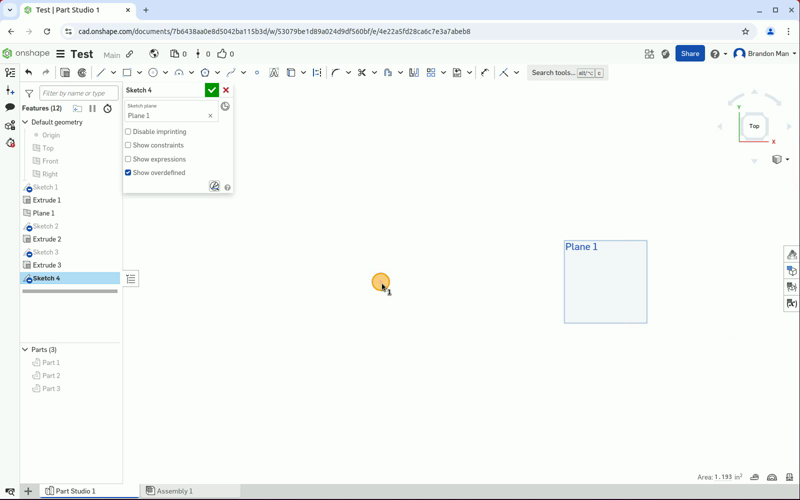
scroll(-6)
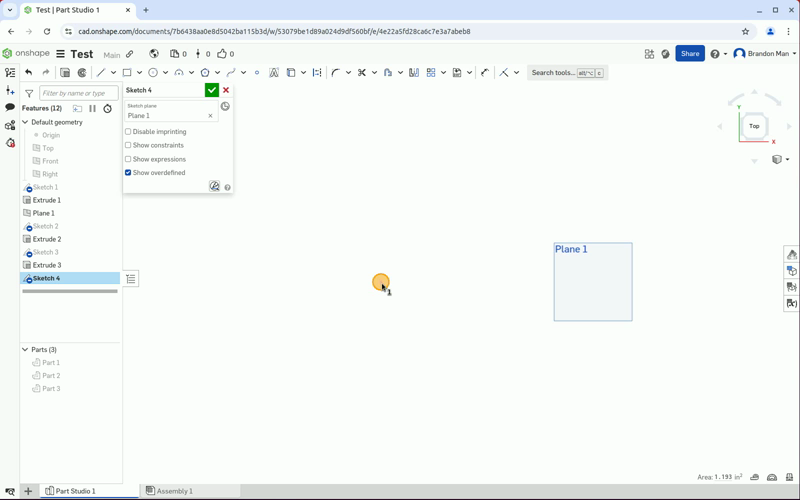
scroll(-6)
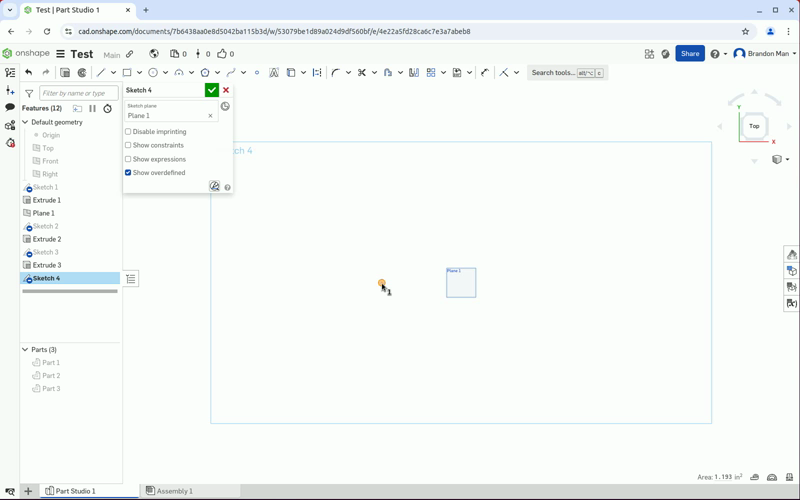
mouse_move(73, 352)
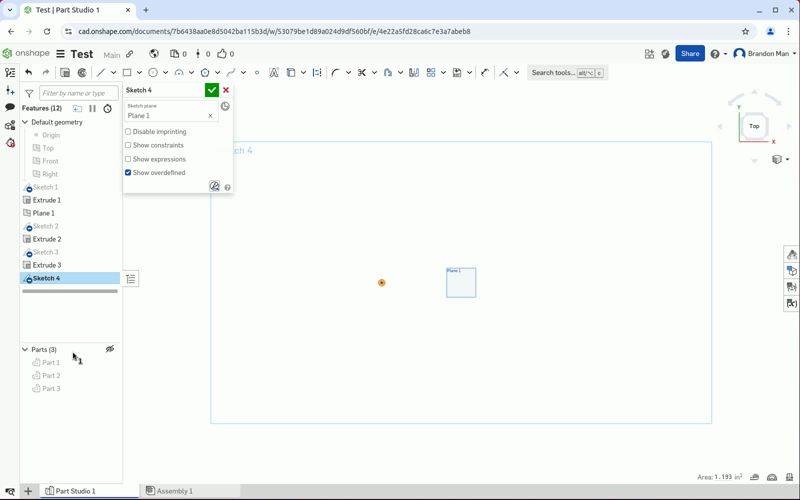
key(shift+y)
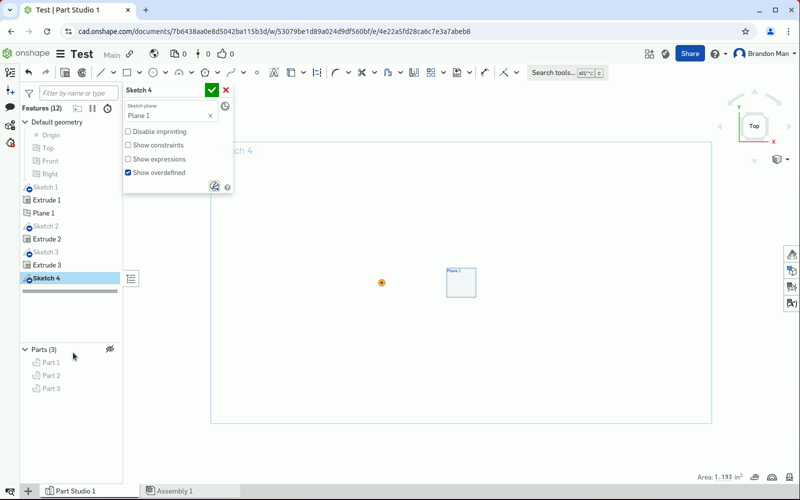
key(shift+e)
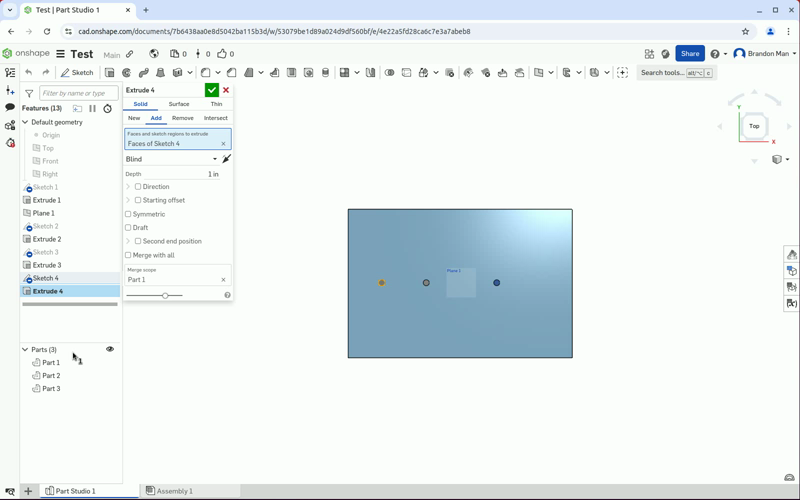
mouse_move(143, 106)
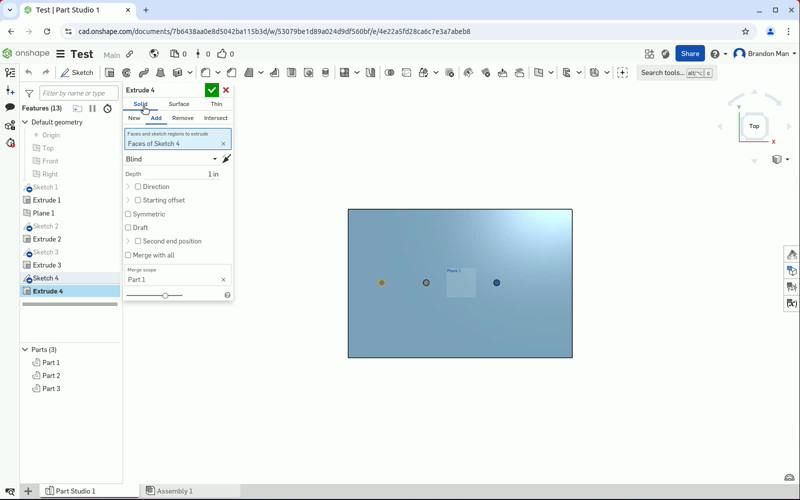
click(143, 106)
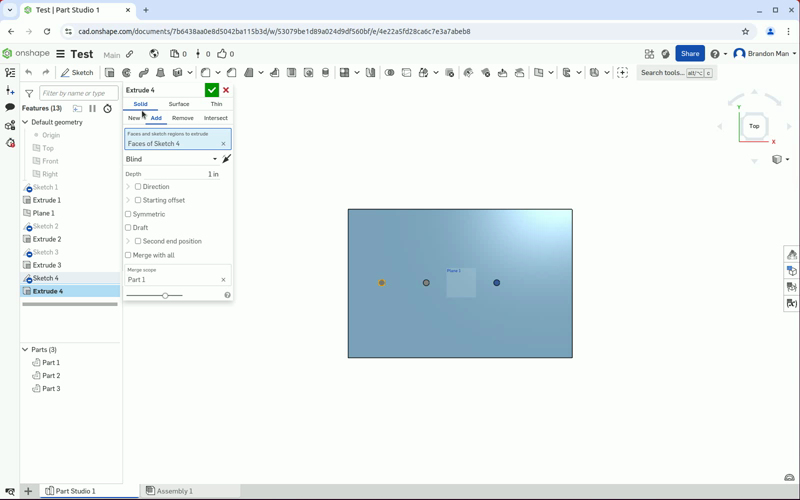
mouse_move(137, 120)
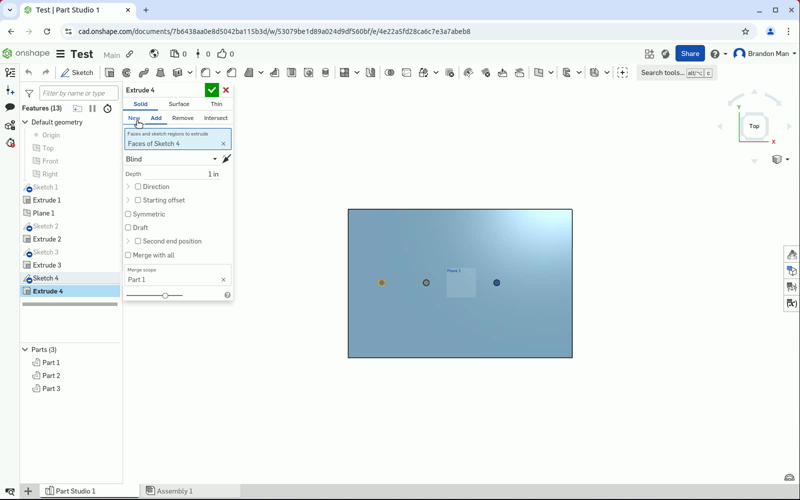
click(137, 120)
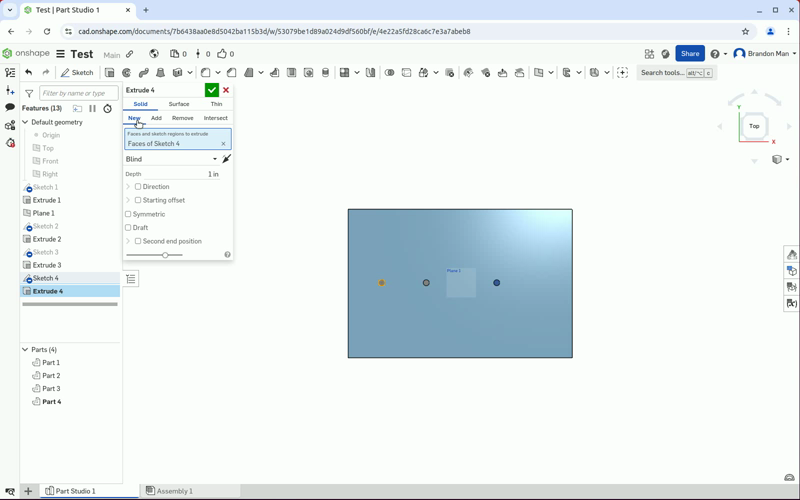
key(tab, 4)
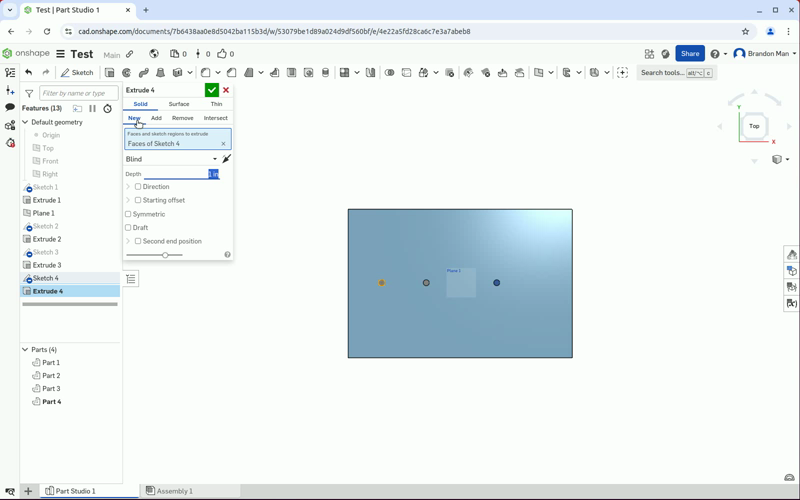
text(2.166)
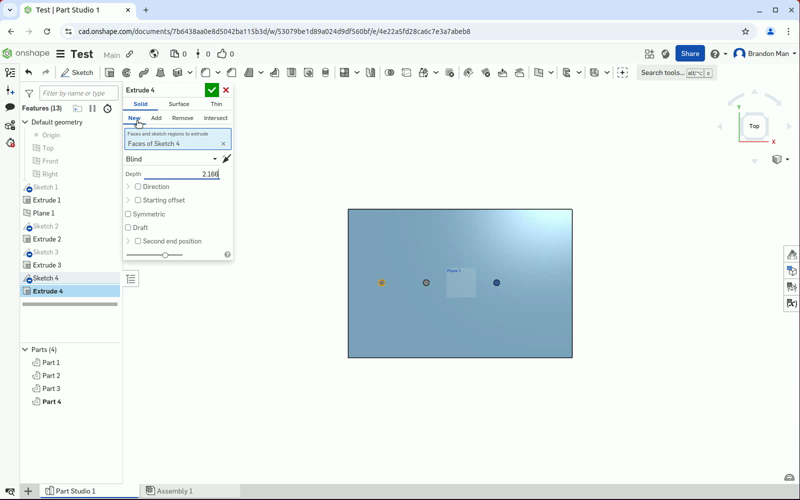
key(enter)
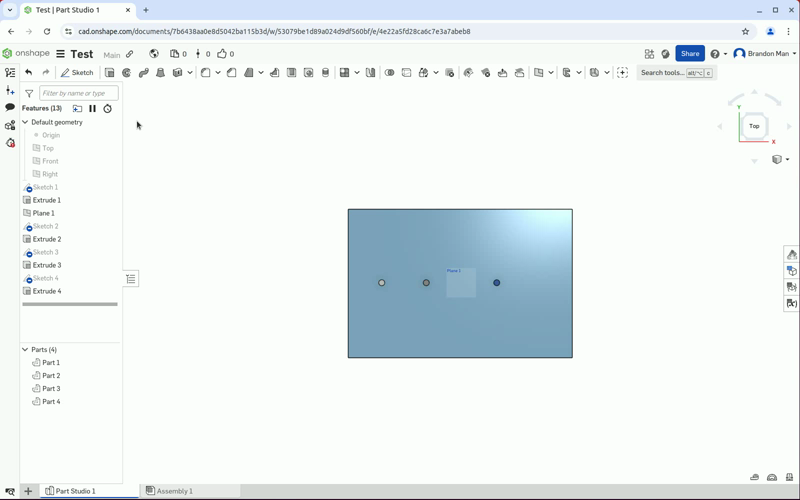
key(shift+h)
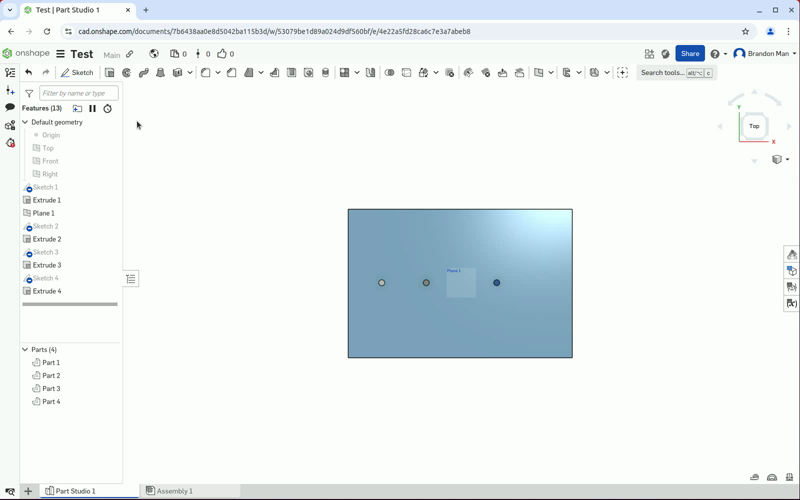
key(shift+h)
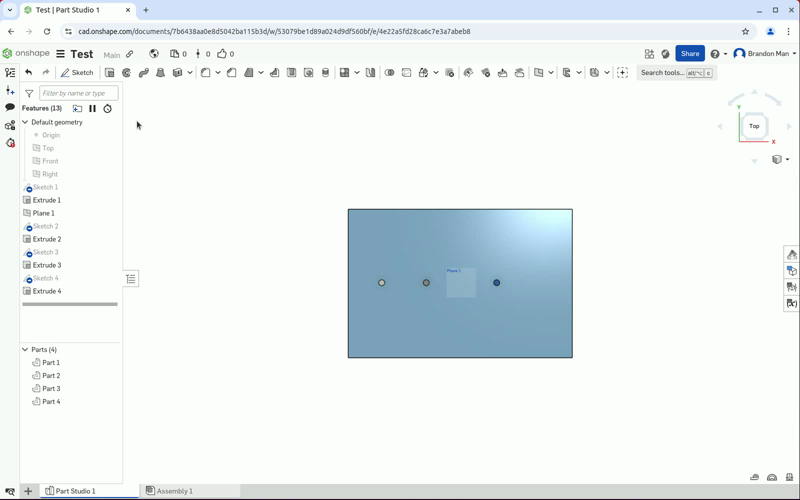
mouse_move(73, 189)
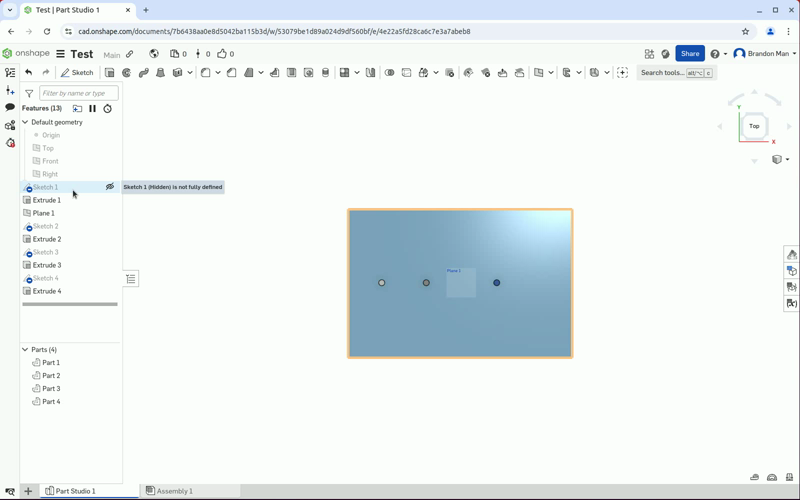
click(73, 189)
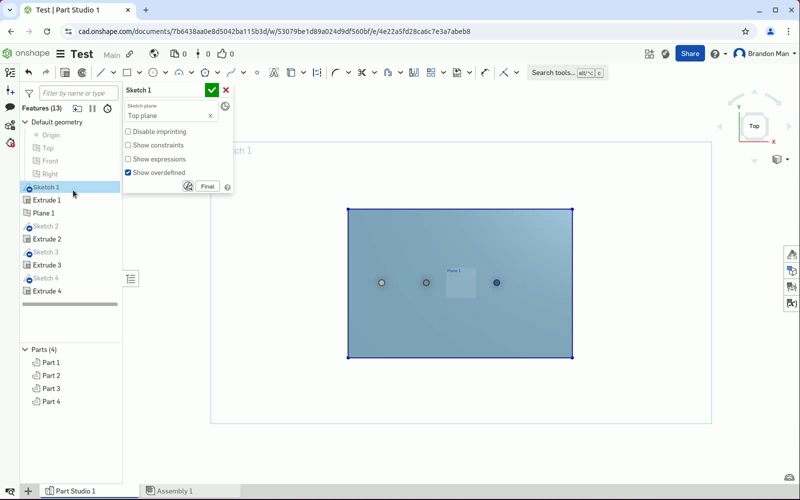
mouse_move(229, 92)
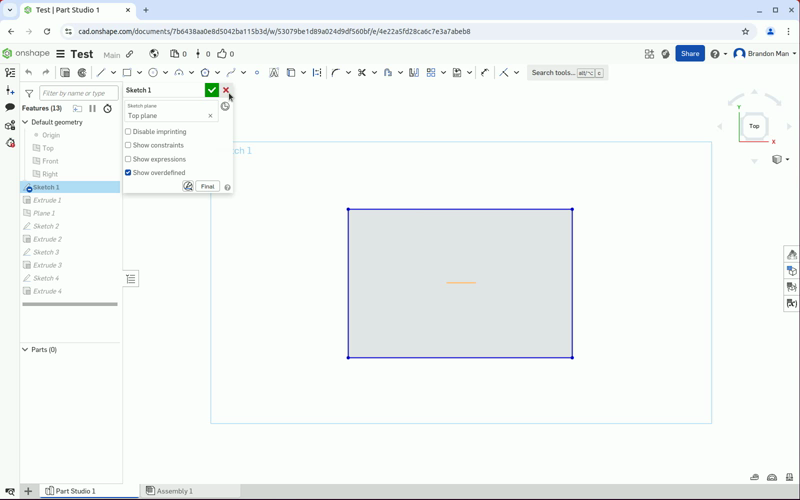
click(229, 92)
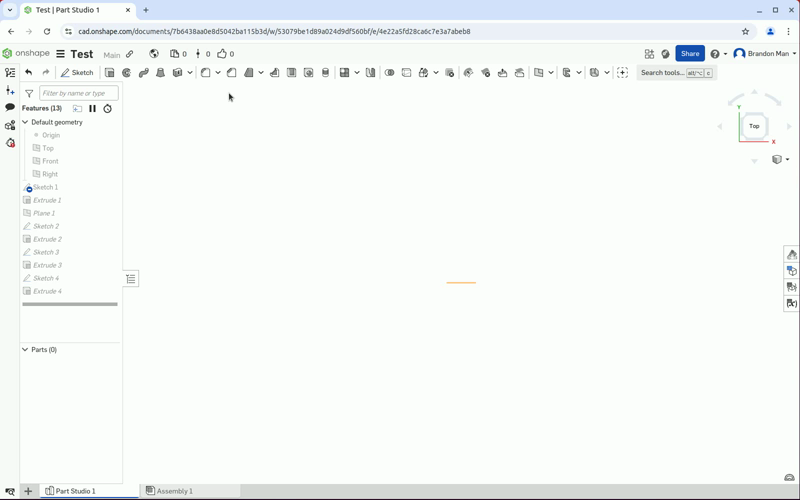
key(shift+s)
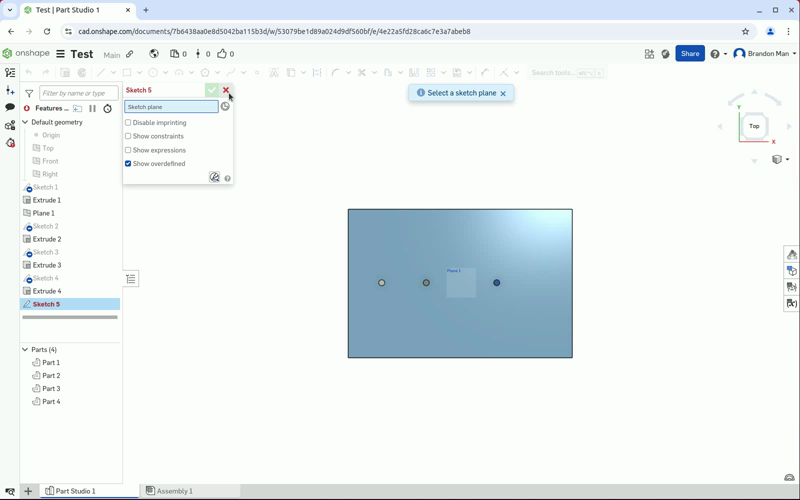
mouse_move(73, 215)
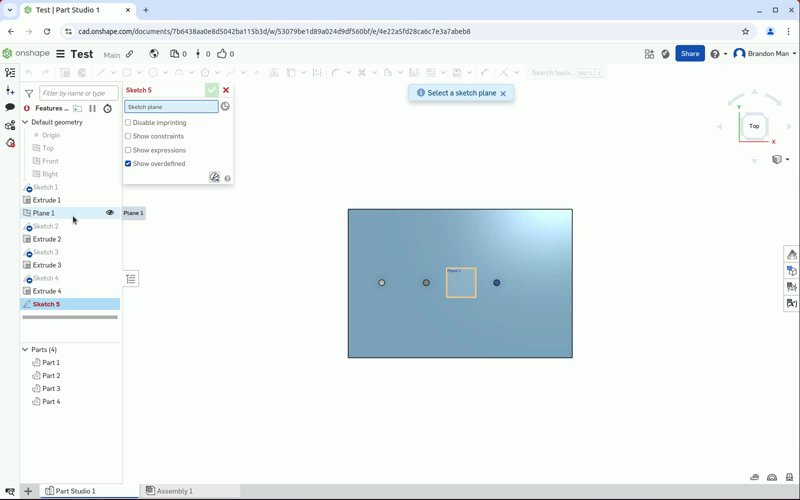
click(73, 215)
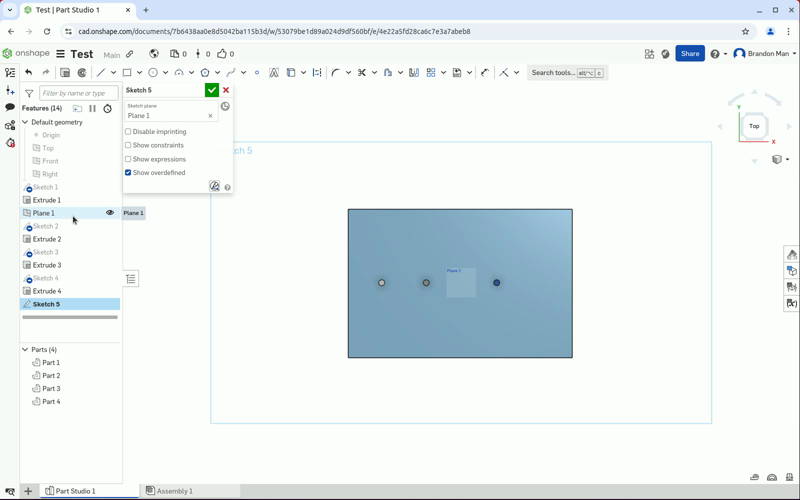
mouse_move(73, 352)
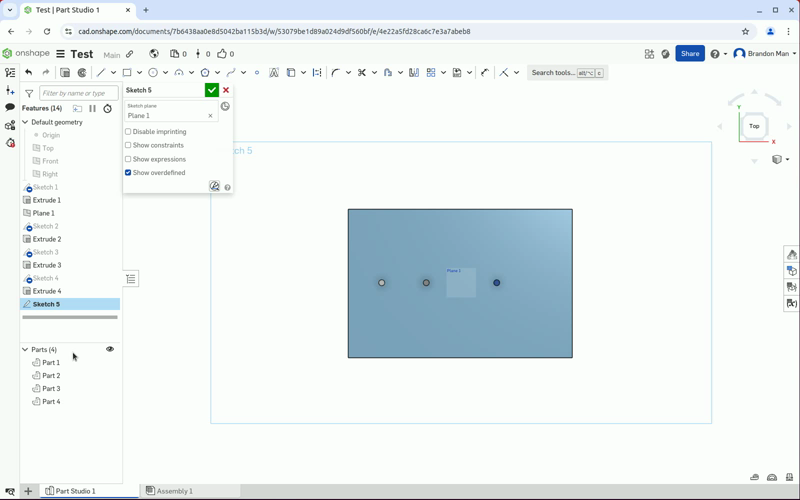
key(y)
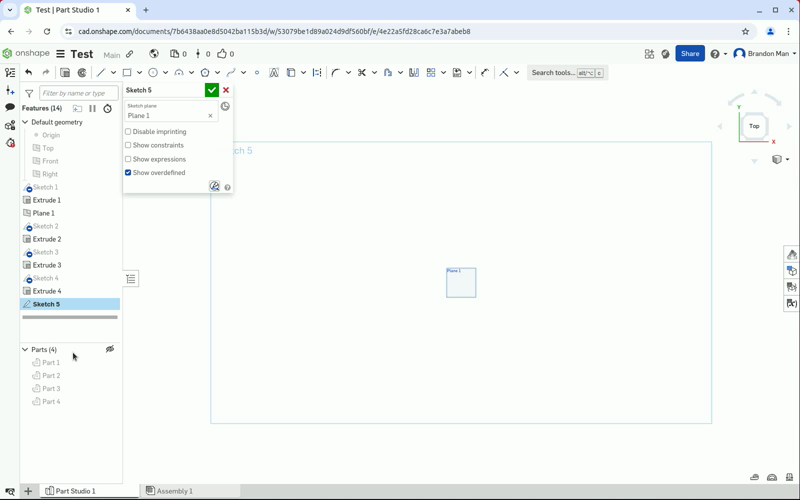
key(c)
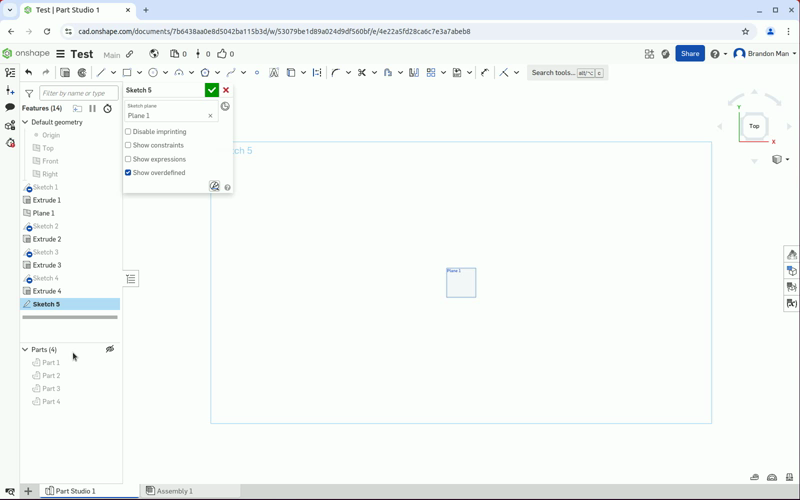
key_down(shift)
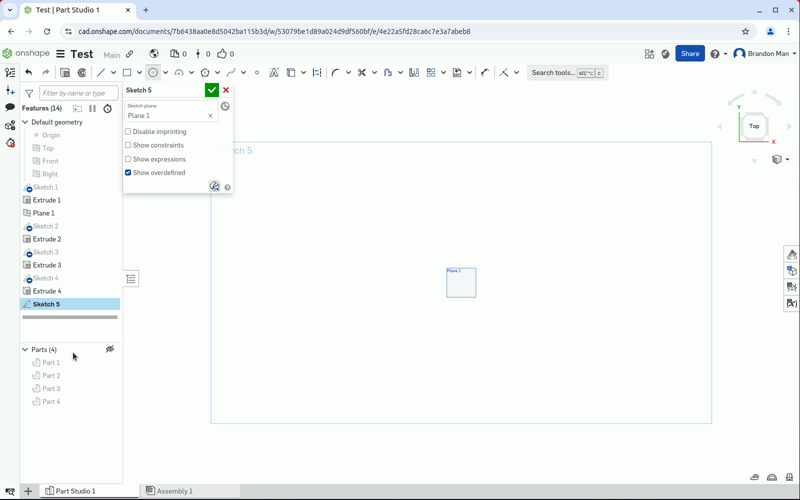
mouse_move(541, 282)
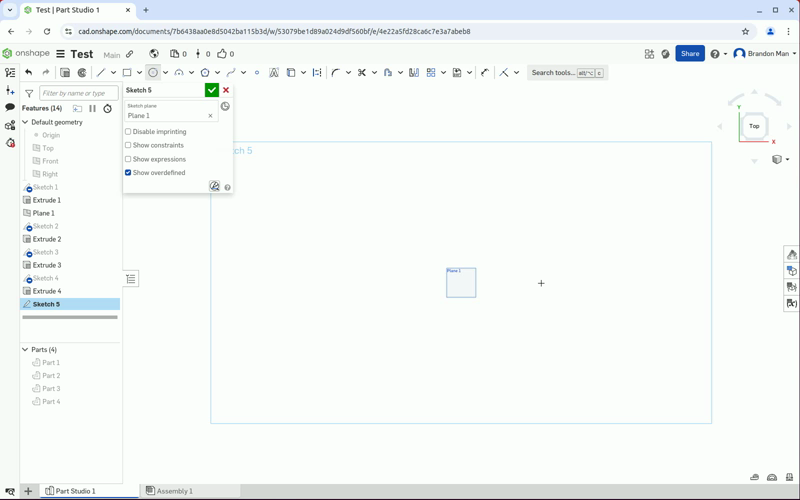
click(541, 282)
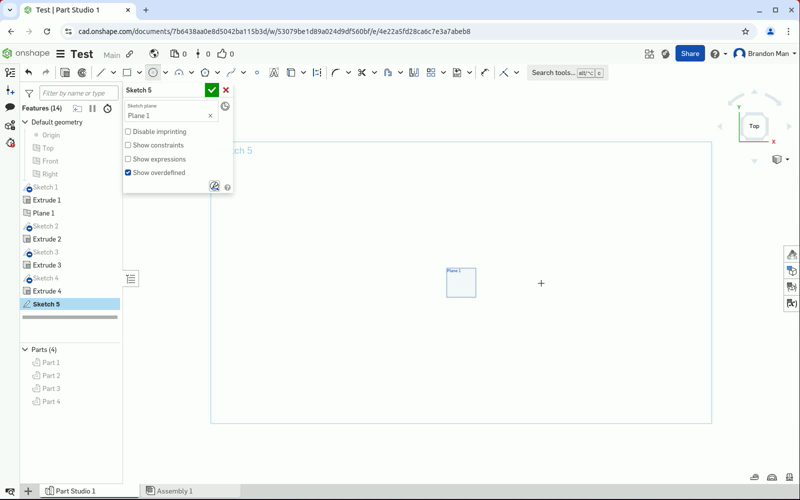
key_up(shift)
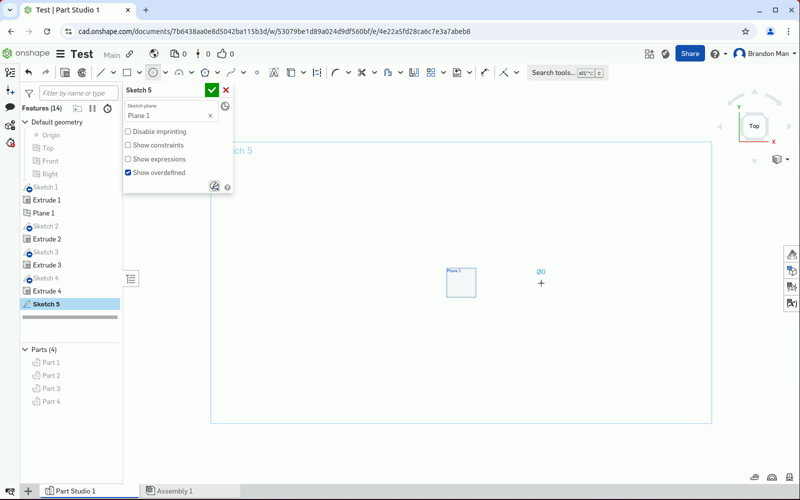
mouse_move(544, 282)
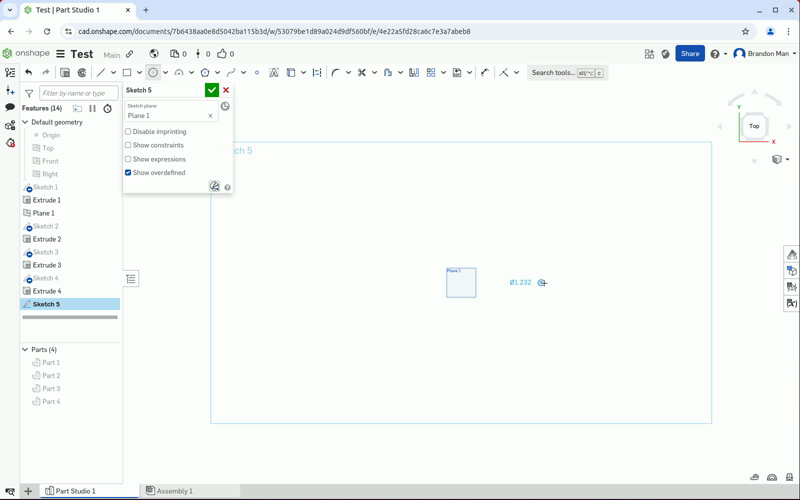
click(544, 282)
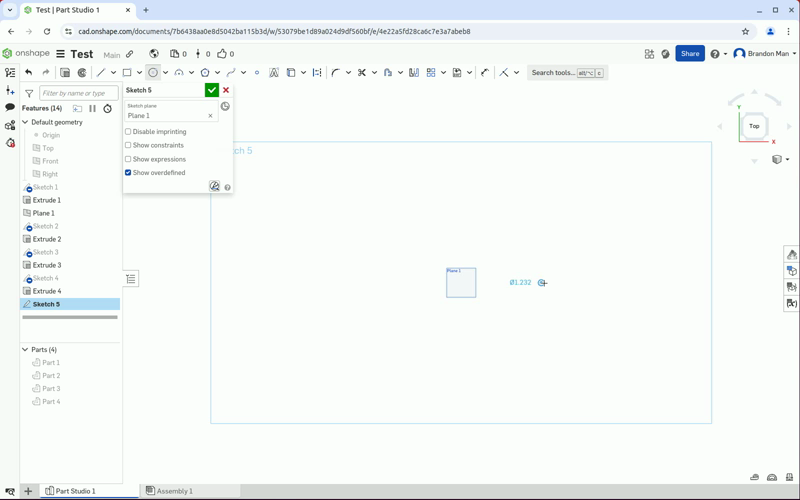
key(esc)
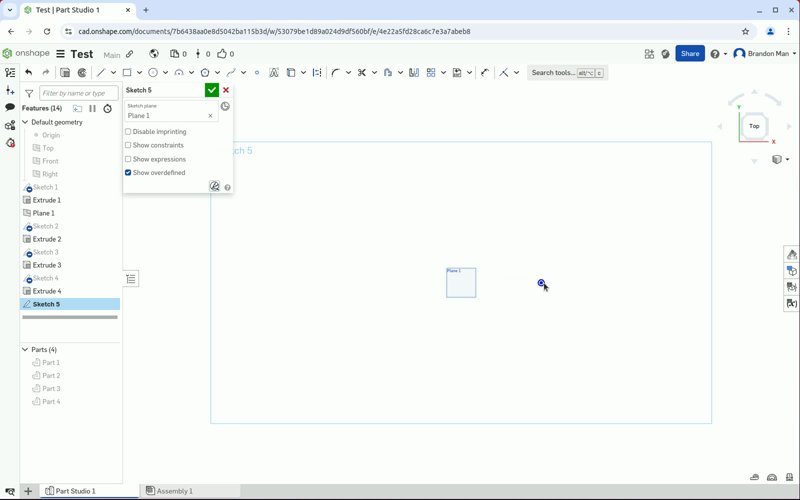
mouse_move(539, 283)
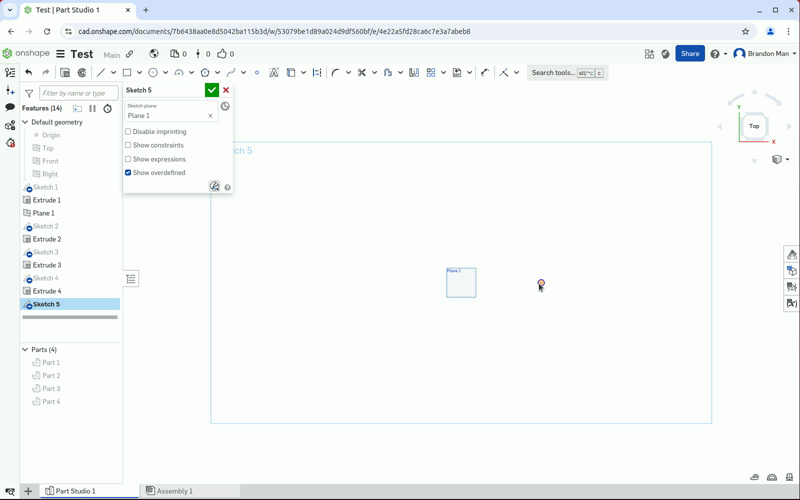
scroll(6)
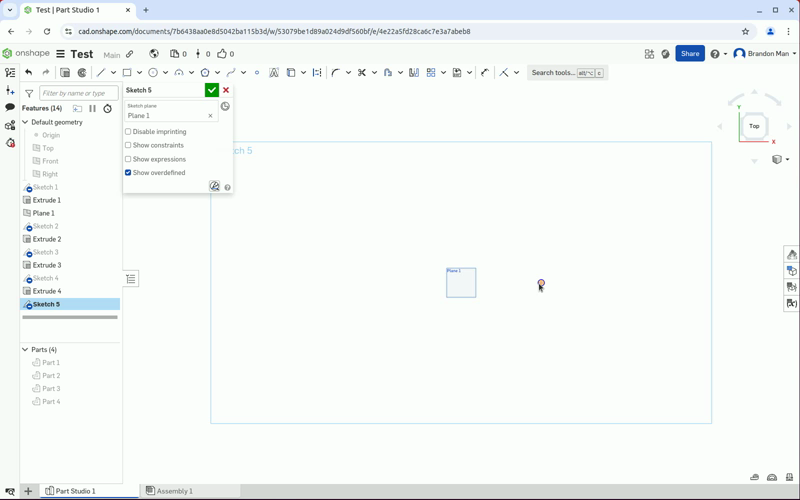
scroll(6)
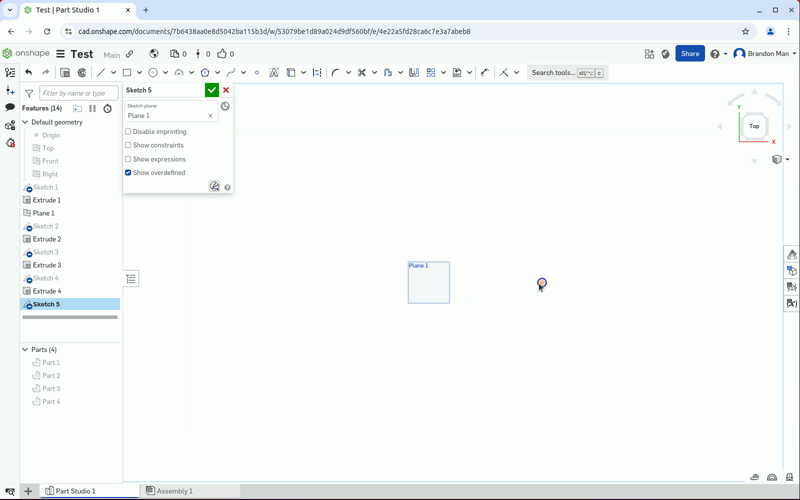
scroll(6)
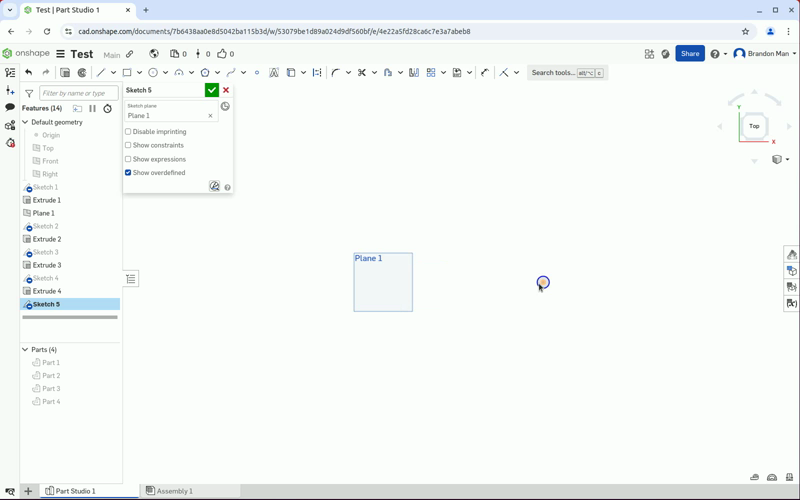
scroll(6)
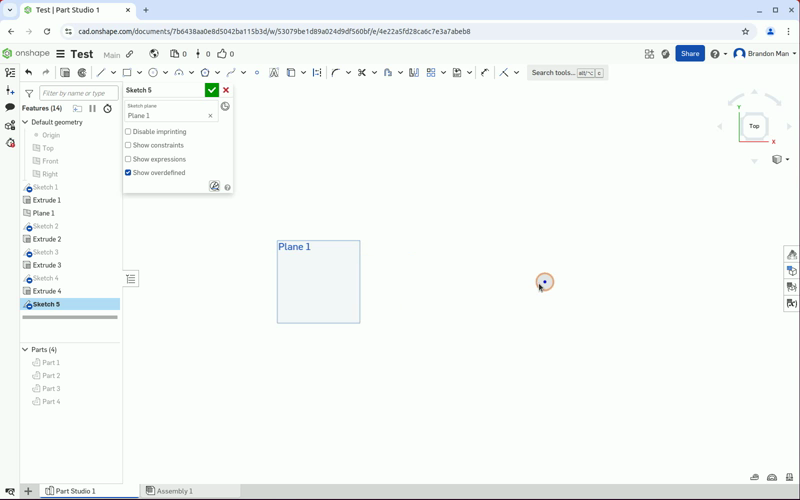
scroll(6)
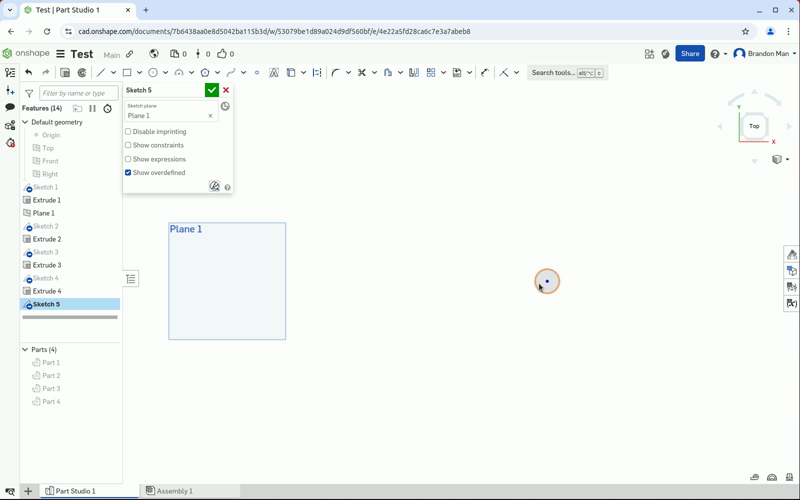
scroll(6)
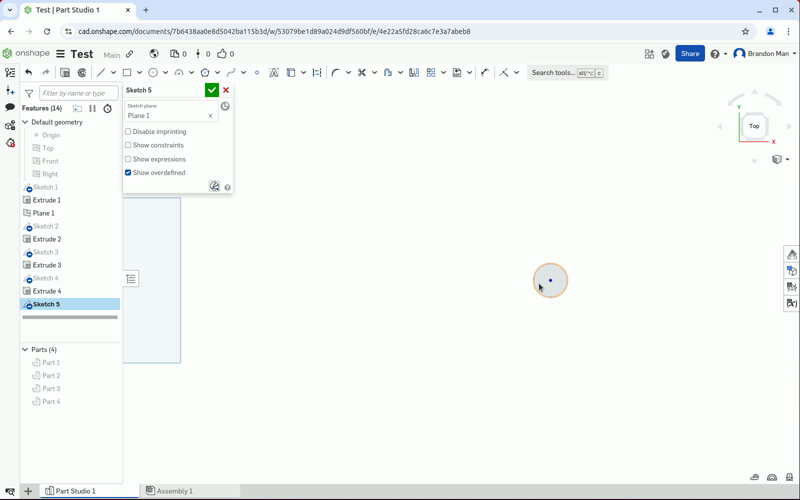
scroll(6)
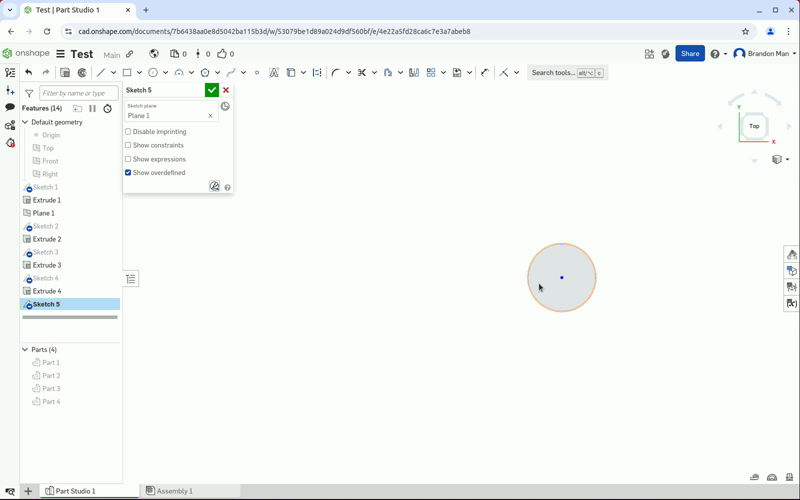
click(539, 283)
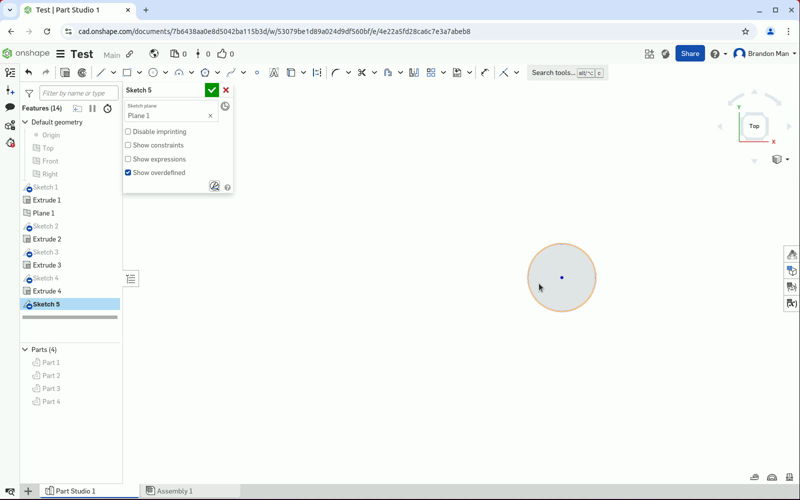
scroll(-6)
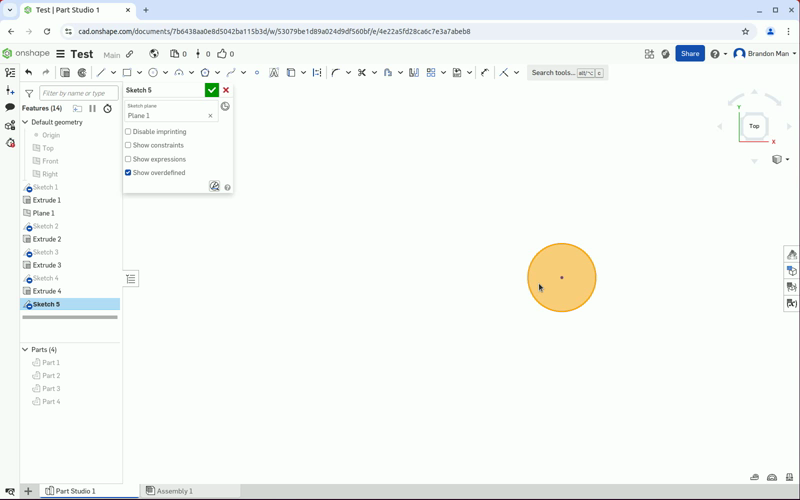
scroll(-6)
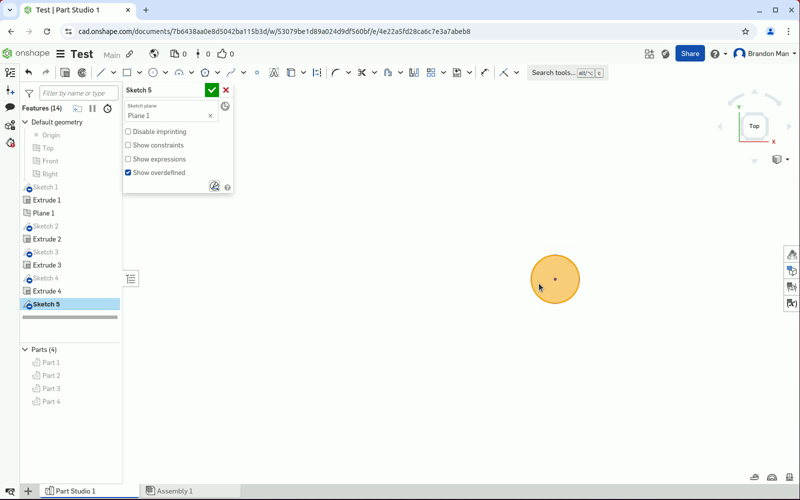
scroll(-6)
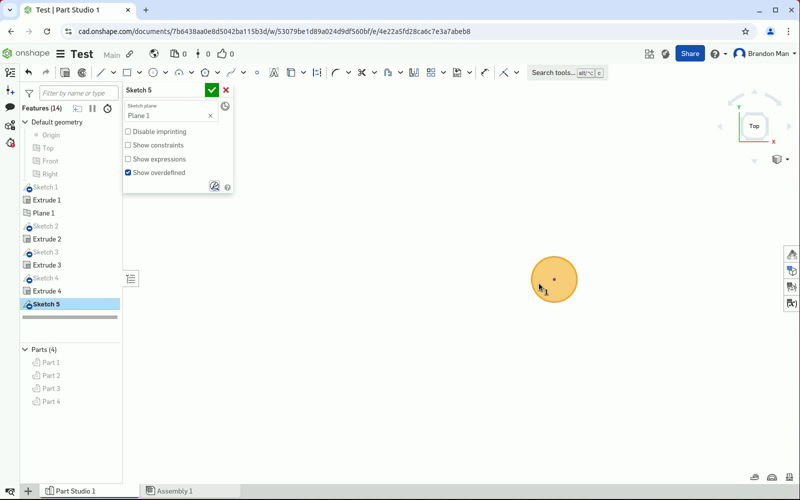
scroll(-6)
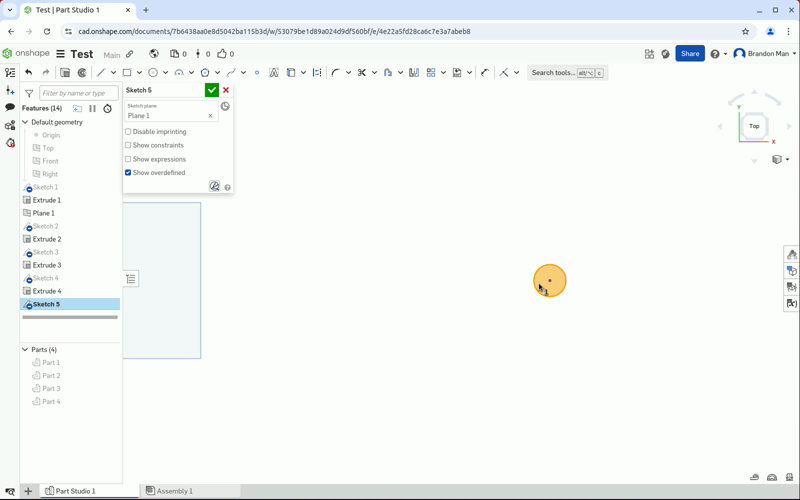
scroll(-6)
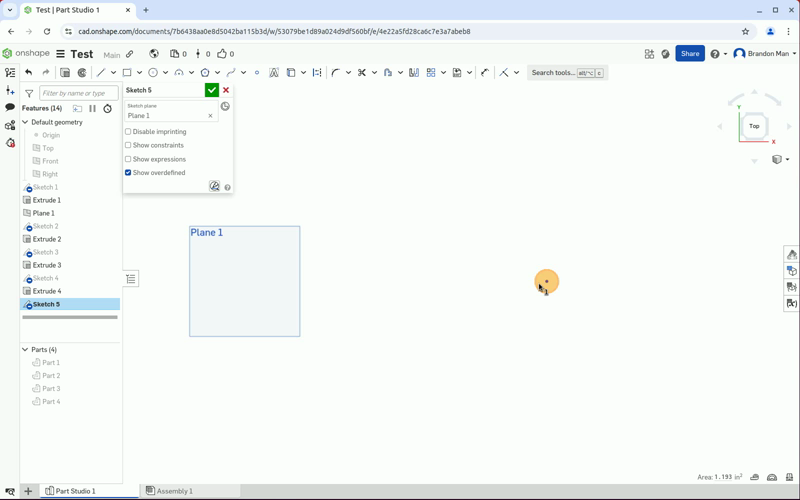
scroll(-6)
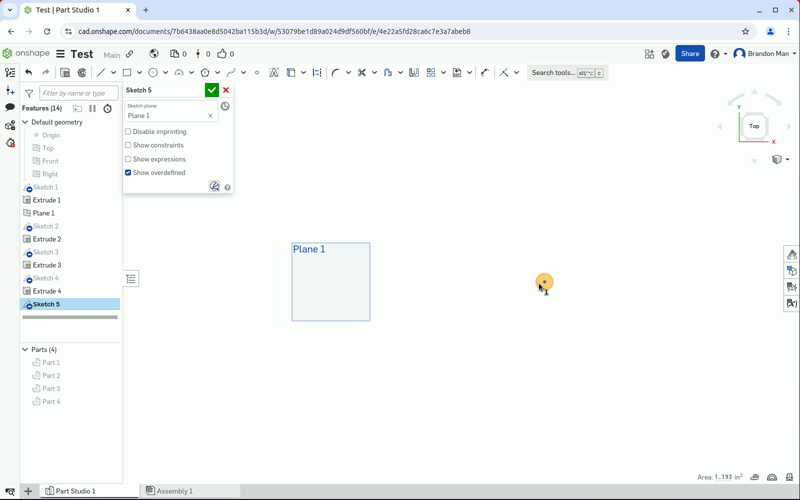
scroll(-6)
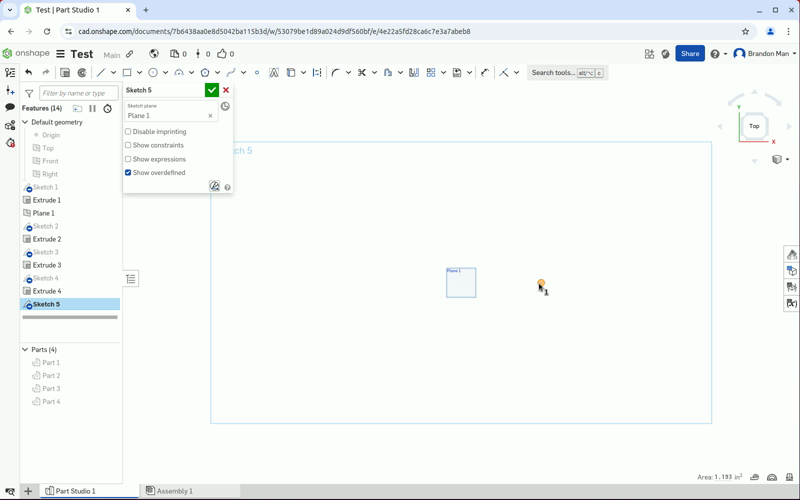
mouse_move(73, 352)
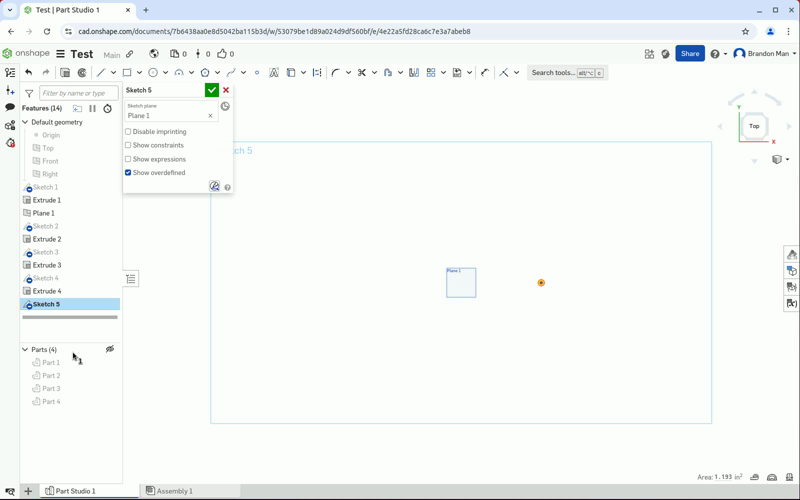
key(shift+y)
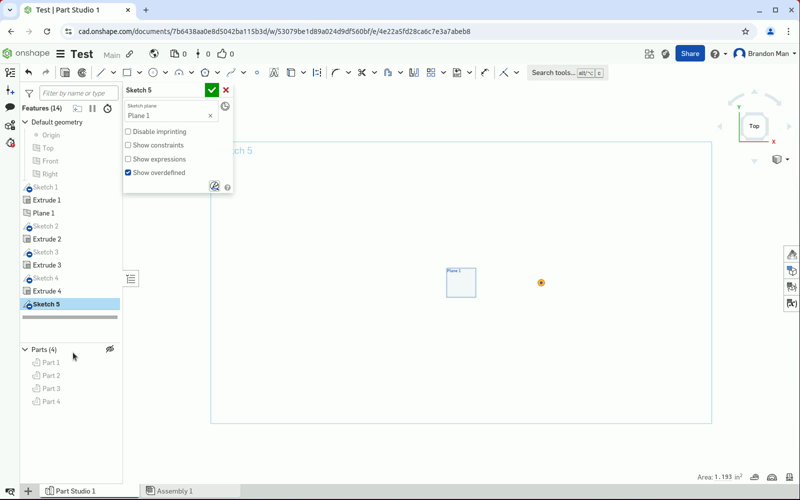
key(shift+e)
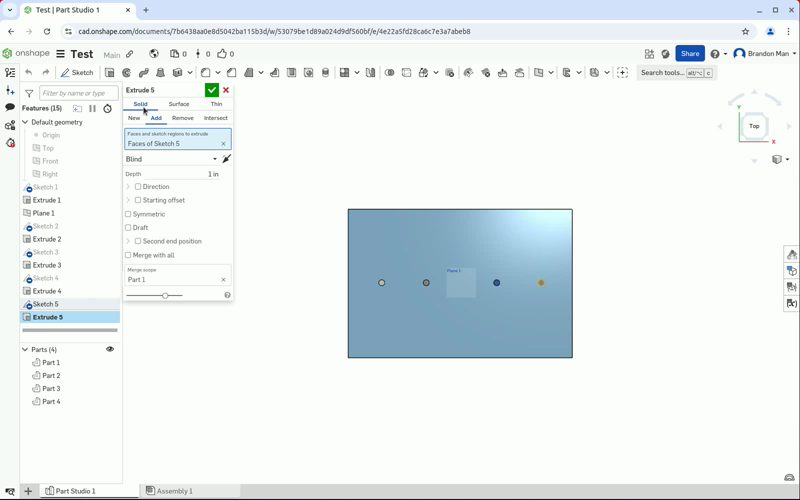
mouse_move(143, 106)
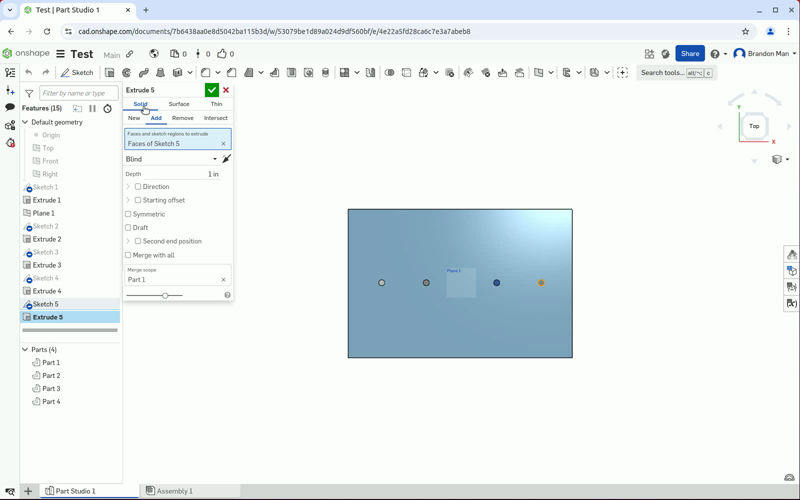
click(143, 106)
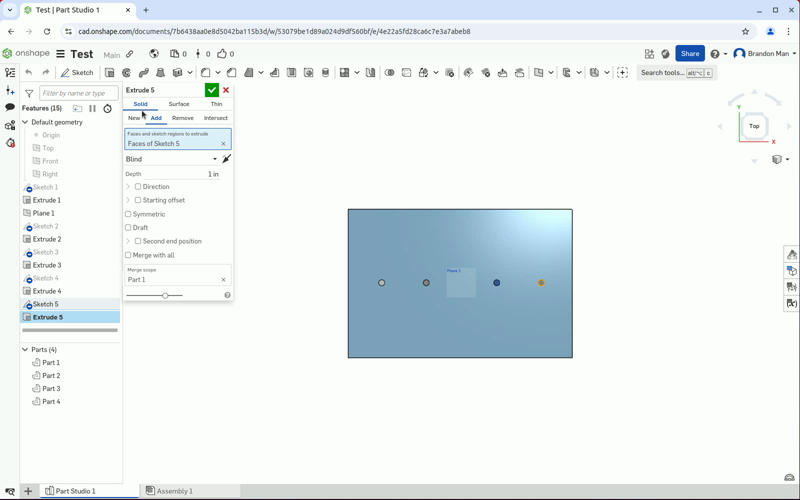
mouse_move(137, 120)
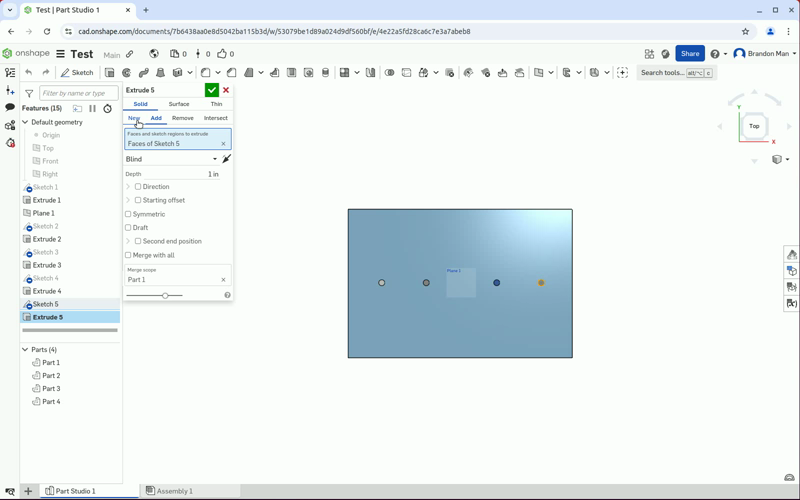
click(137, 120)
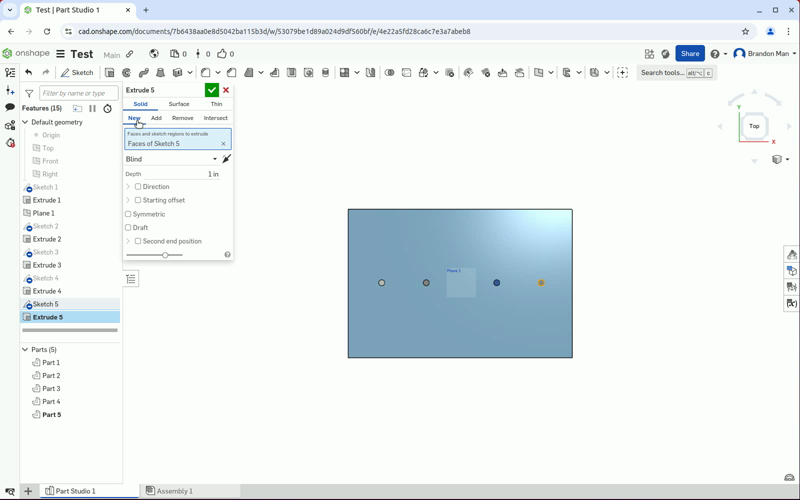
key(tab, 4)
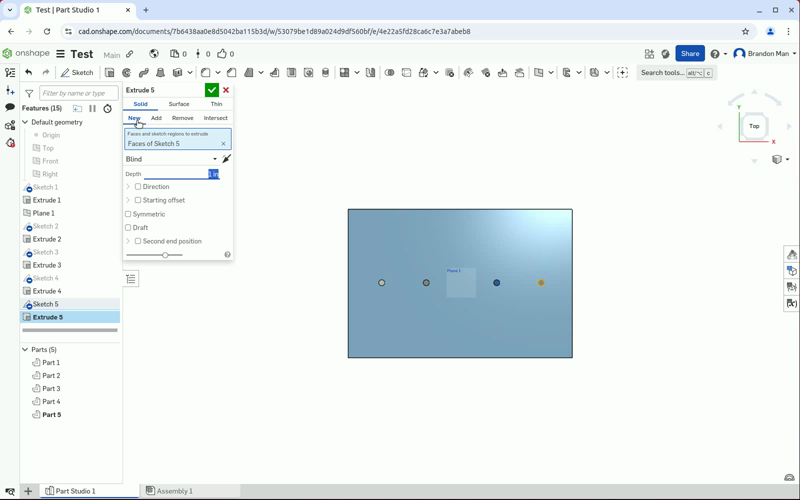
text(2.166)
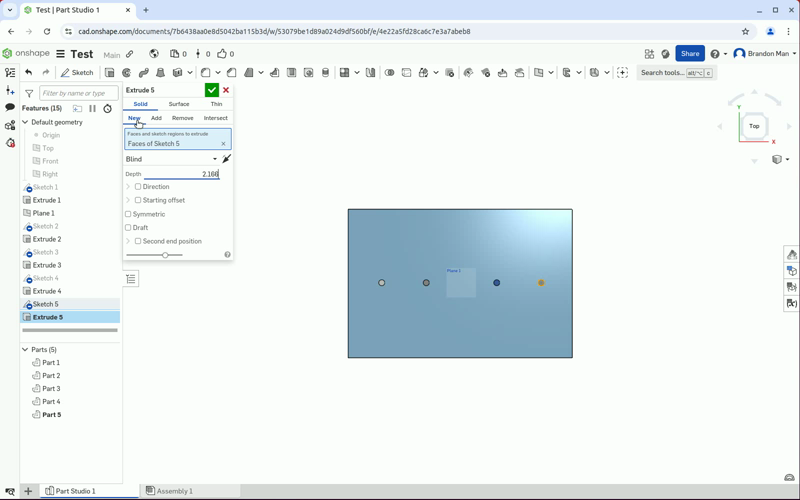
key(enter)
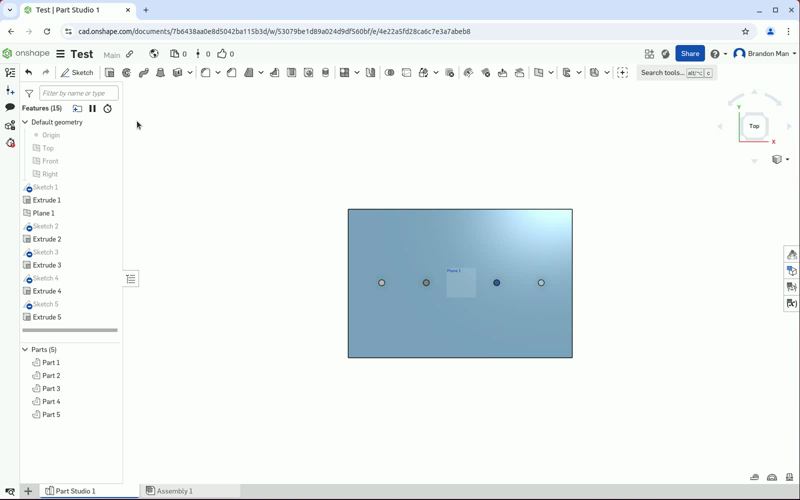
key(shift+h)
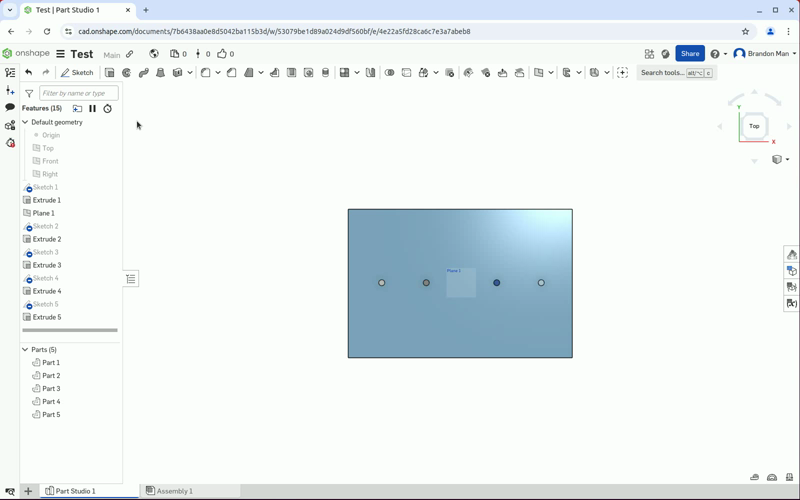
key(shift+h)
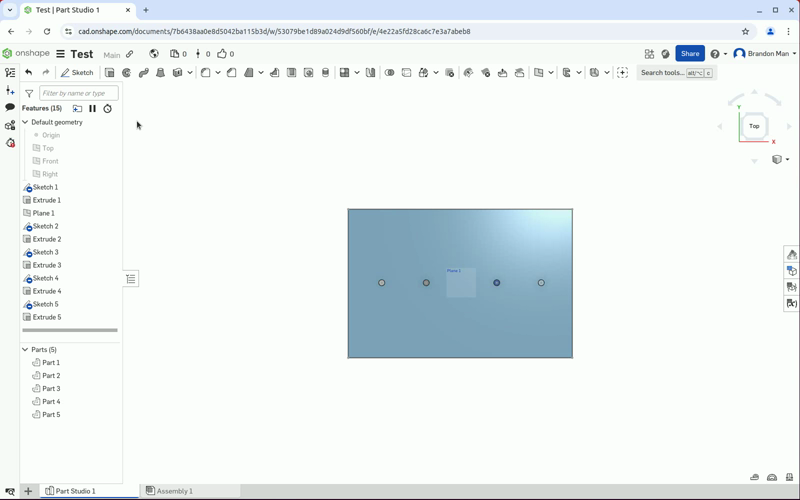
key(shift+7)
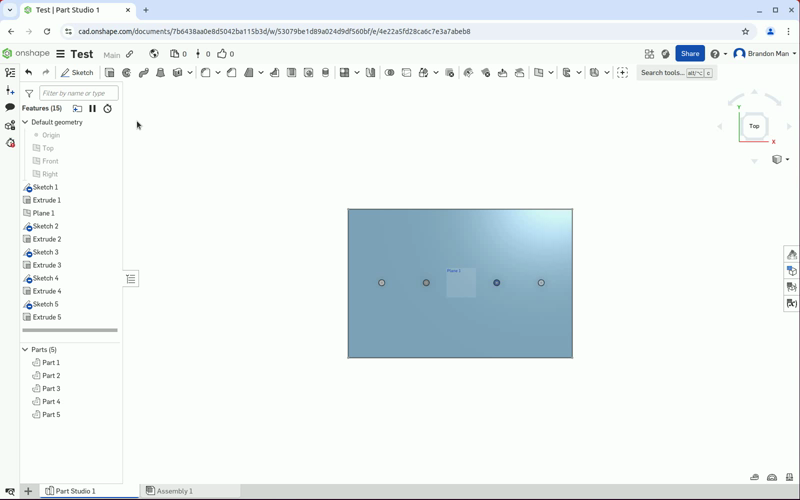
key(up, 3)
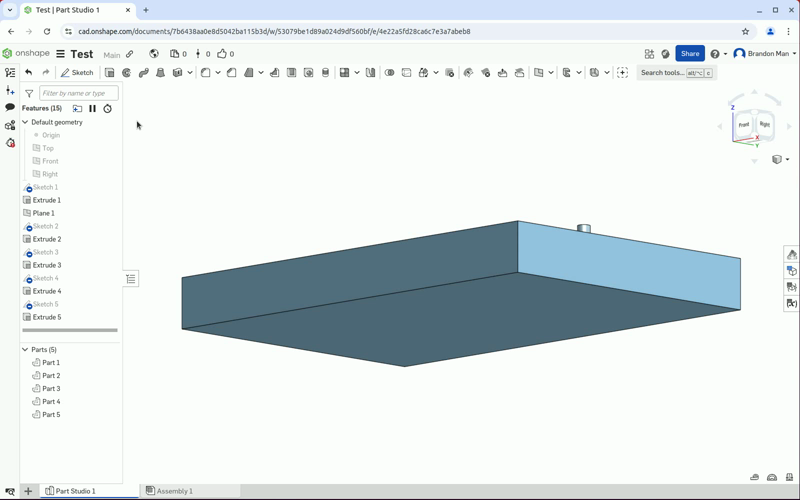
key(left, 3)
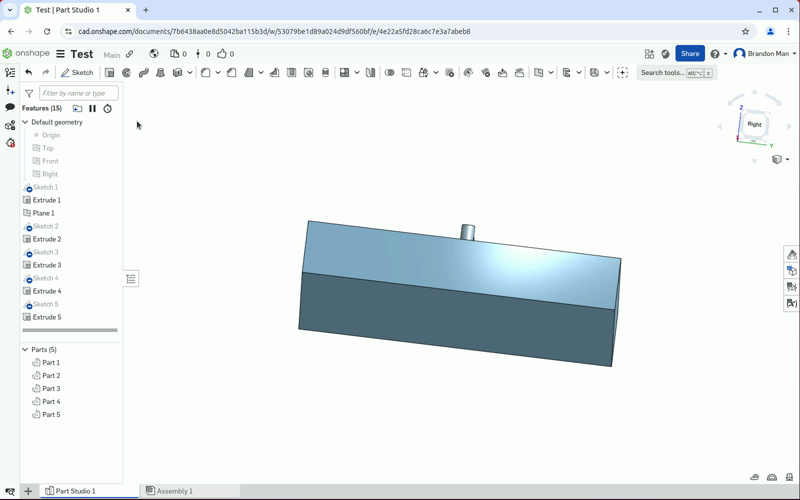
key(right, 3)
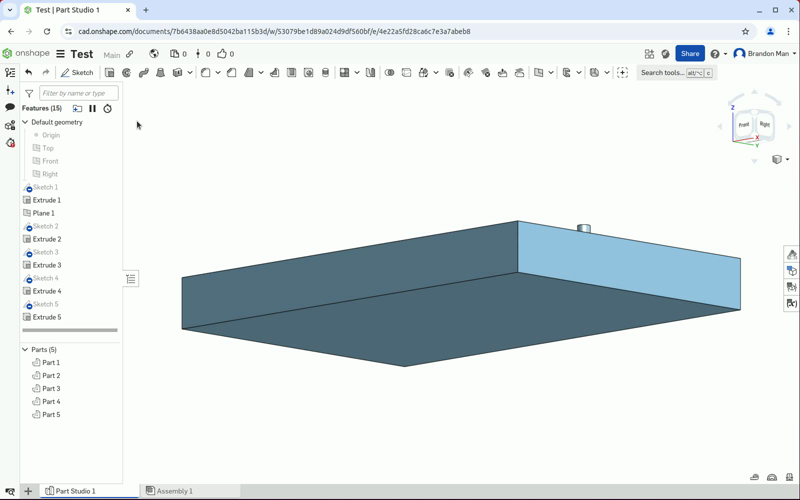
key(down, 3)
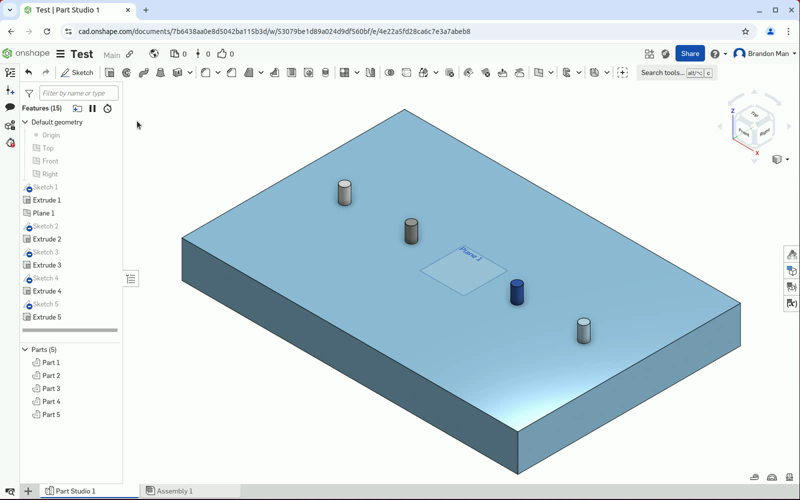
mouse_move(73, 189)
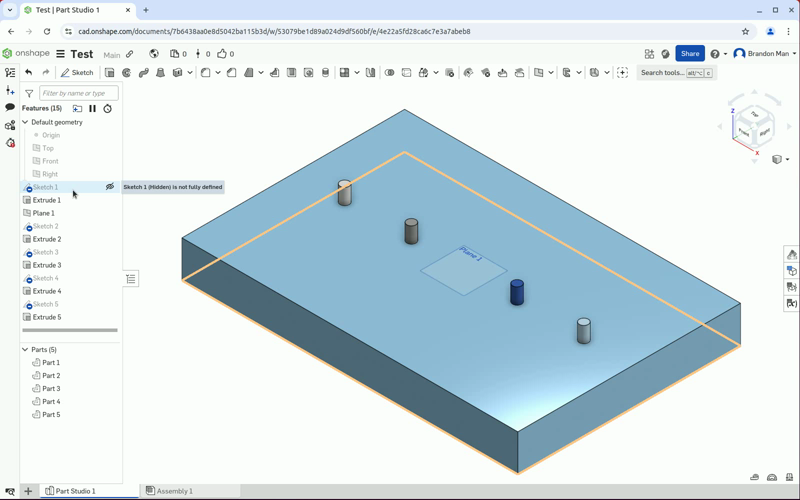
click(73, 189)